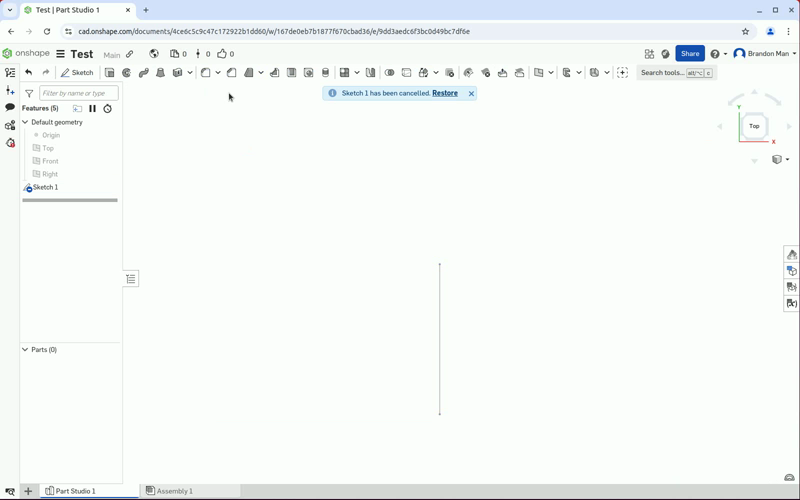
key(shift+h)
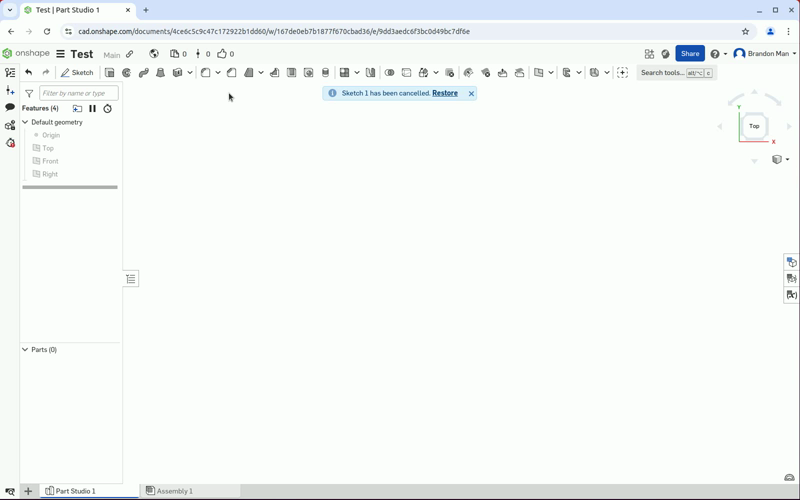
mouse_move(73, 352)
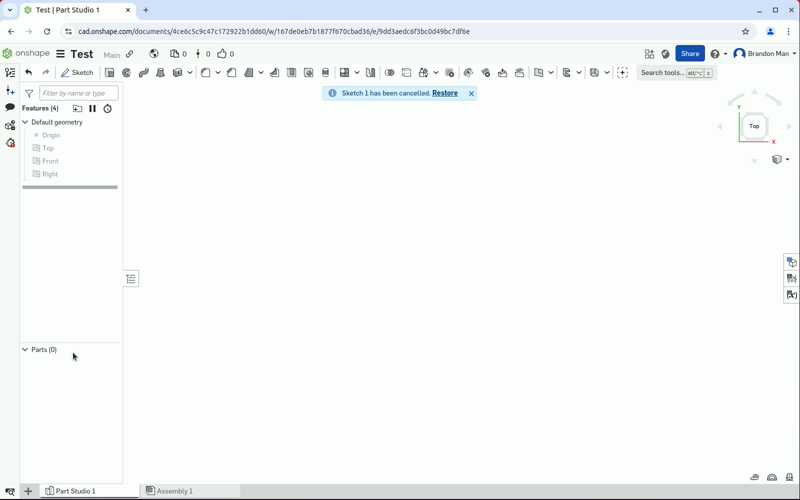
key(y)
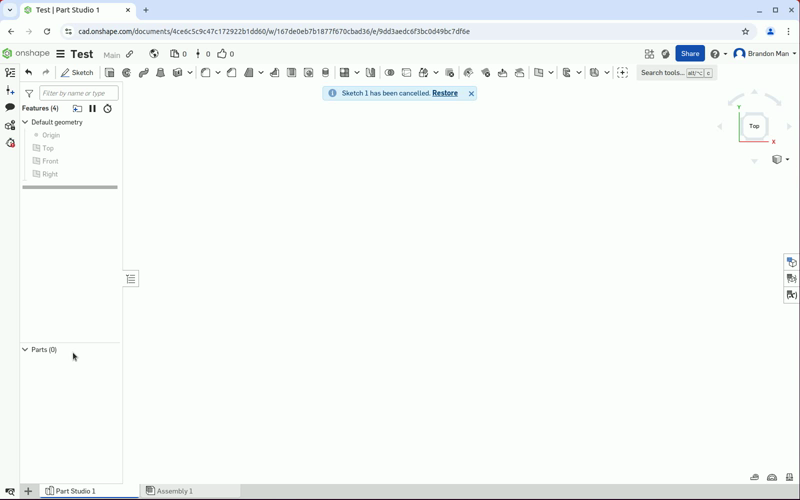
key(shift+p)
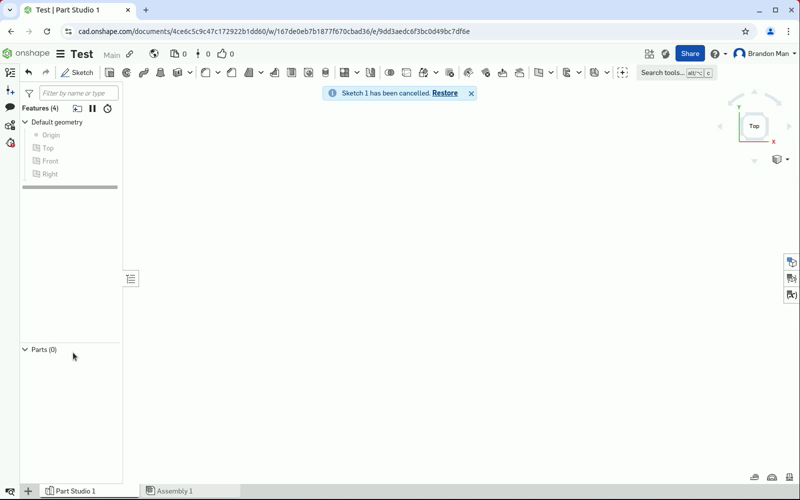
key(space)
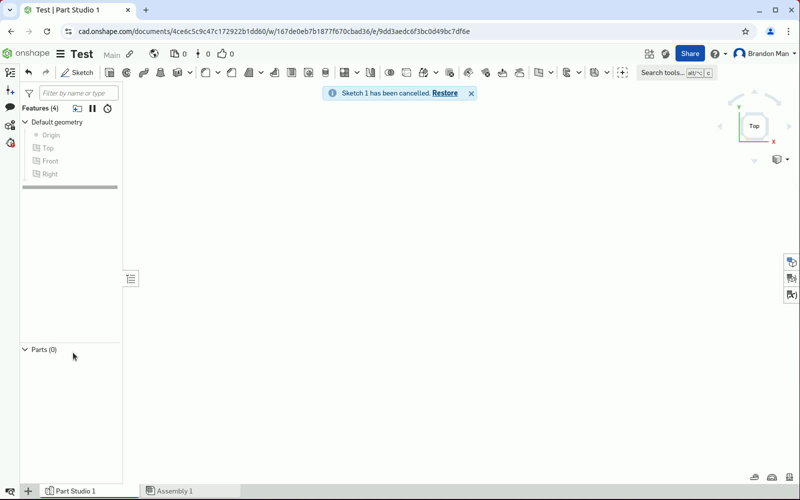
key_down(shift)
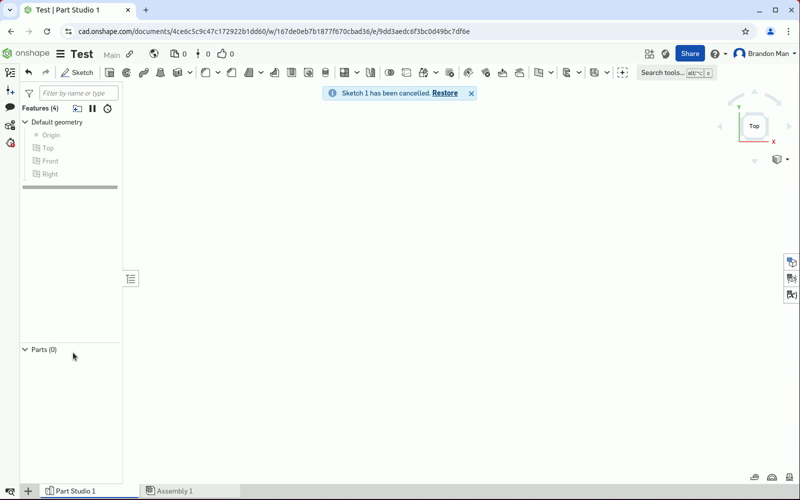
key(up)
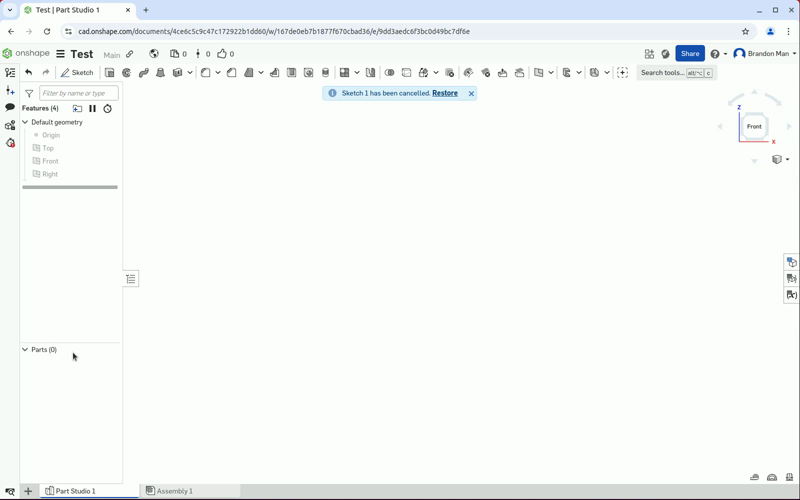
key_up(shift)
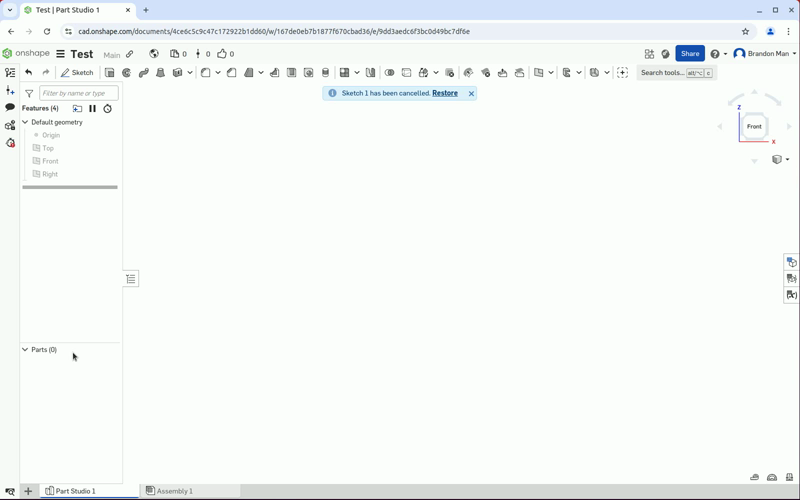
mouse_move(73, 352)
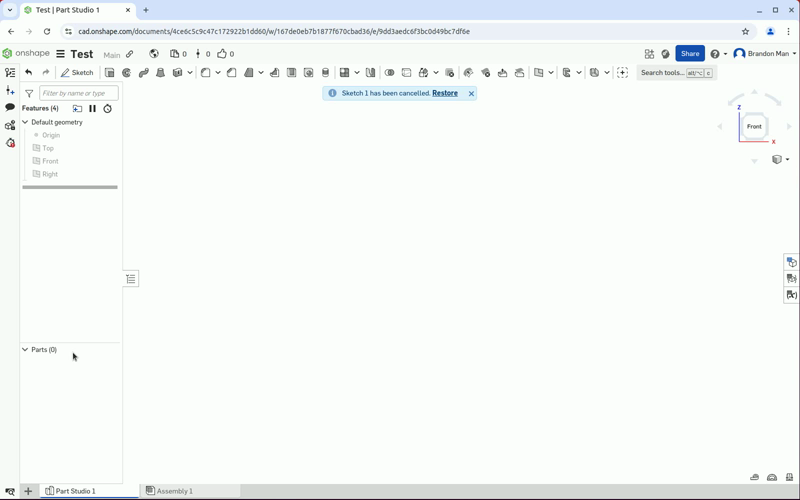
key(shift+y)
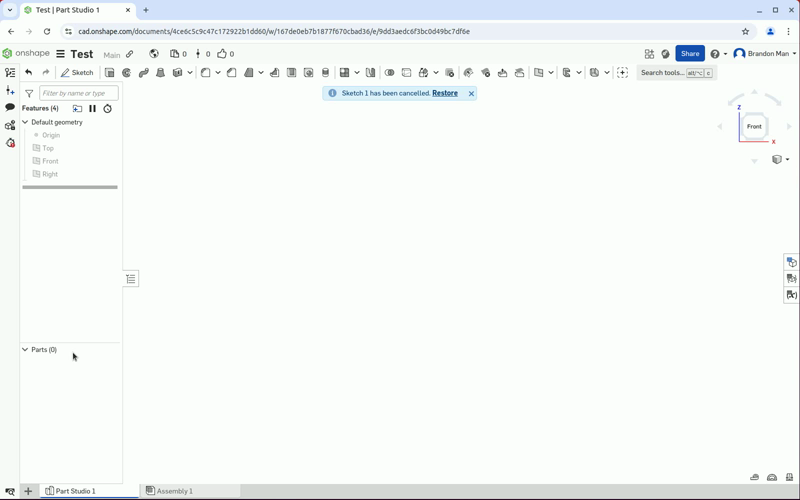
key(shift+s)
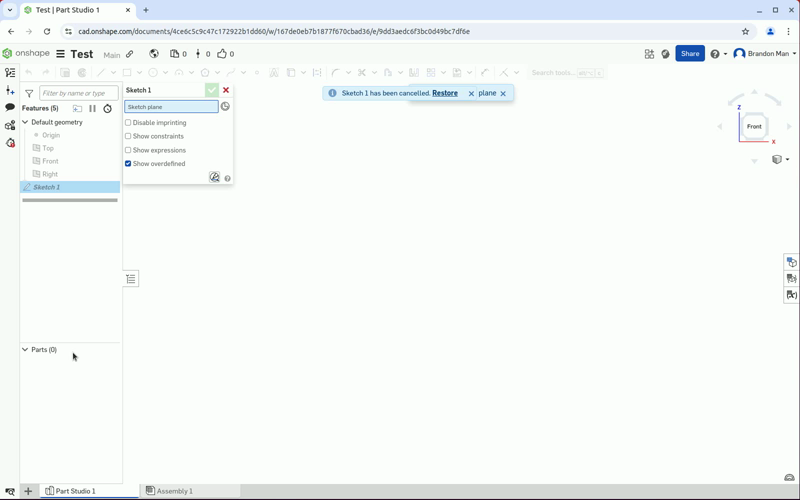
mouse_move(73, 163)
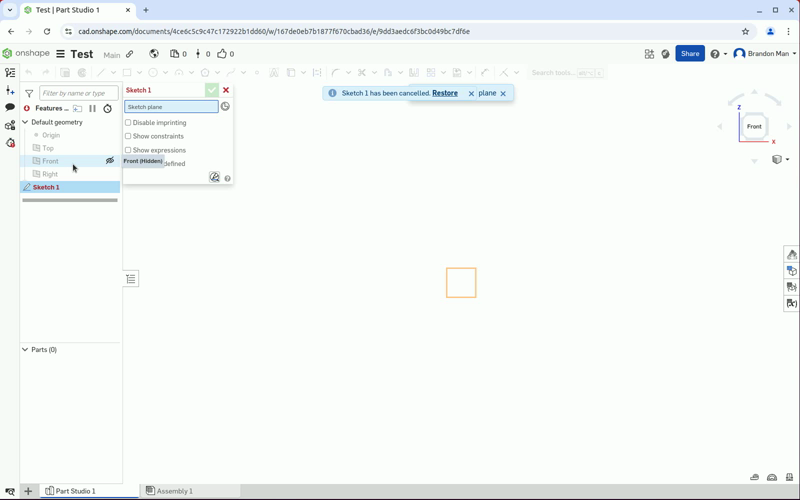
click(73, 163)
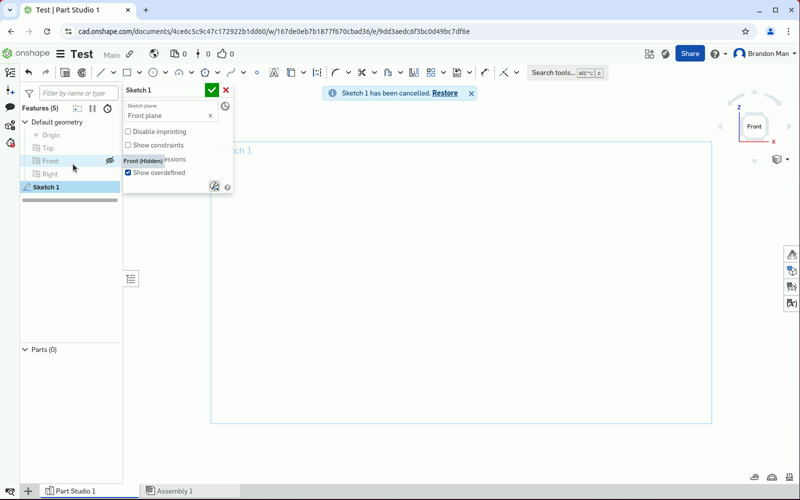
mouse_move(73, 352)
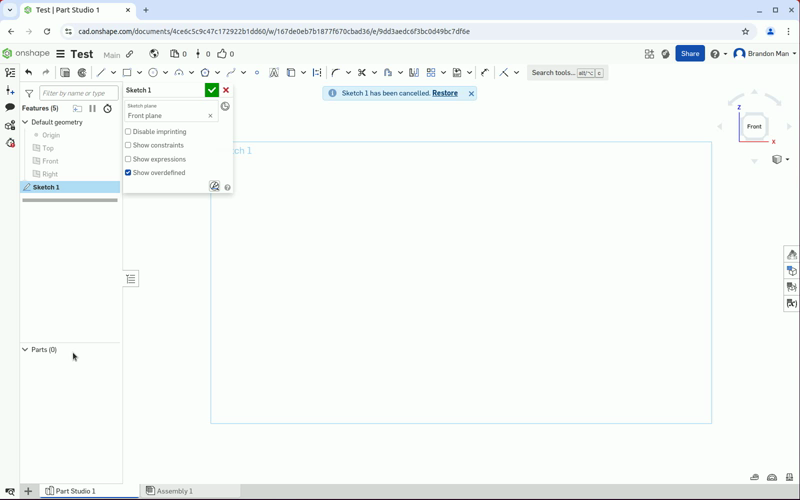
key(y)
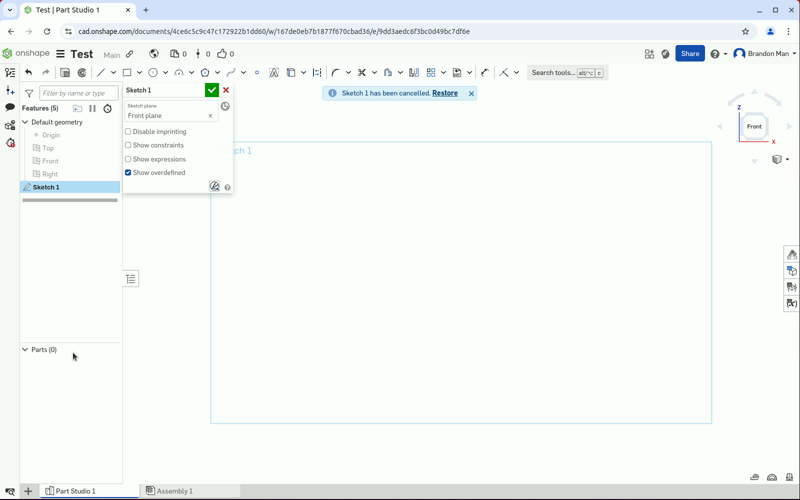
key(l)
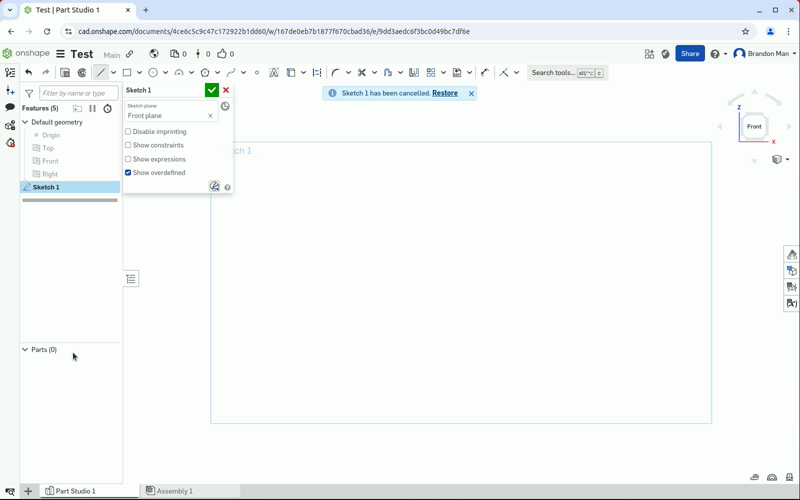
key_down(shift)
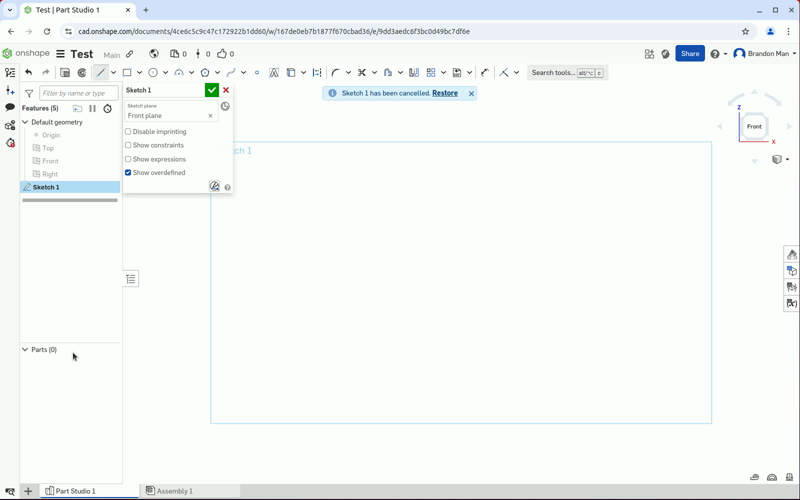
mouse_move(466, 315)
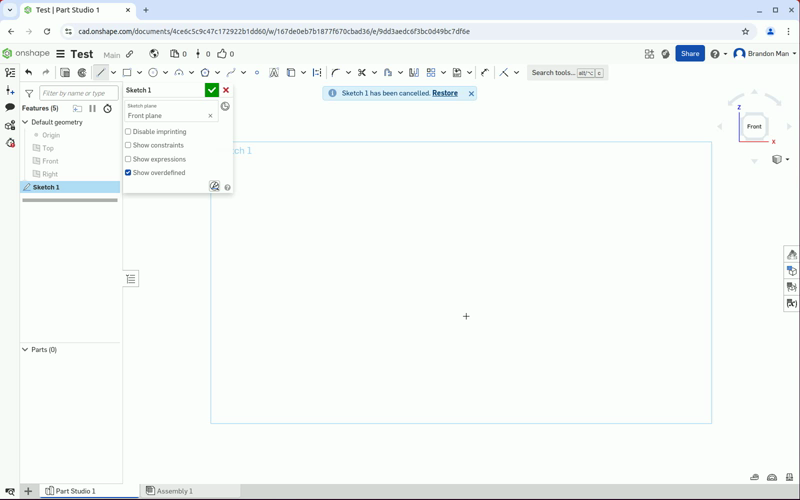
click(466, 315)
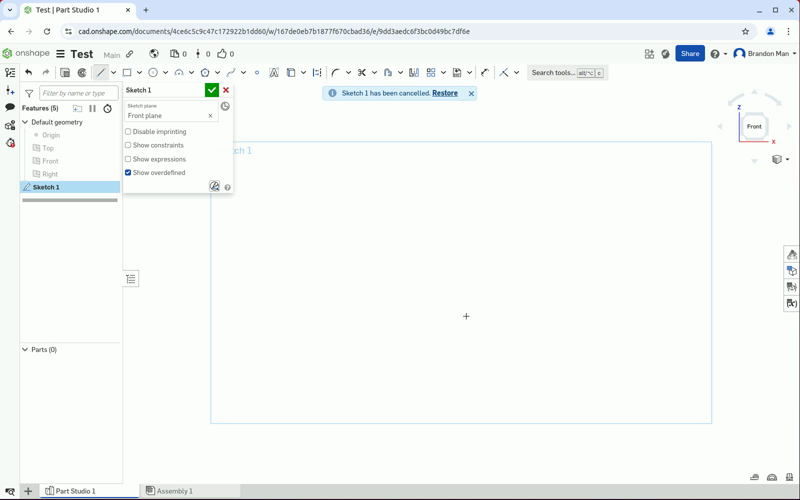
key_up(shift)
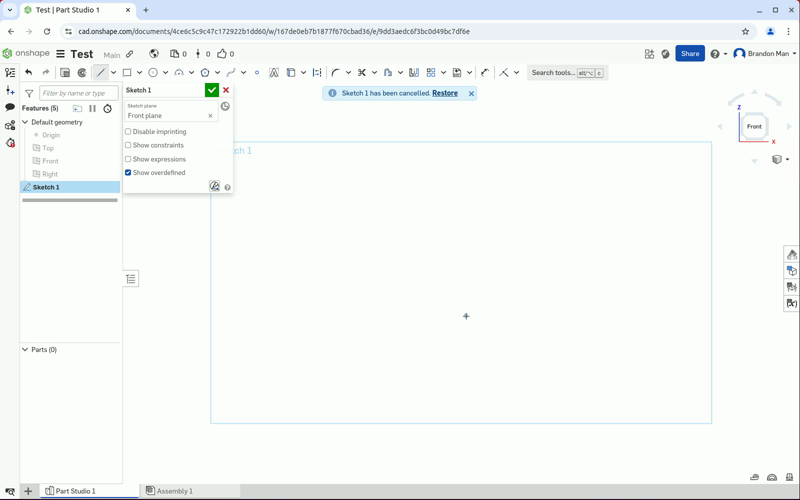
key_down(shift)
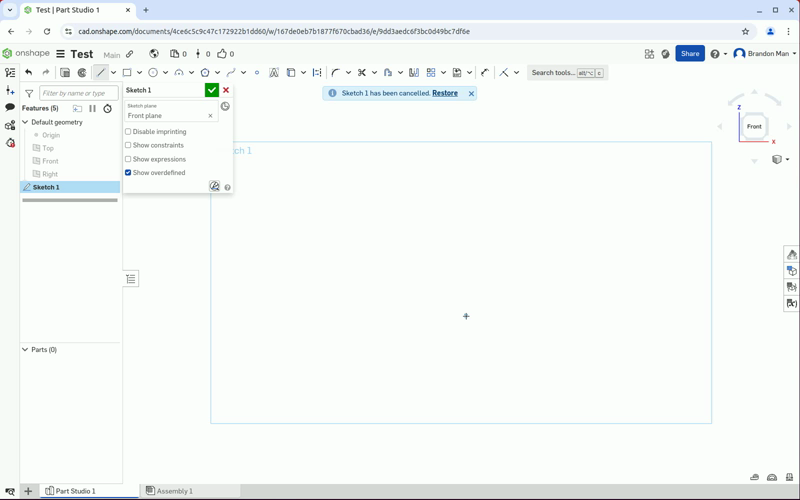
mouse_move(559, 300)
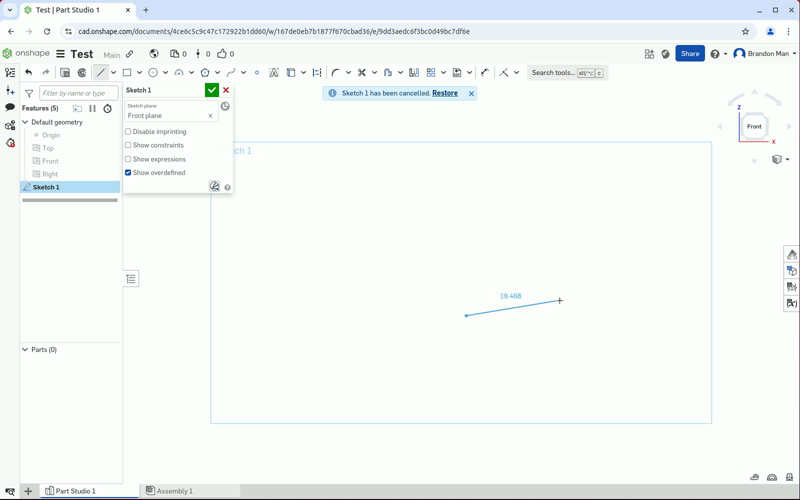
click(559, 300)
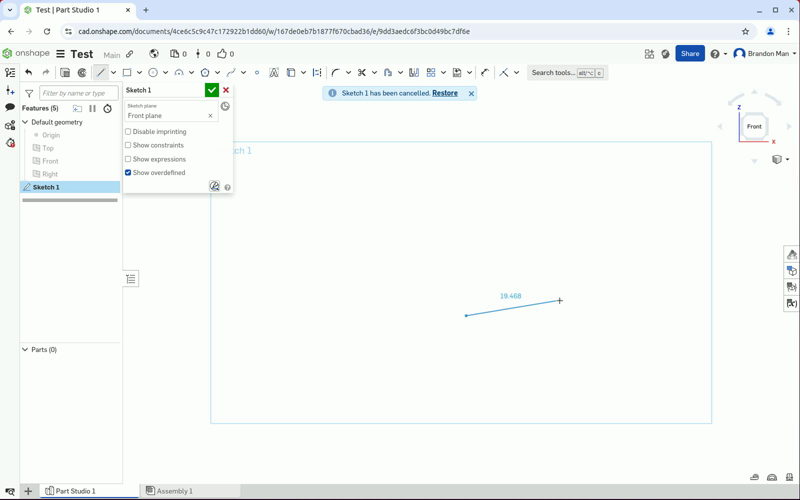
key_up(shift)
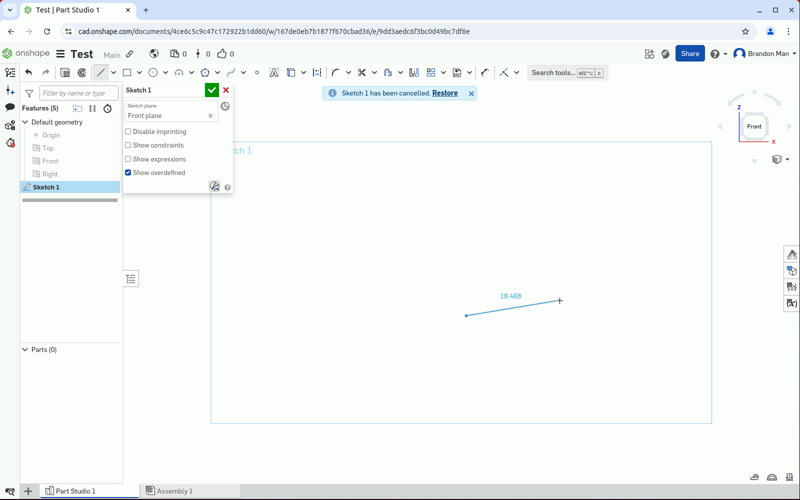
key(esc)
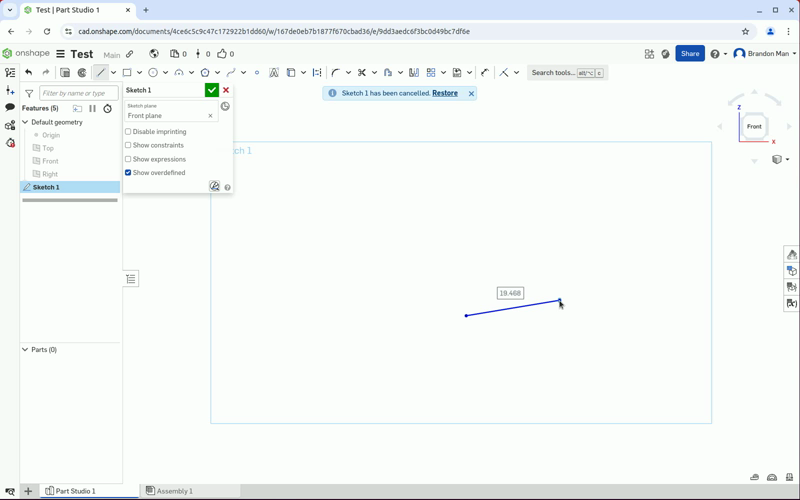
key(a)
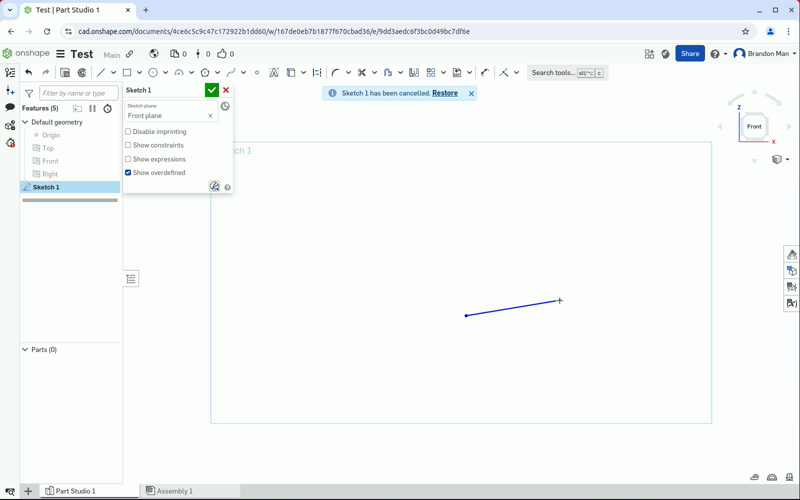
mouse_move(559, 300)
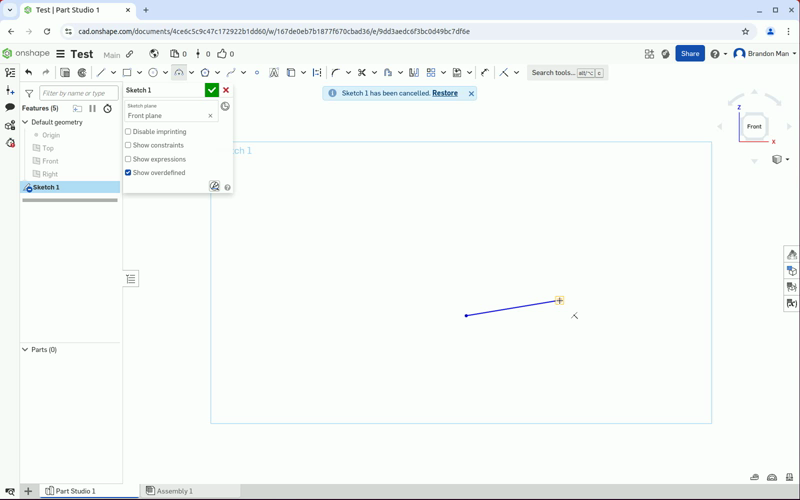
click(559, 300)
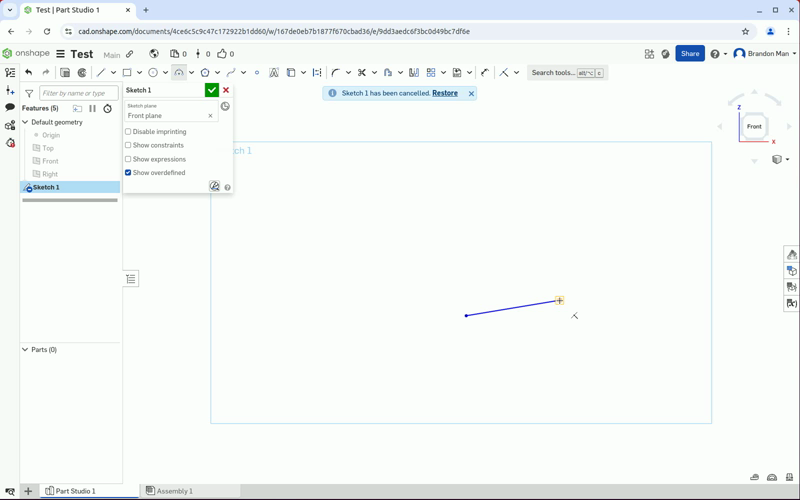
key_down(shift)
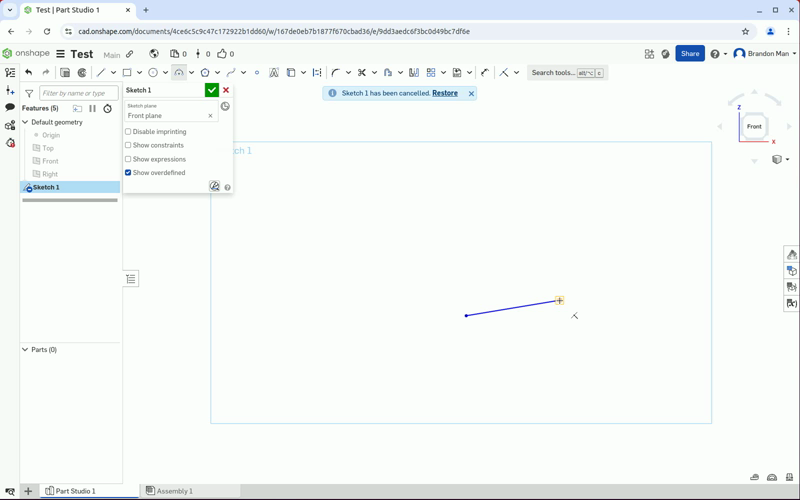
mouse_move(559, 264)
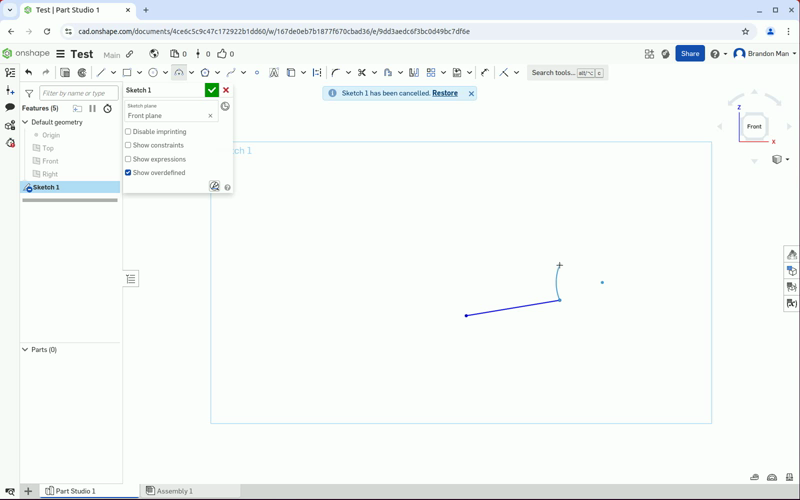
click(559, 264)
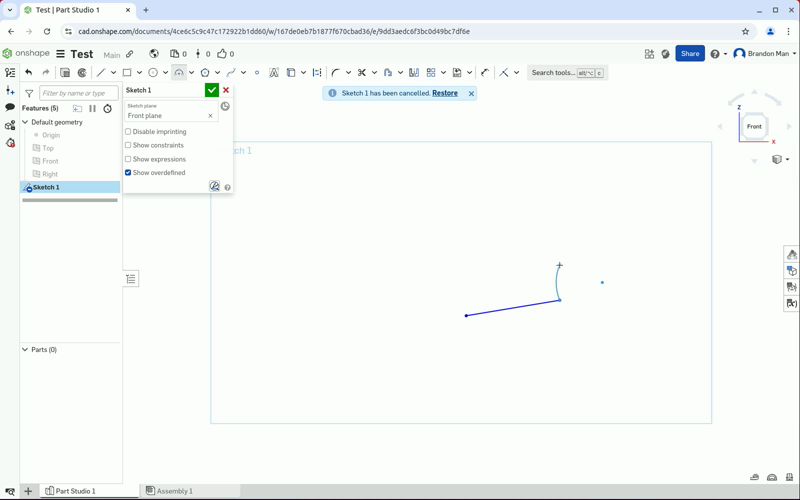
mouse_move(538, 282)
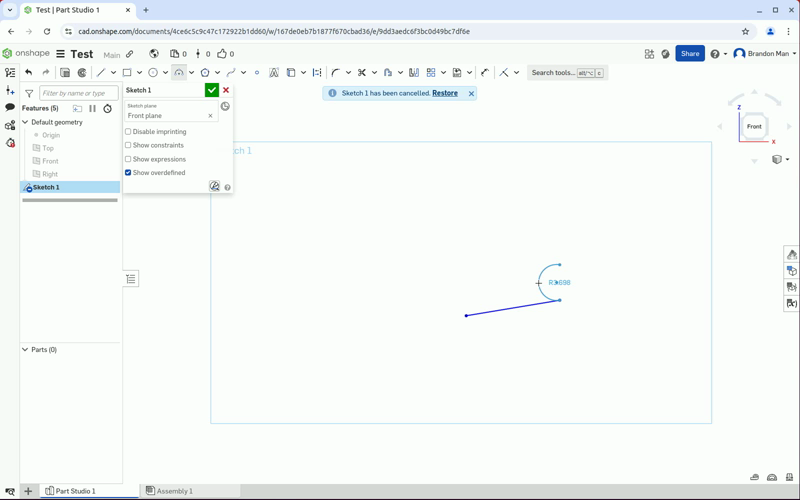
click(538, 282)
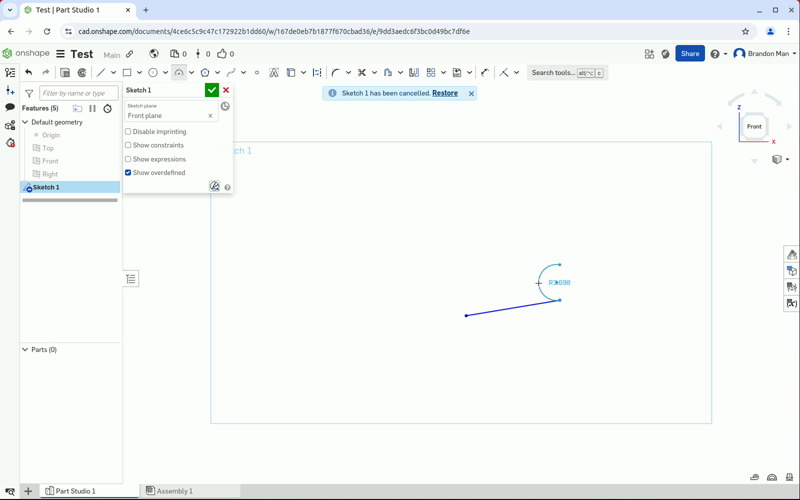
key_up(shift)
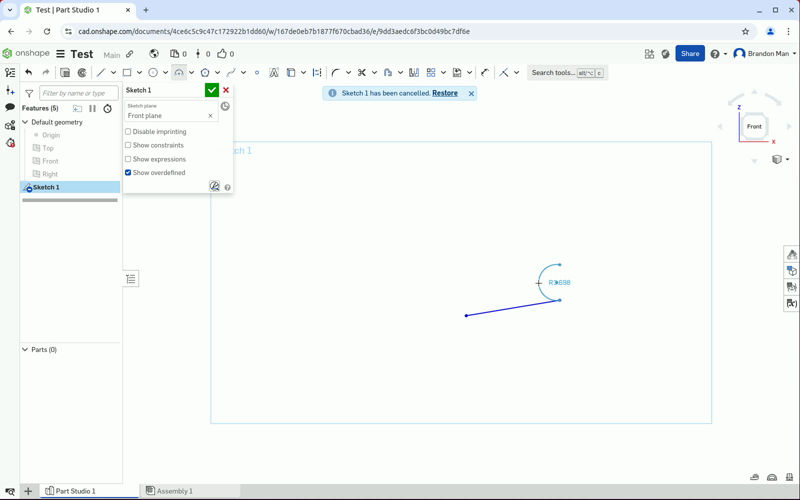
key(esc)
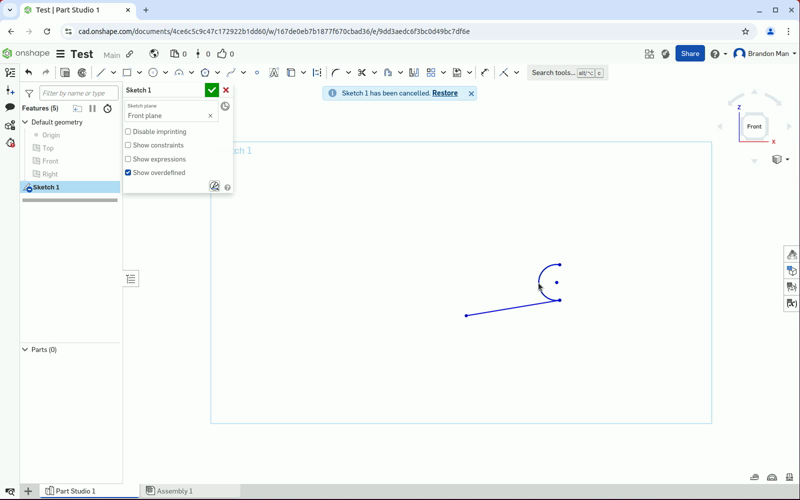
key(l)
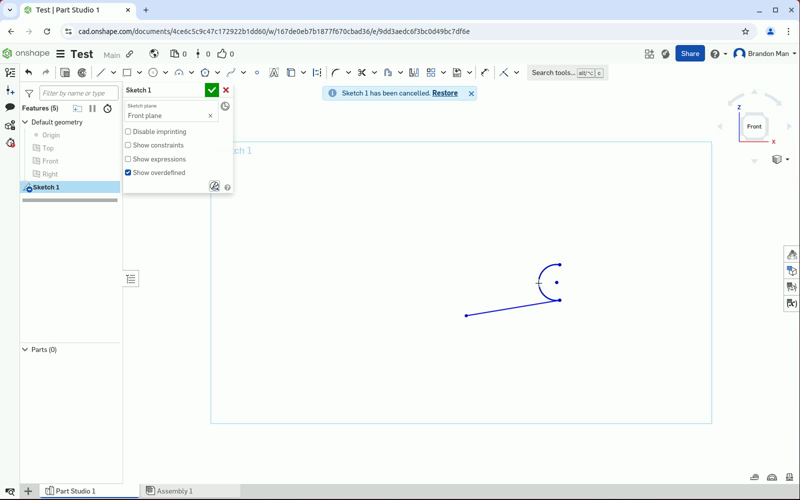
mouse_move(559, 264)
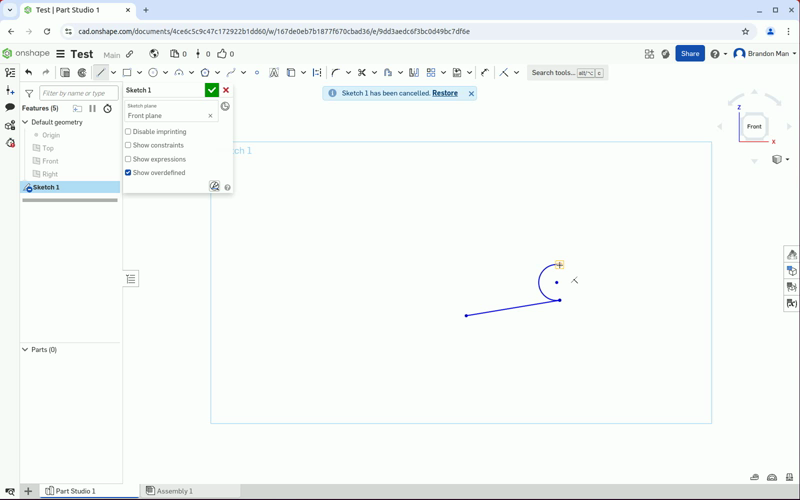
click(559, 264)
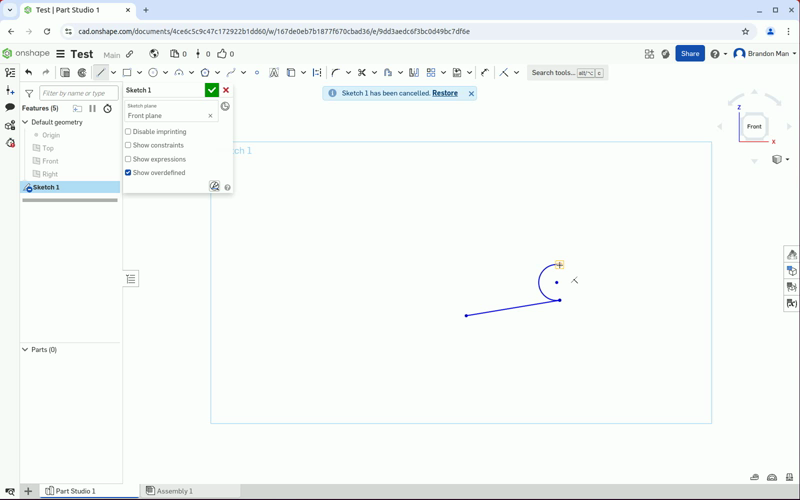
key_down(shift)
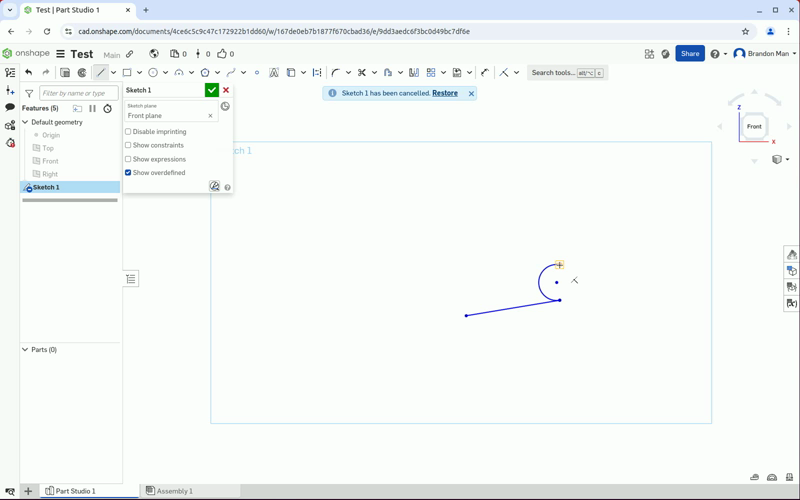
mouse_move(466, 248)
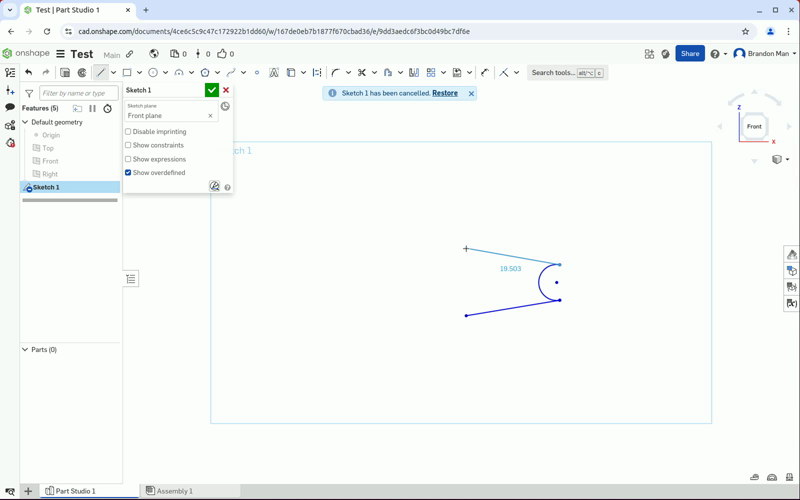
click(466, 248)
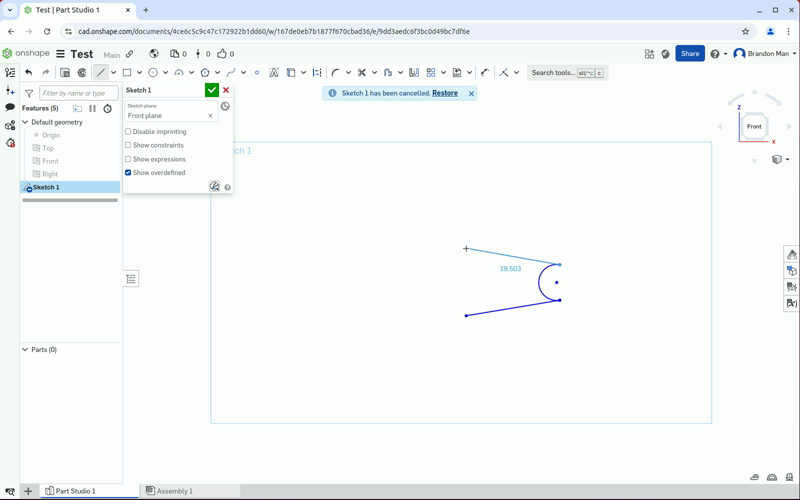
key_up(shift)
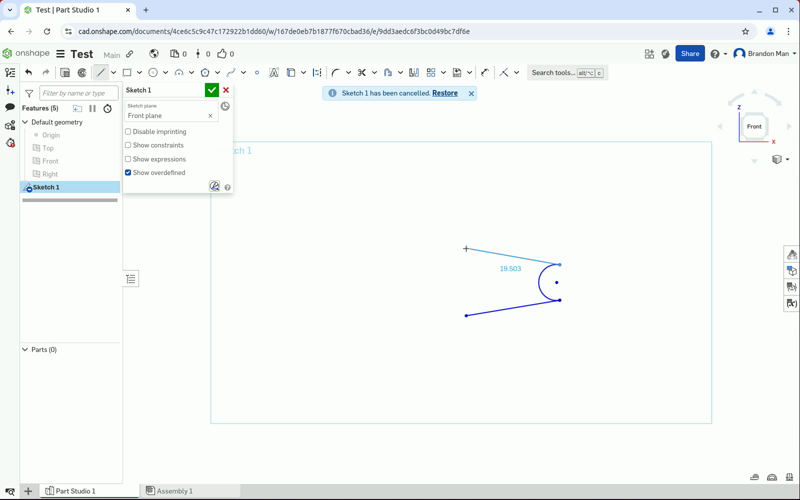
key(esc)
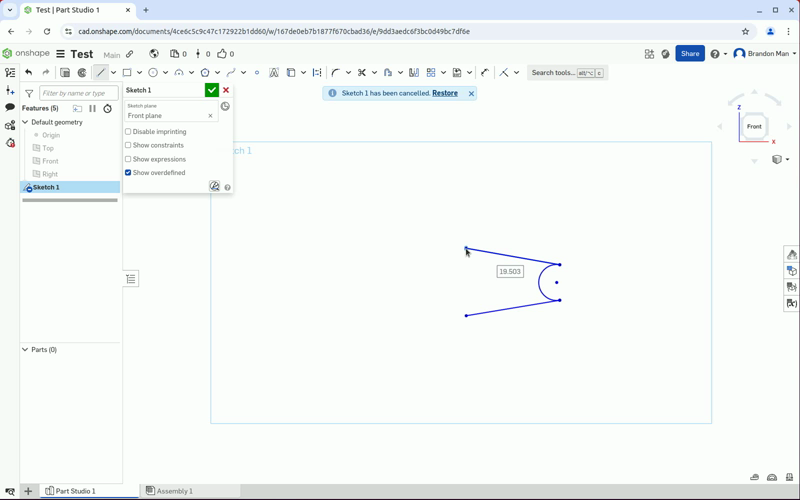
key(a)
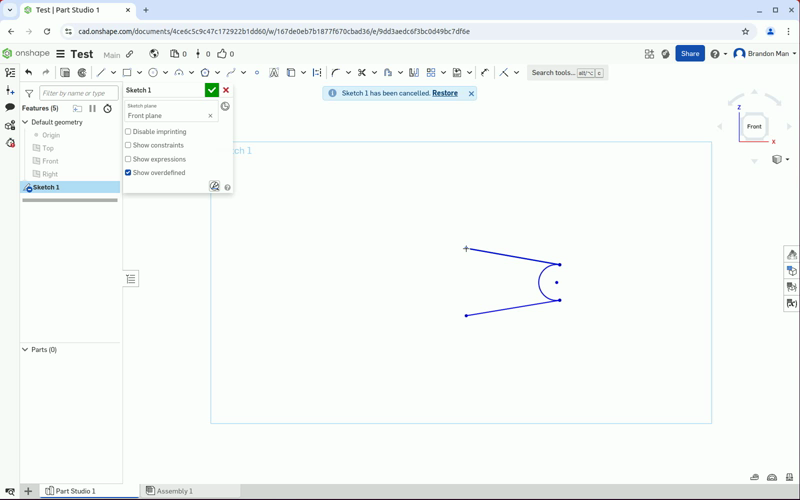
mouse_move(466, 248)
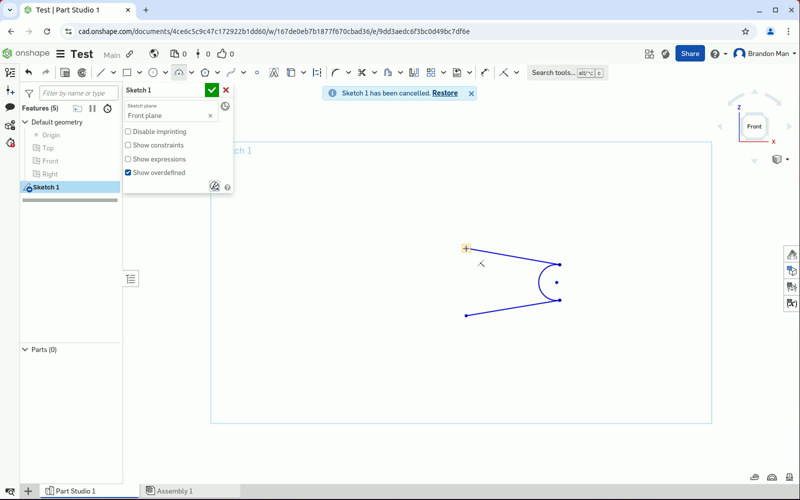
click(466, 248)
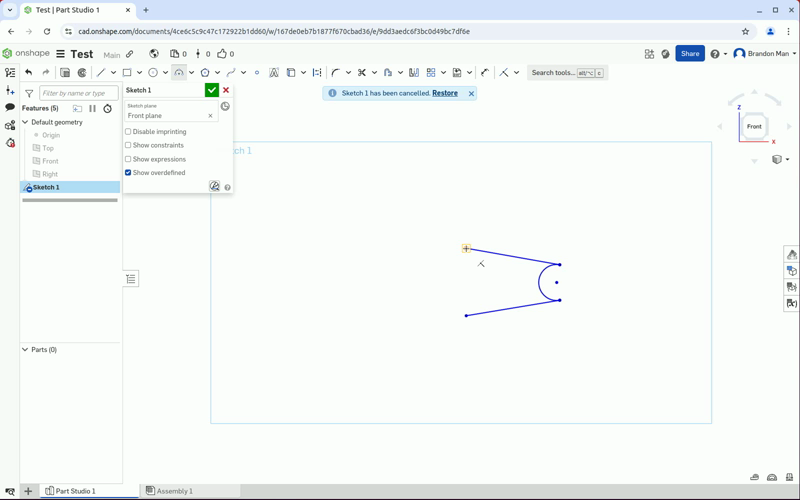
mouse_move(466, 315)
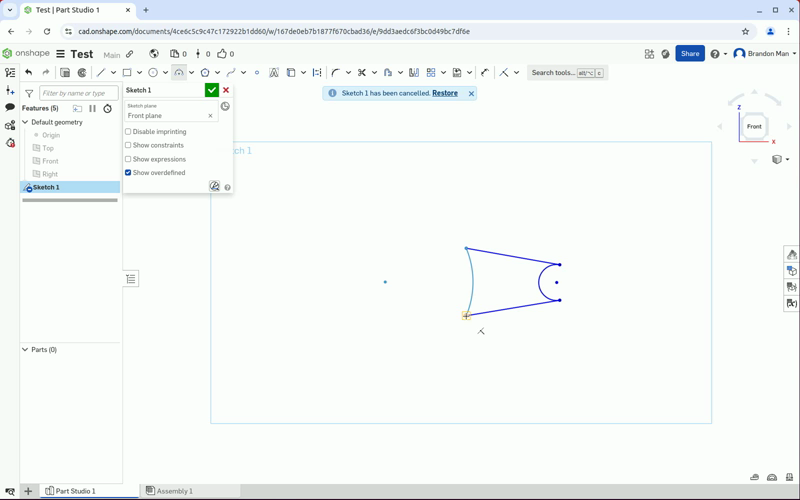
click(466, 315)
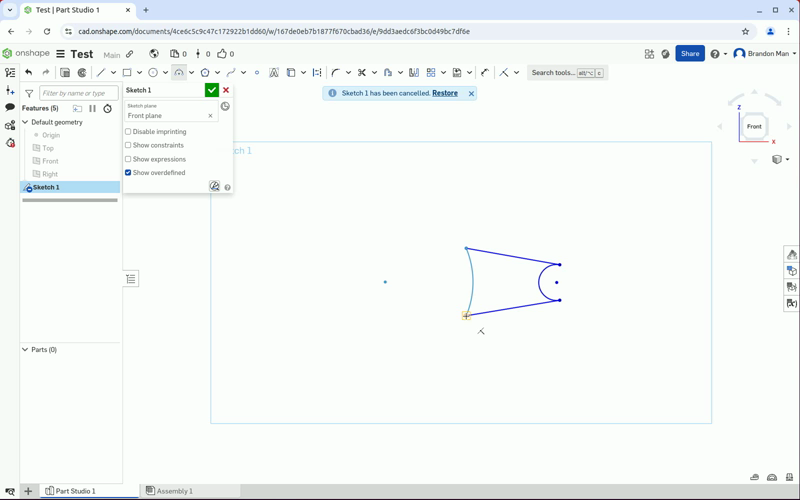
key_down(shift)
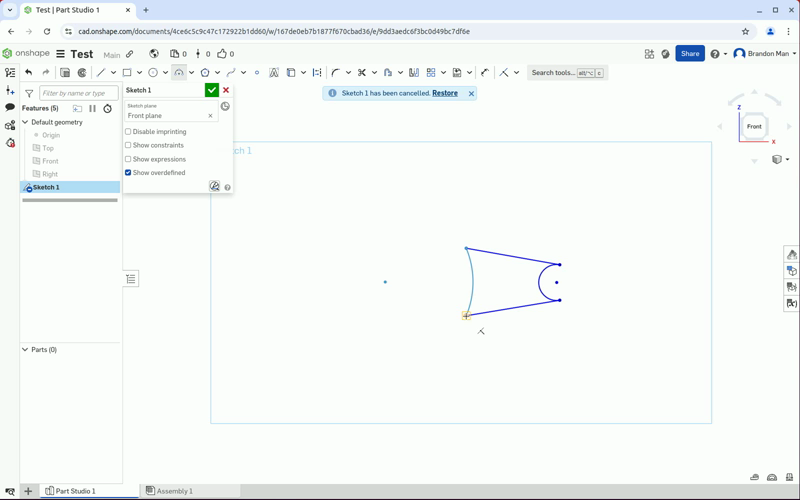
mouse_move(495, 282)
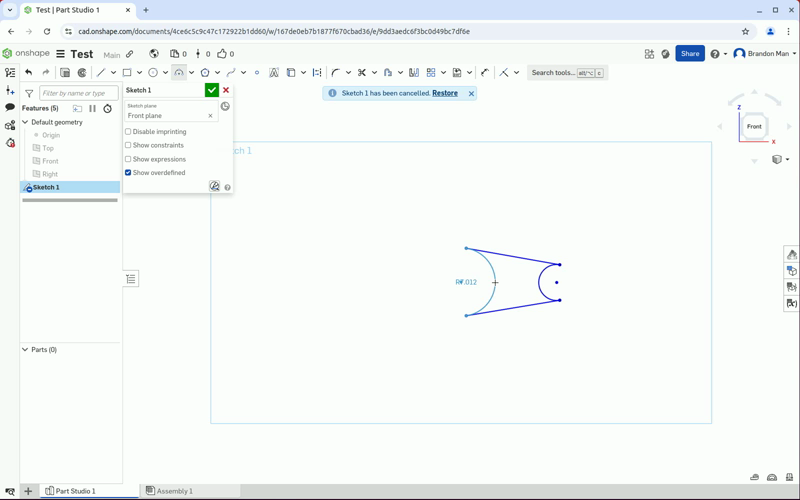
click(495, 282)
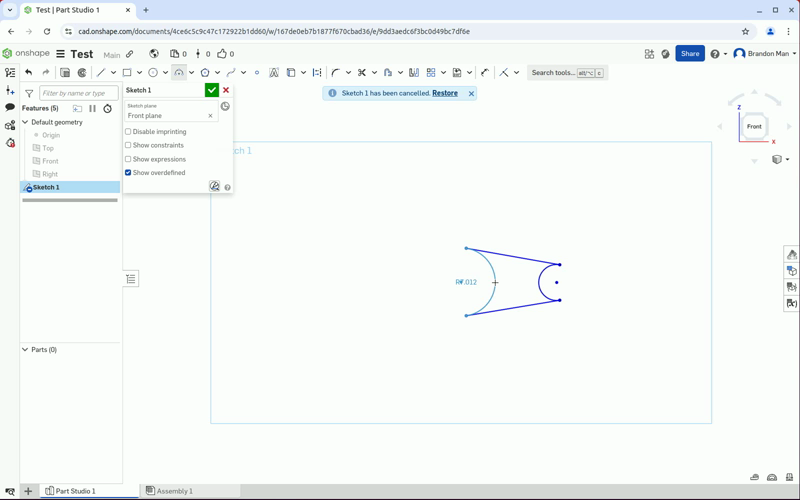
key_up(shift)
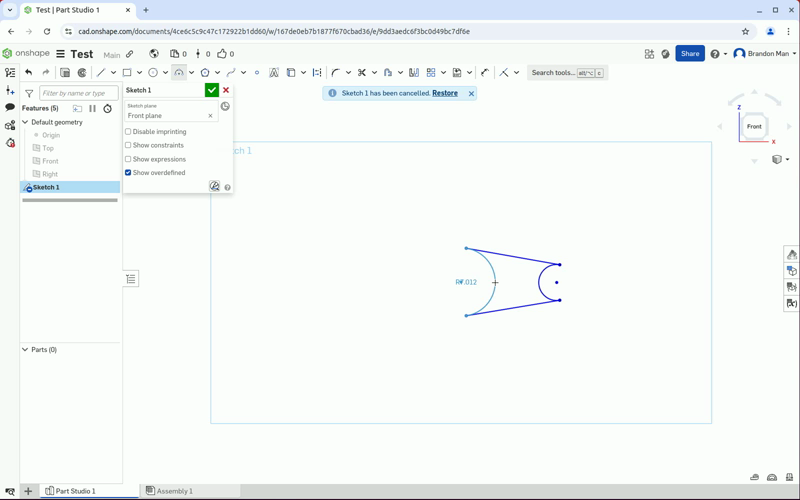
key(esc)
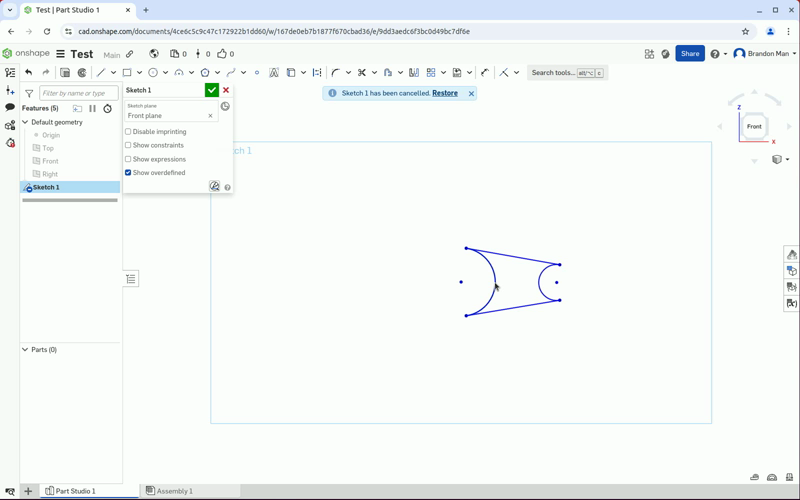
mouse_move(494, 303)
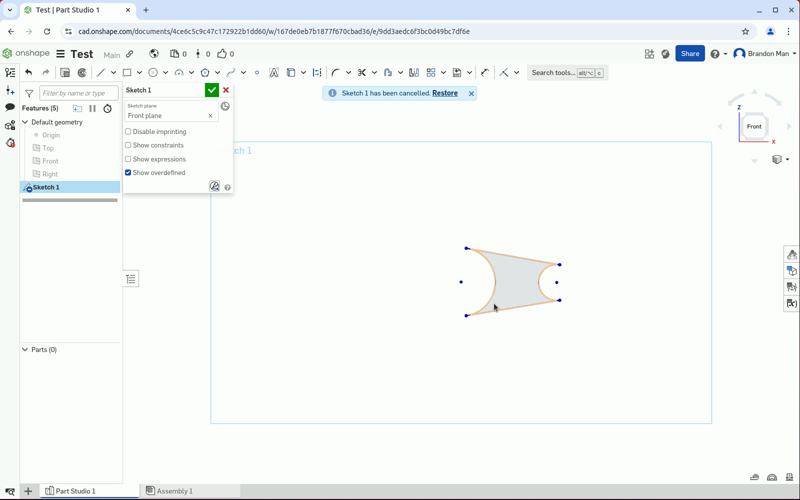
click(494, 303)
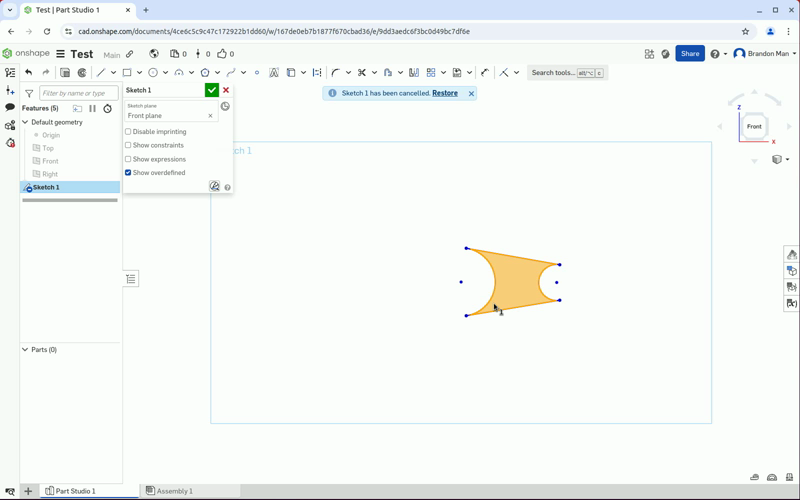
mouse_move(73, 352)
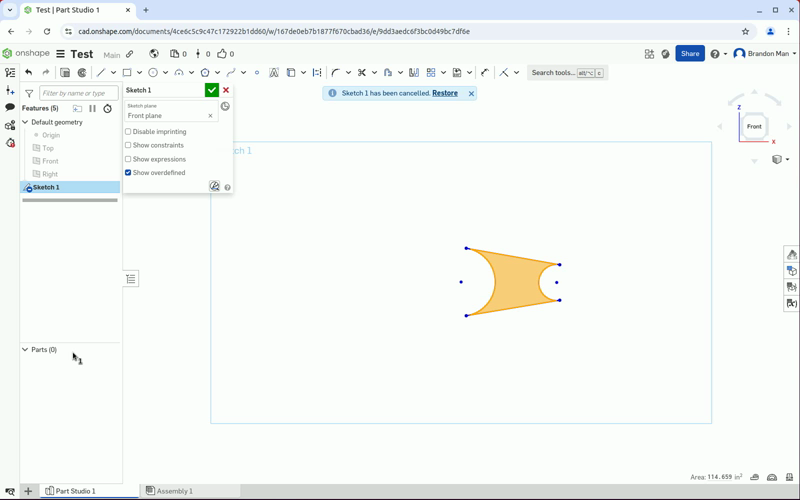
key(shift+y)
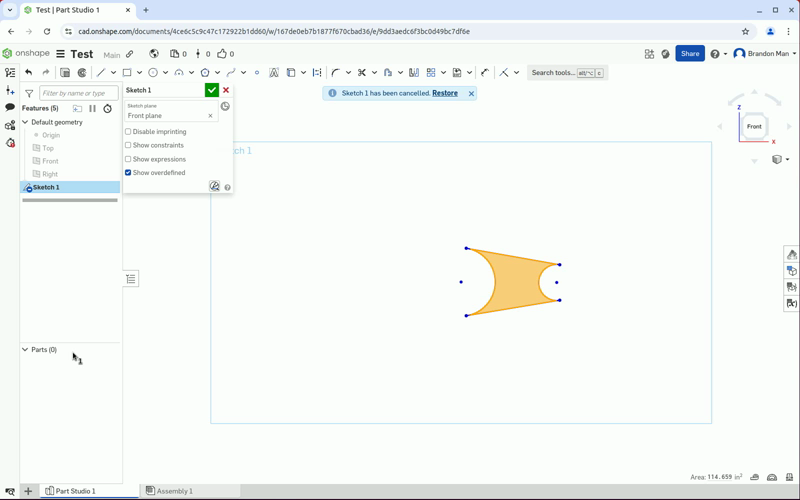
key(shift+e)
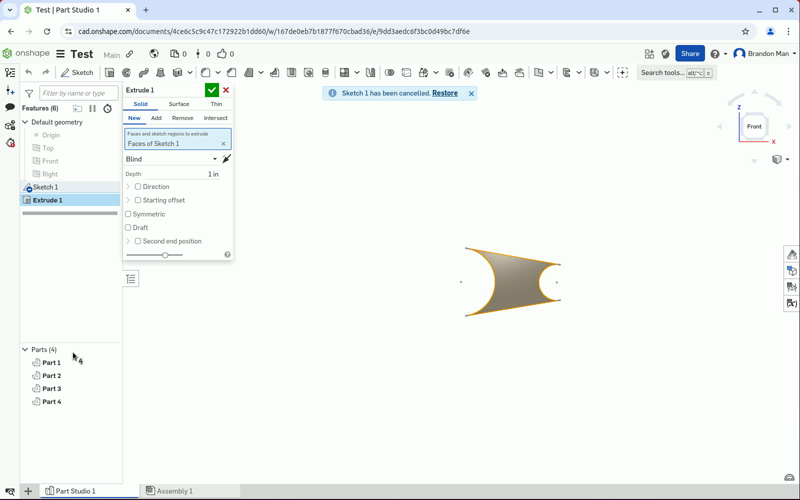
mouse_move(143, 106)
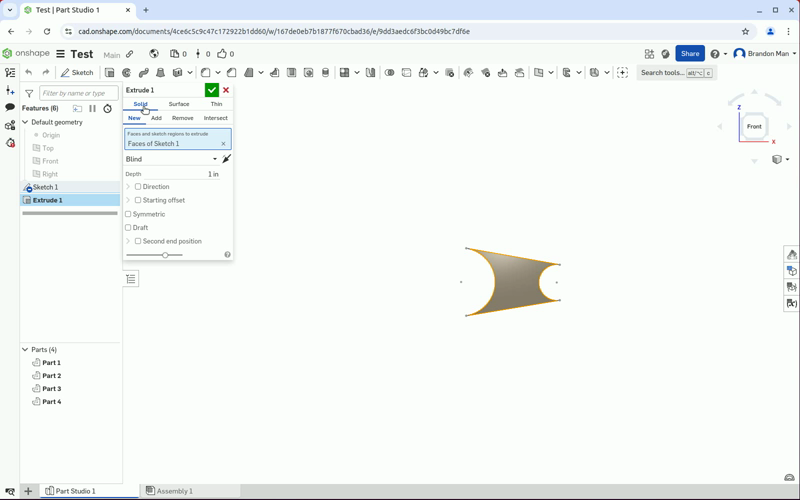
click(143, 106)
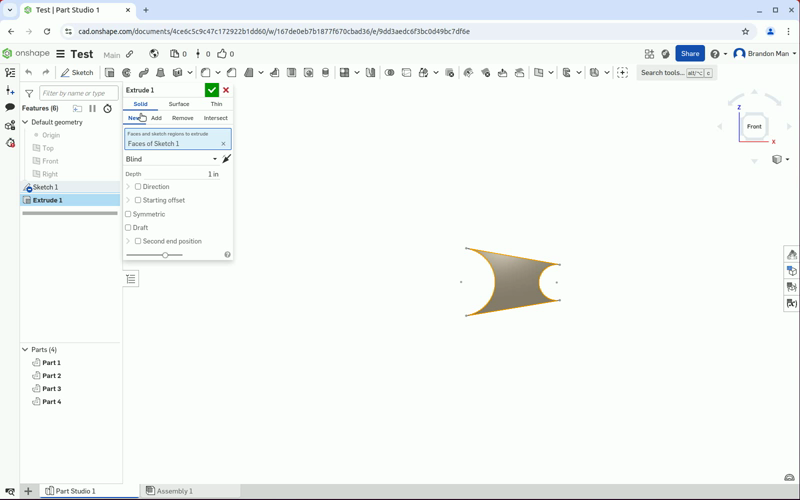
mouse_move(137, 120)
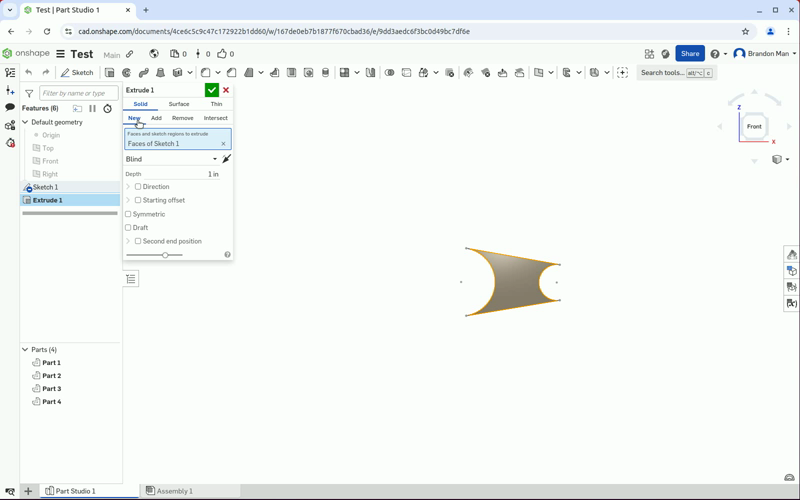
click(137, 120)
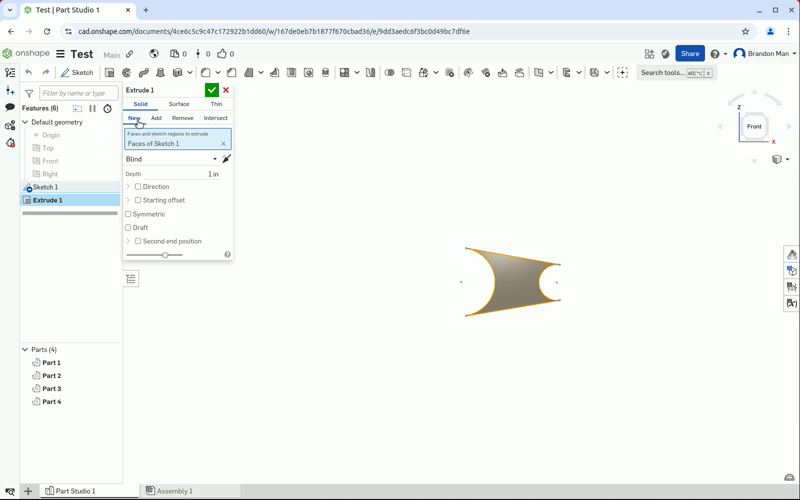
key(tab, 4)
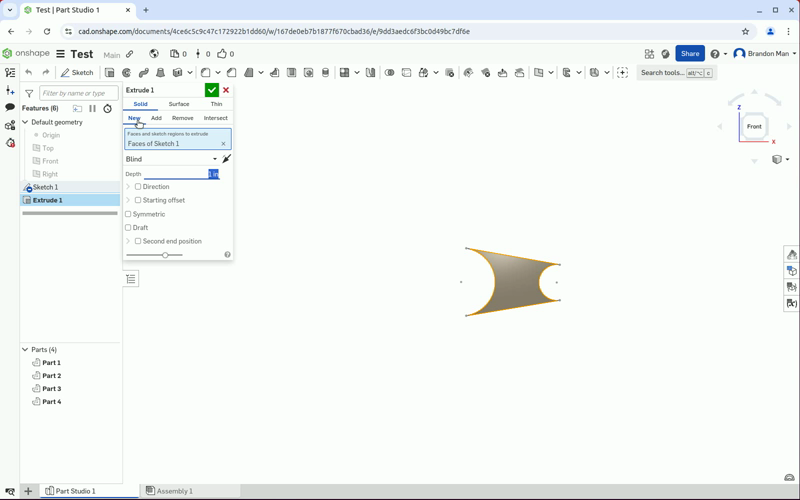
text(5.777)
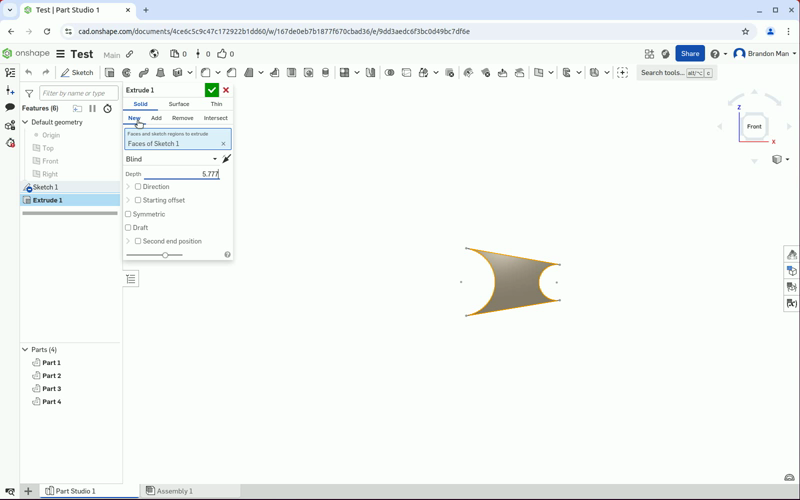
key(enter)
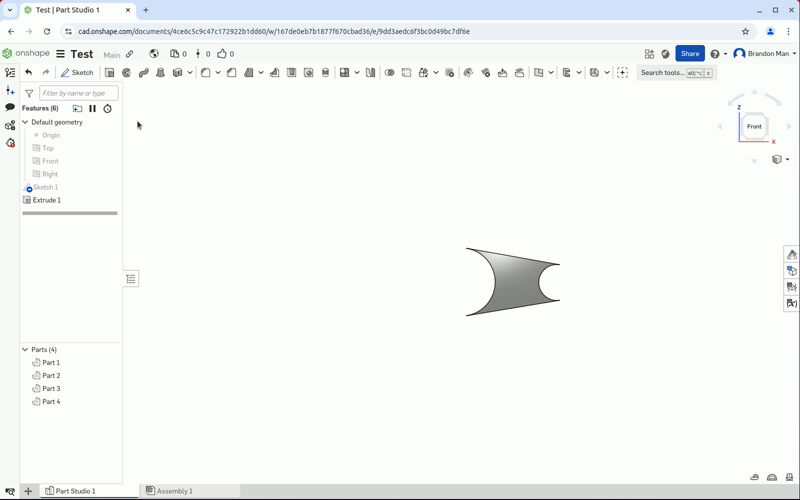
key(shift+h)
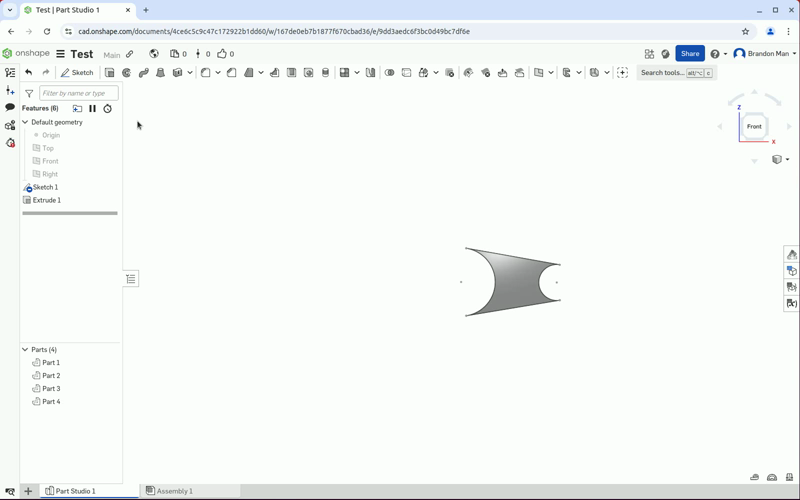
key(shift+h)
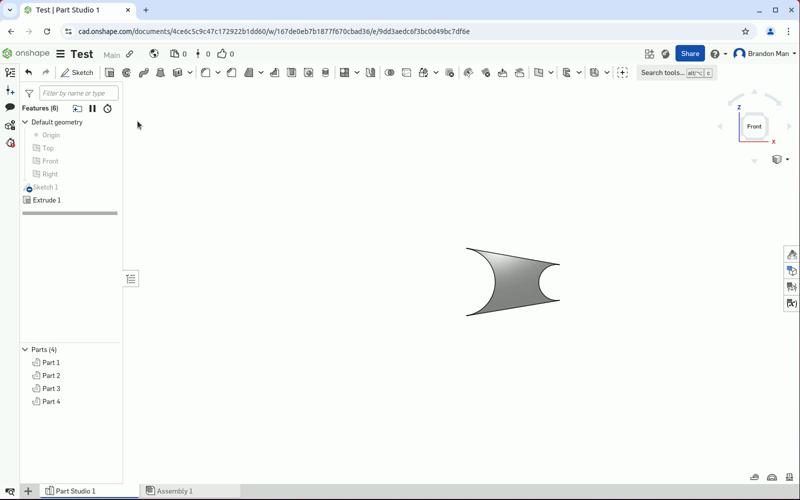
mouse_move(73, 189)
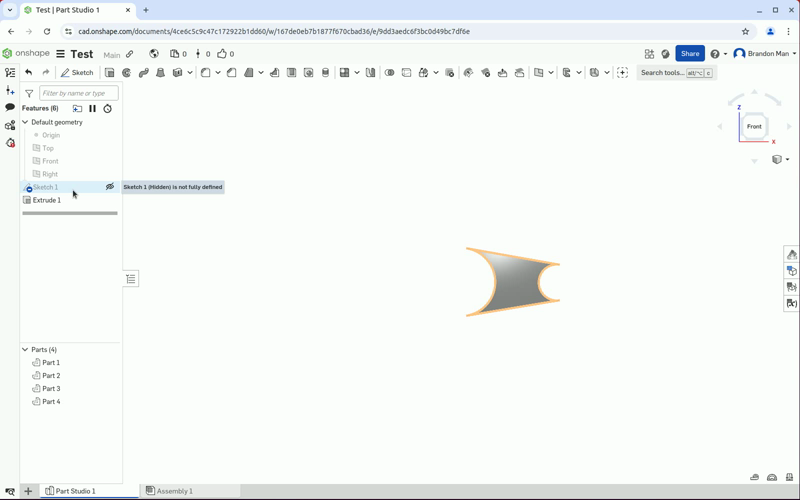
click(73, 189)
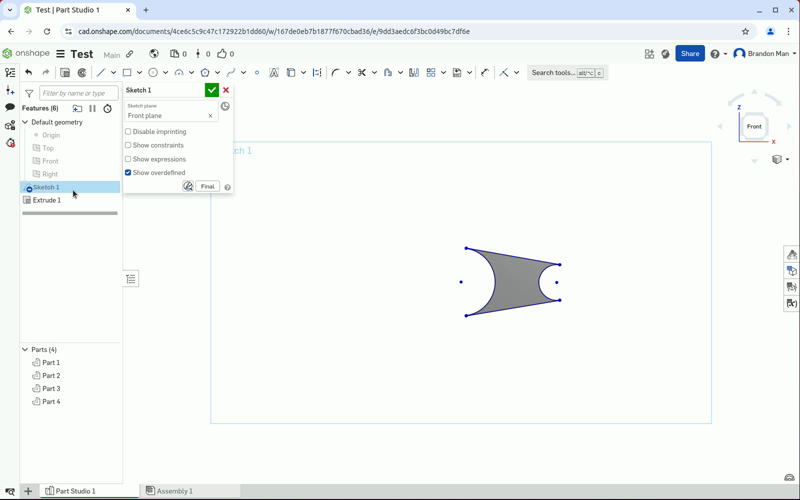
mouse_move(229, 92)
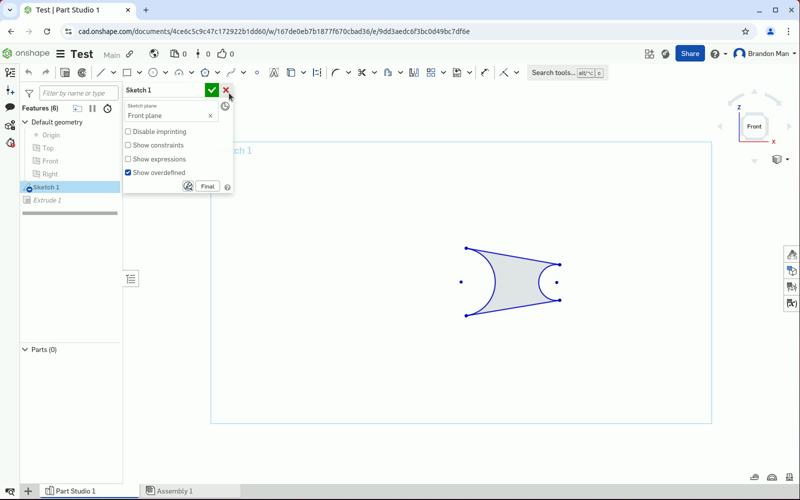
click(229, 92)
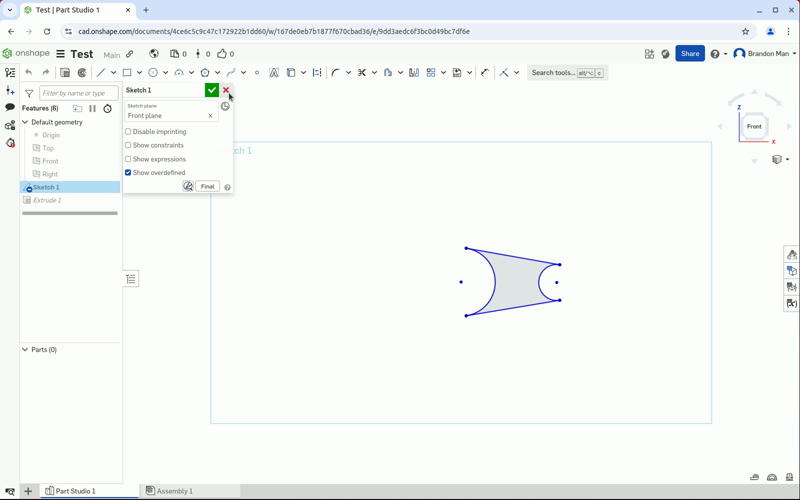
key(shift+s)
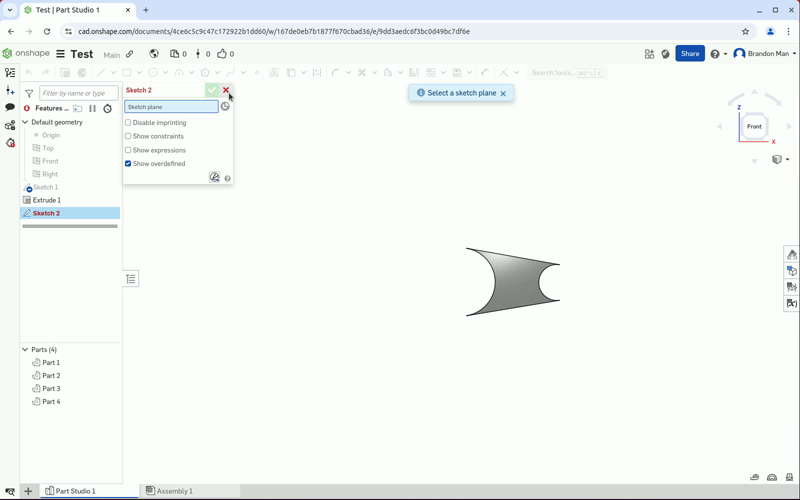
mouse_move(73, 163)
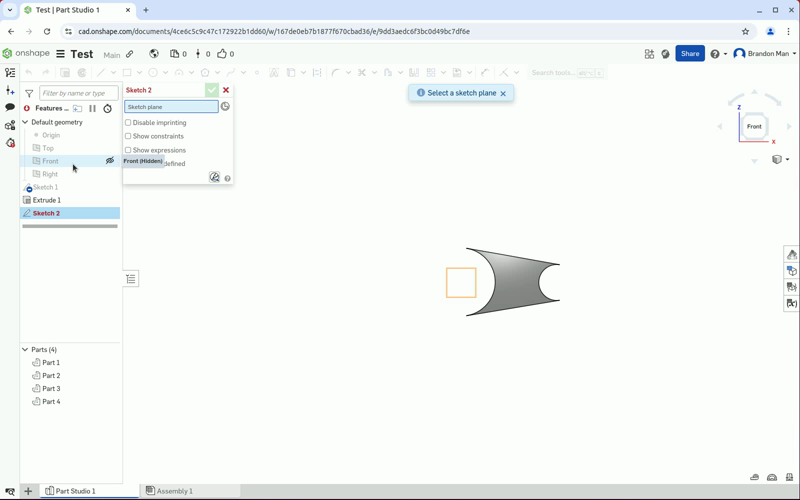
click(73, 163)
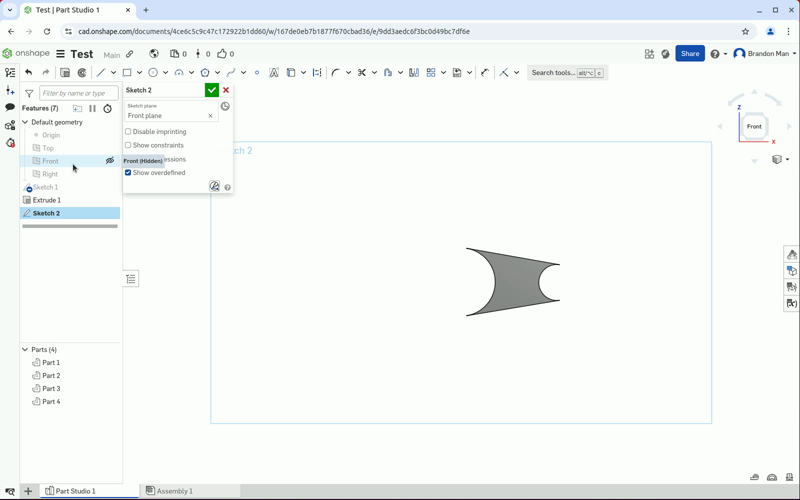
mouse_move(73, 352)
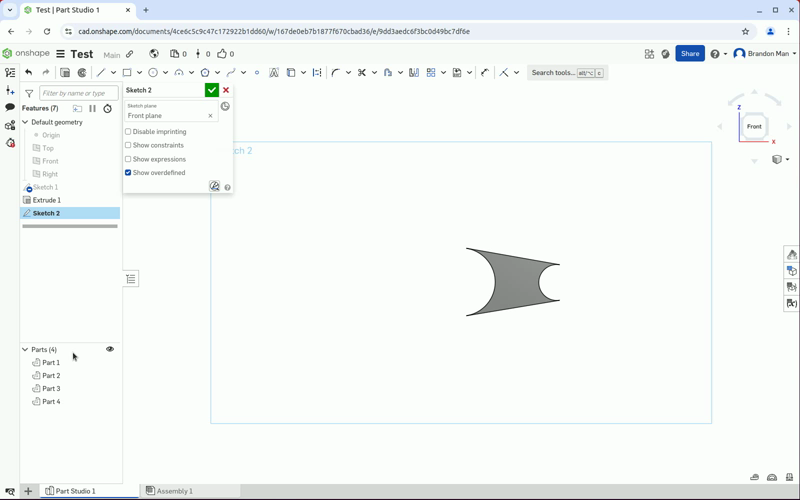
key(y)
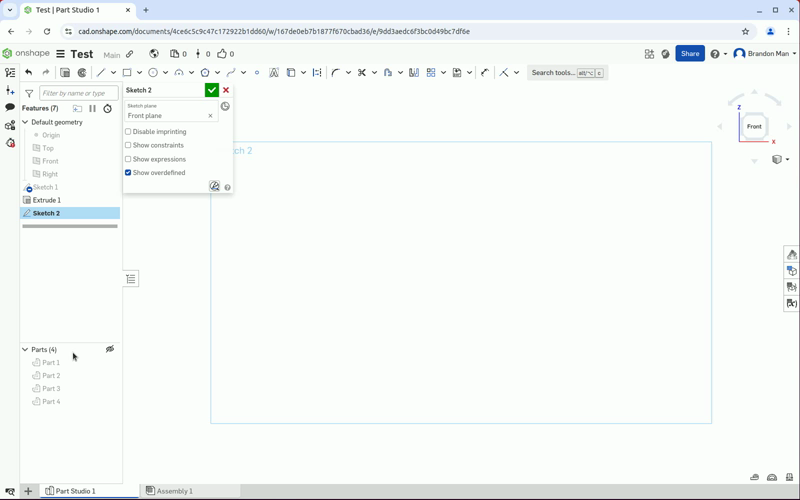
key(c)
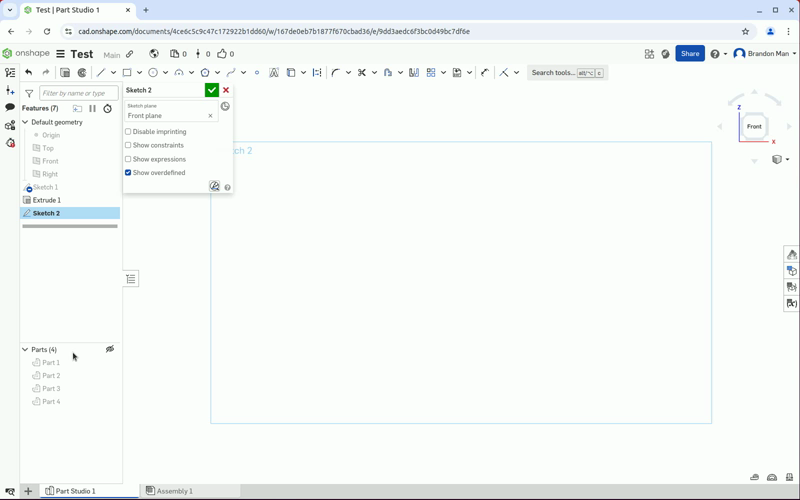
key_down(shift)
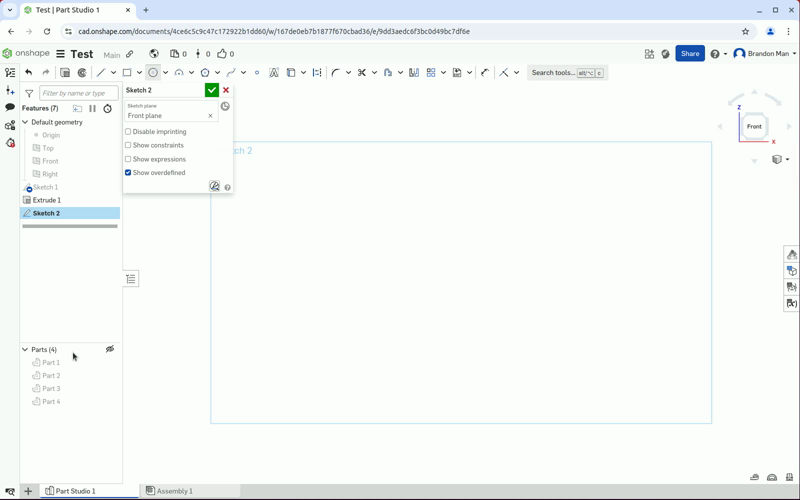
mouse_move(556, 282)
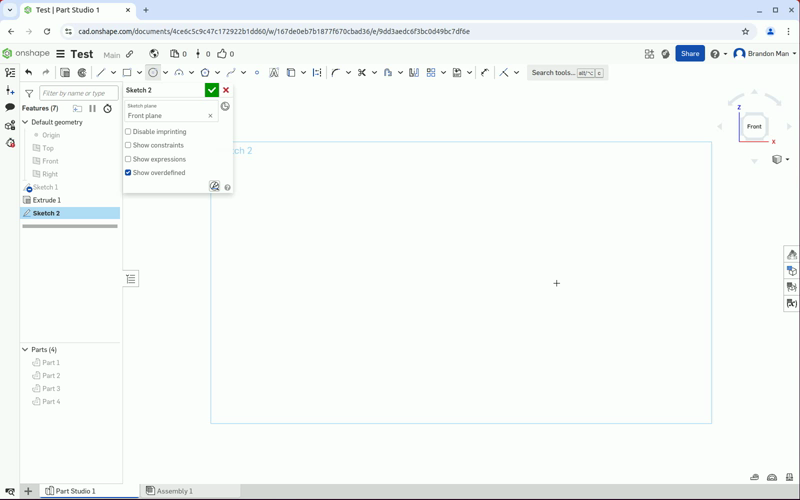
click(556, 282)
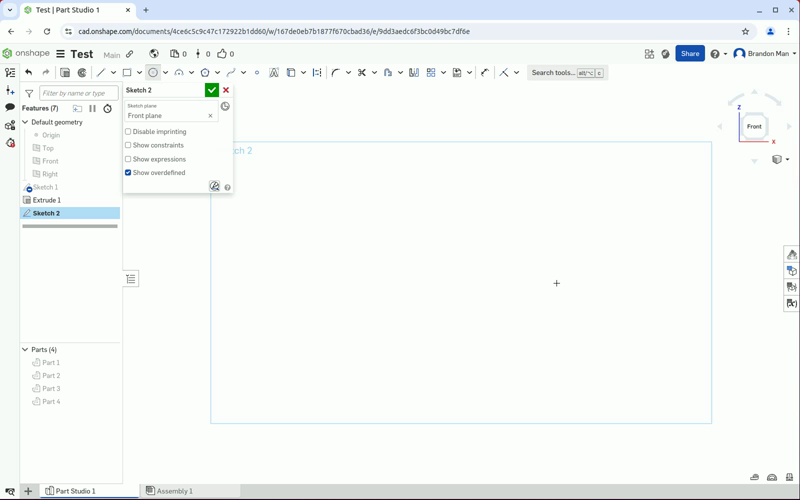
key_up(shift)
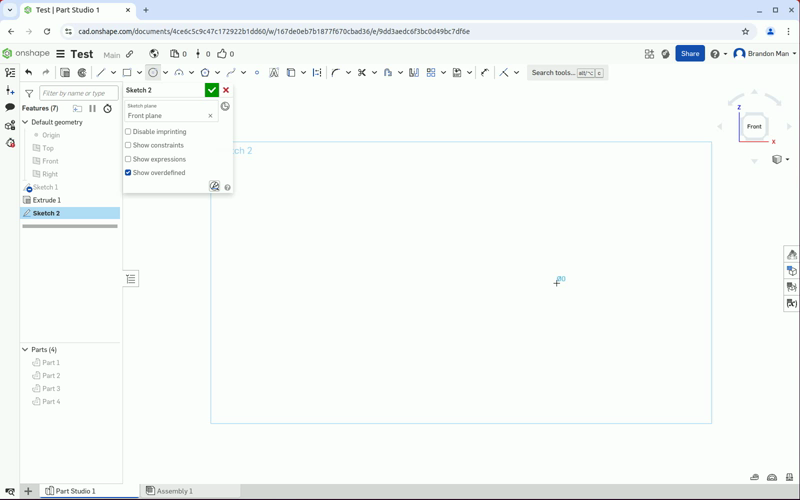
mouse_move(574, 282)
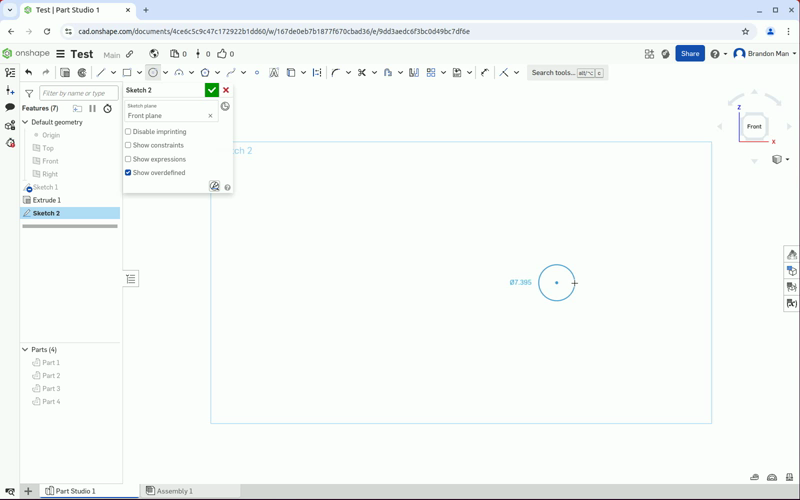
click(574, 282)
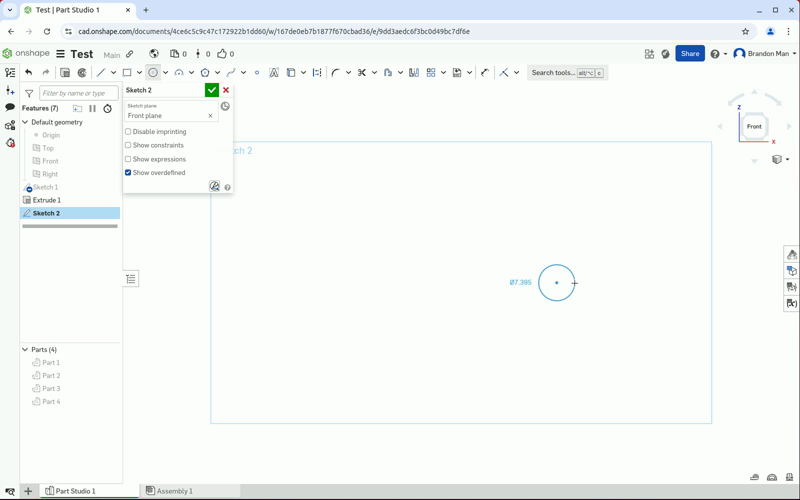
key(esc)
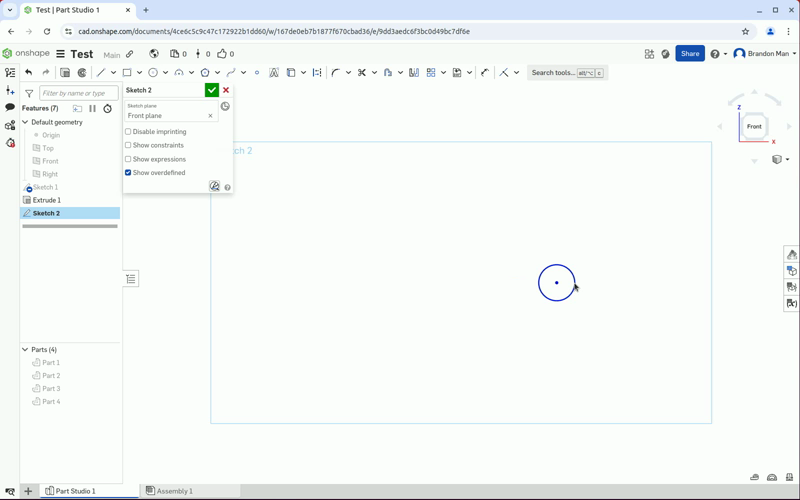
key(c)
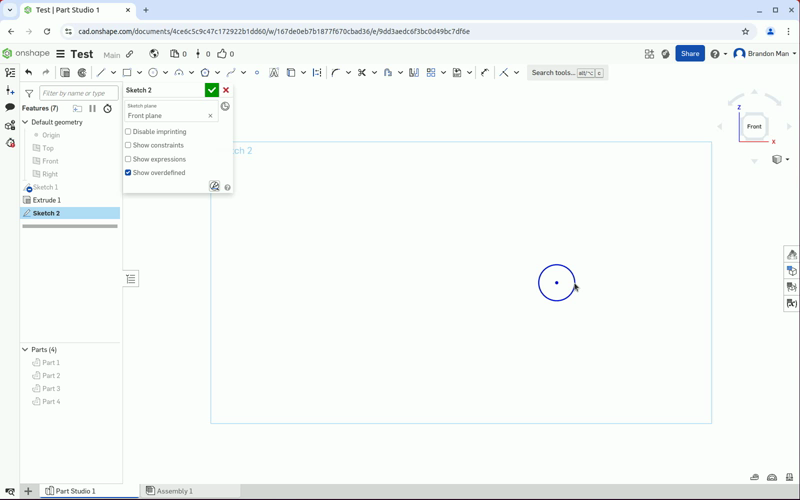
key_down(shift)
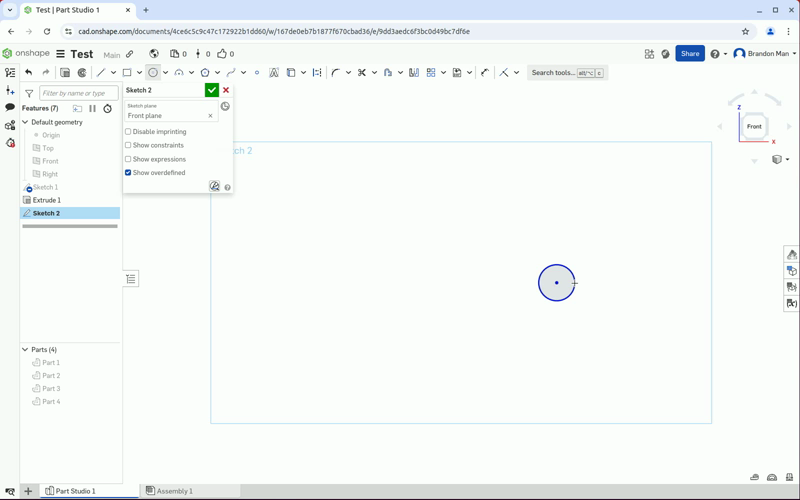
mouse_move(556, 282)
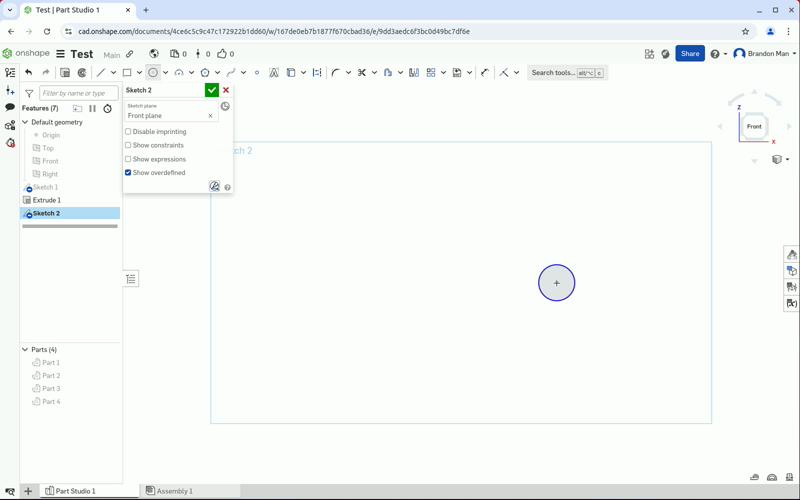
click(556, 282)
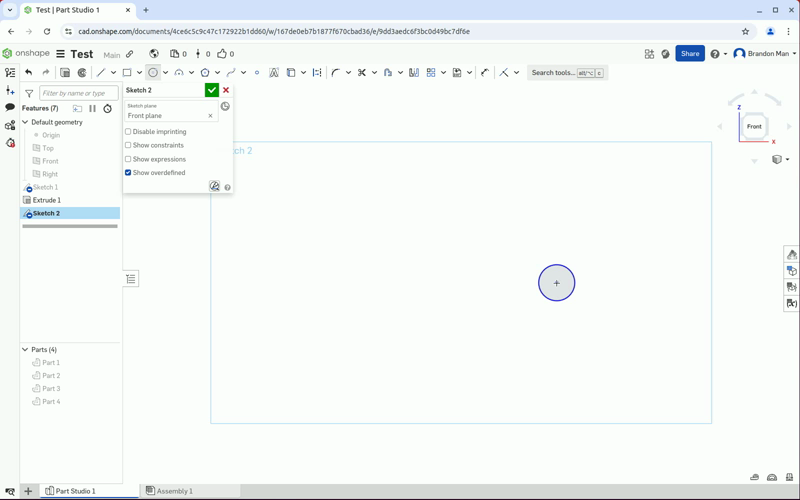
key_up(shift)
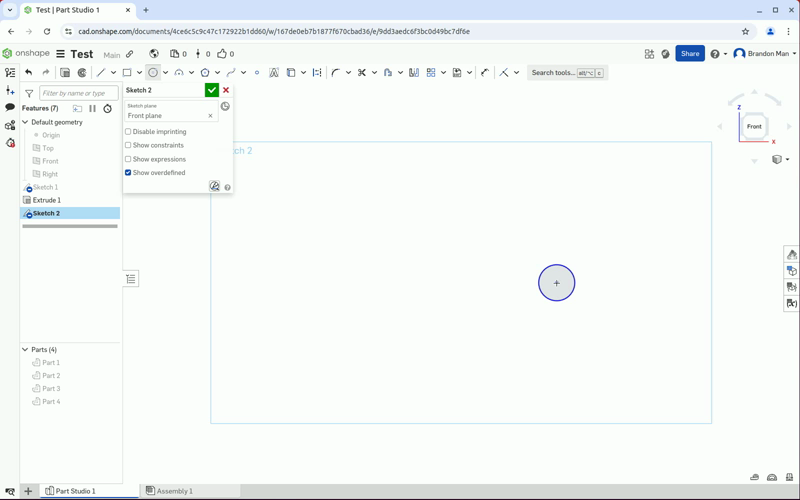
mouse_move(567, 282)
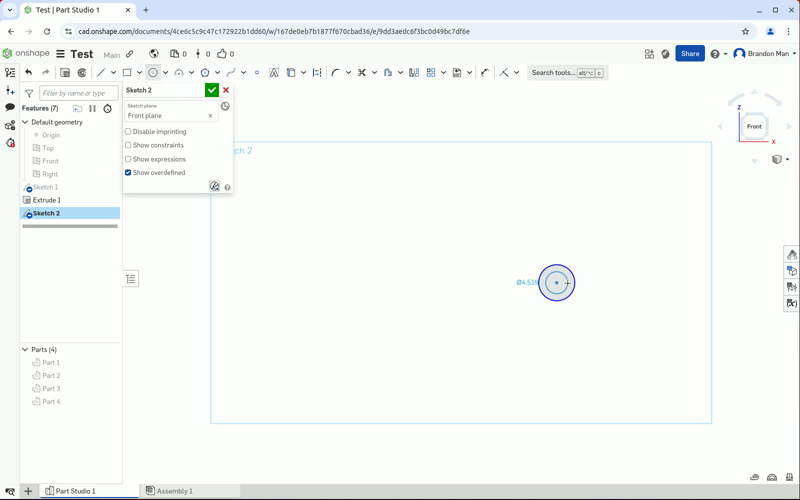
click(567, 282)
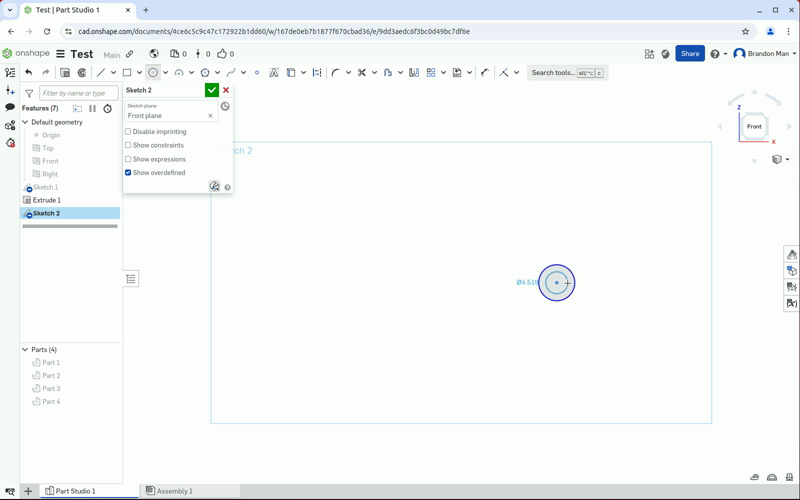
key(esc)
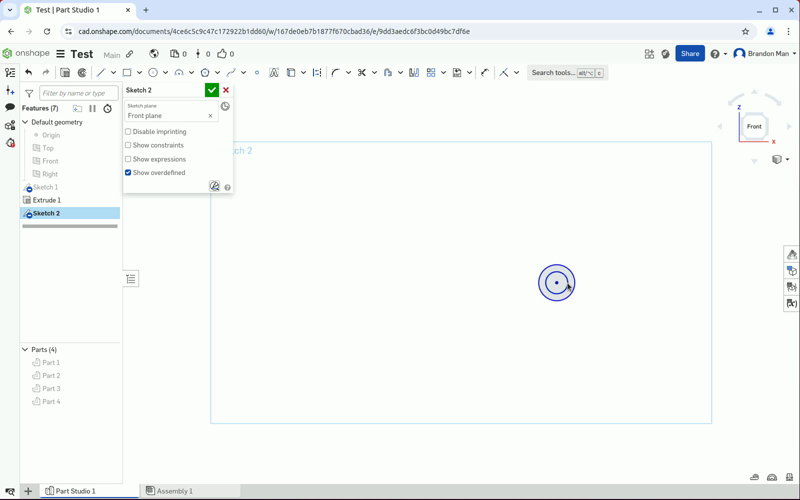
mouse_move(555, 270)
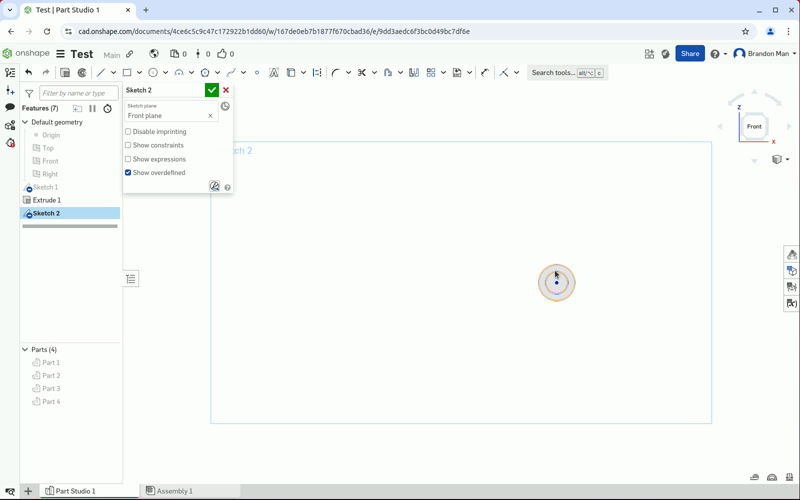
scroll(6)
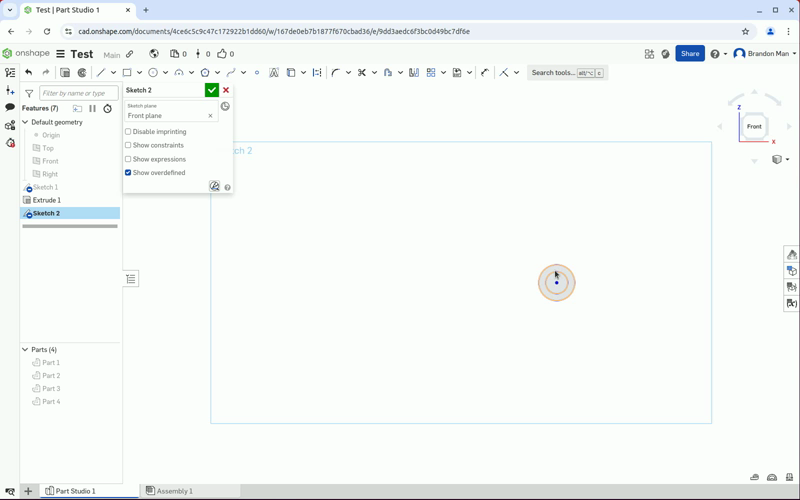
scroll(6)
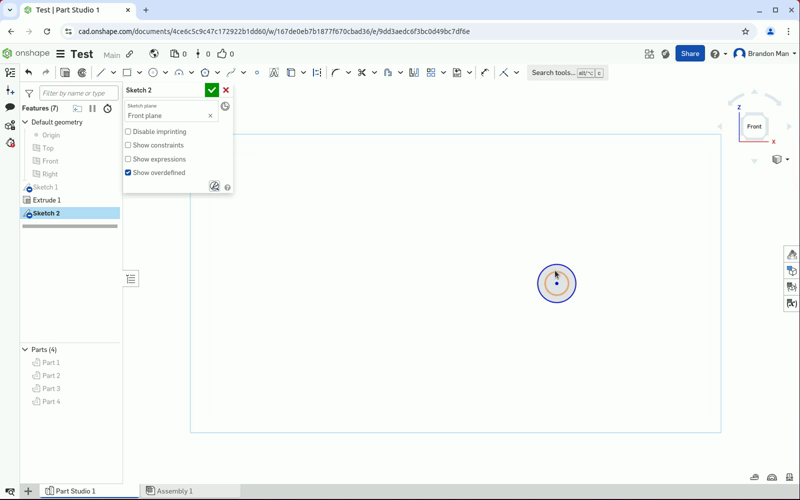
scroll(6)
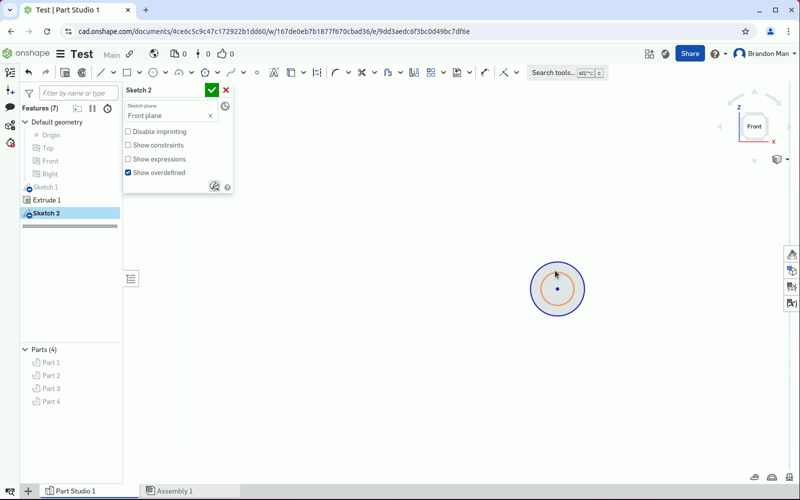
scroll(6)
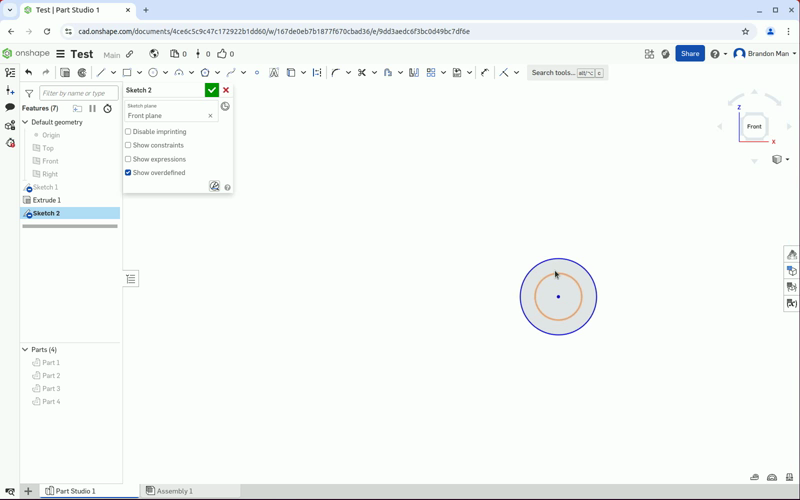
scroll(6)
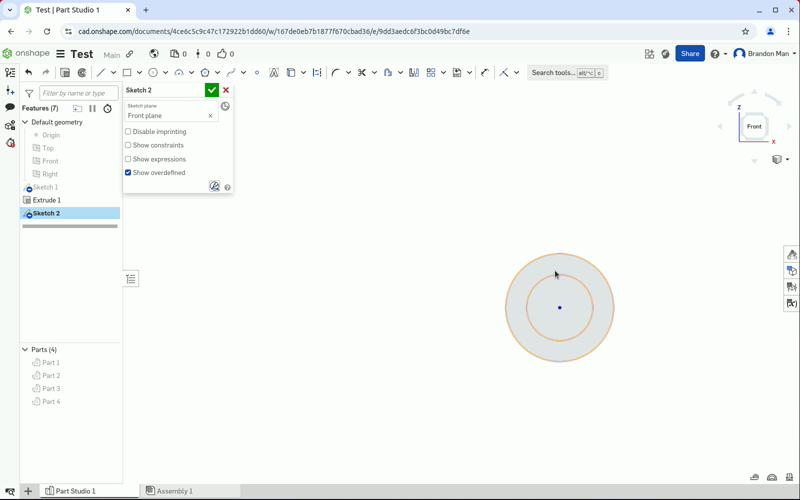
scroll(6)
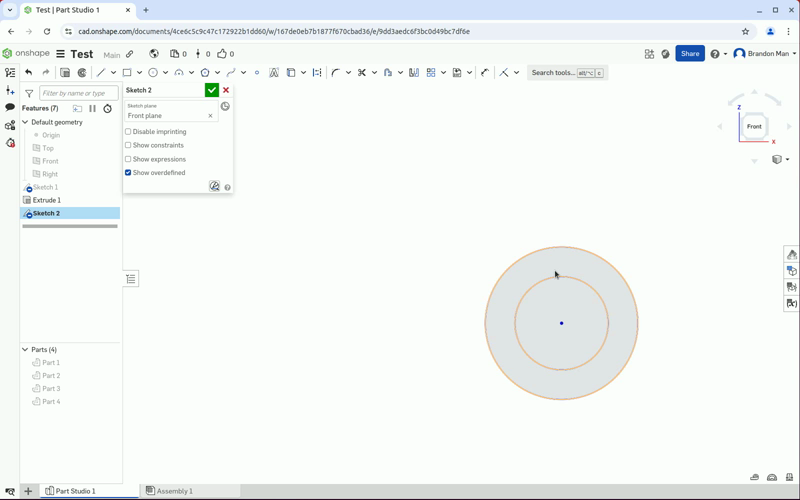
scroll(6)
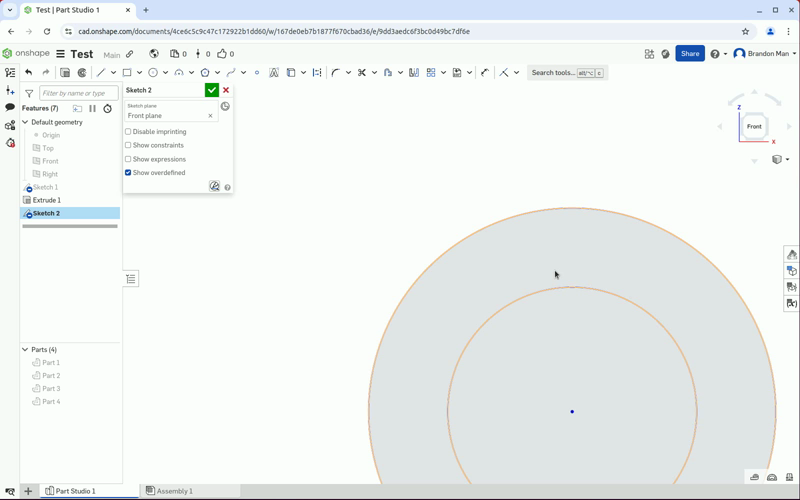
click(555, 270)
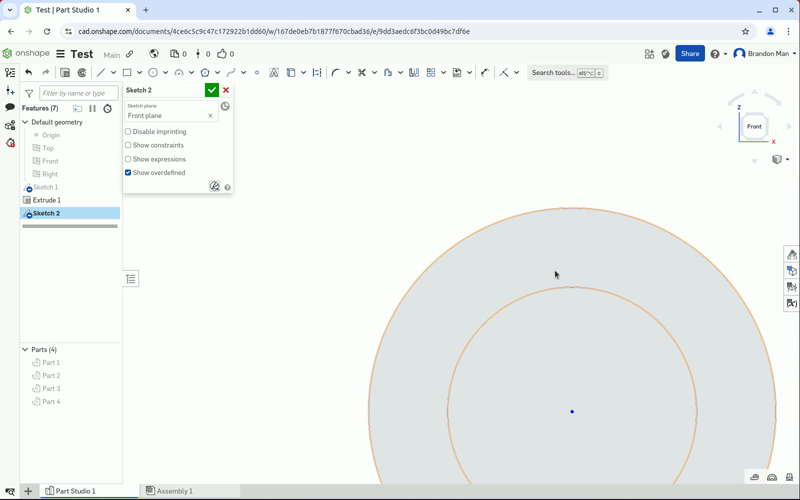
scroll(-6)
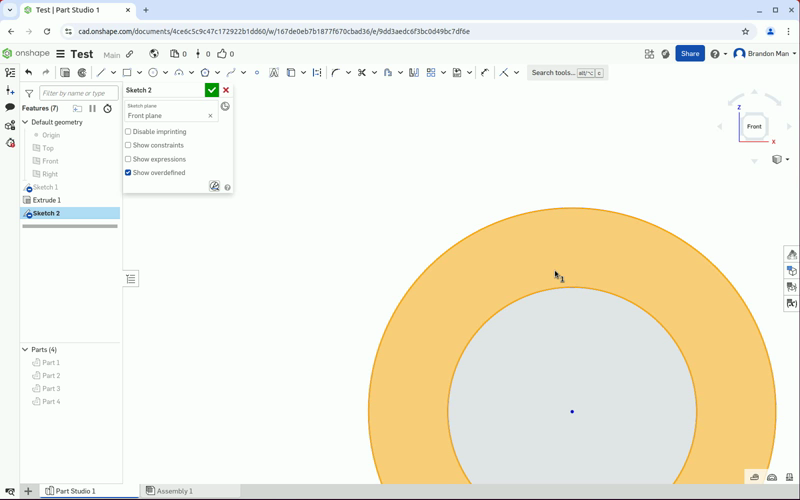
scroll(-6)
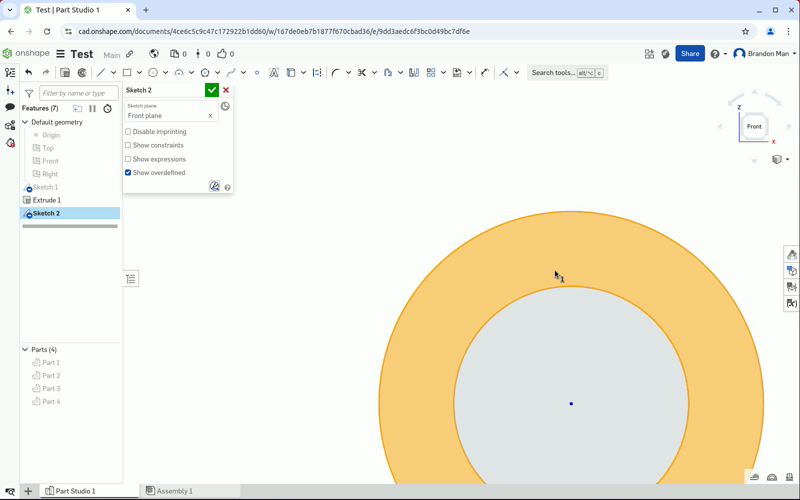
scroll(-6)
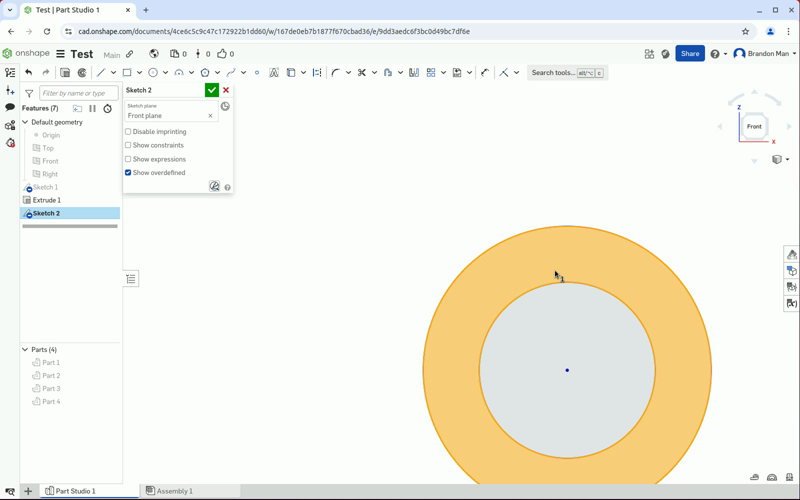
scroll(-6)
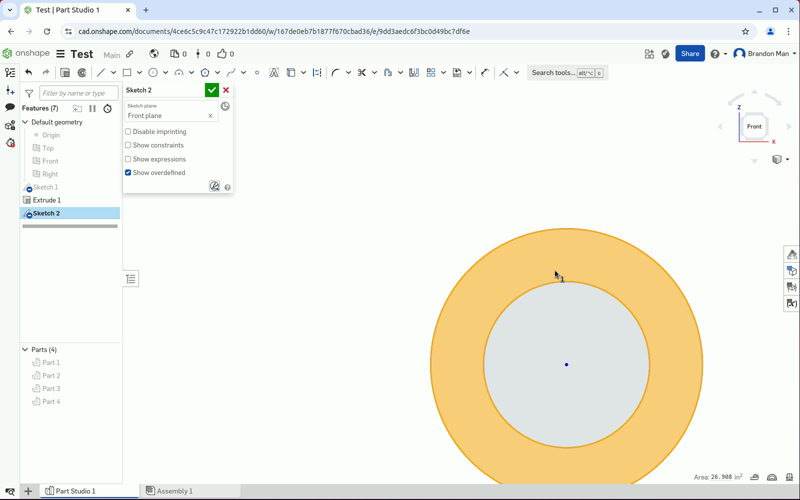
scroll(-6)
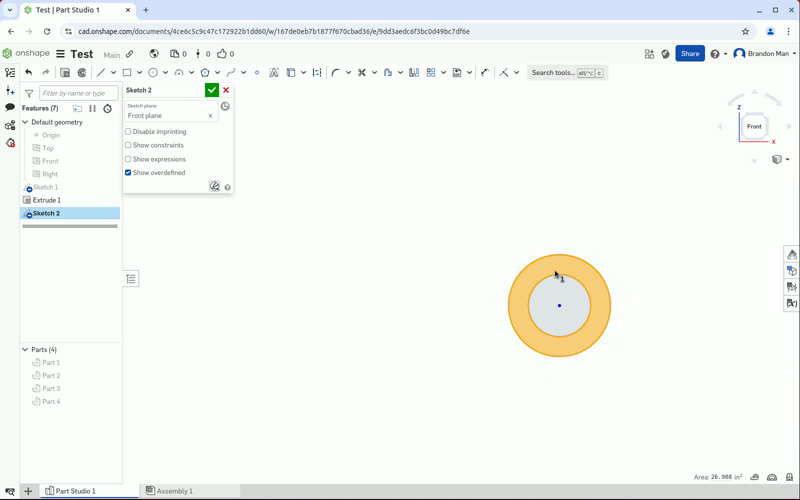
scroll(-6)
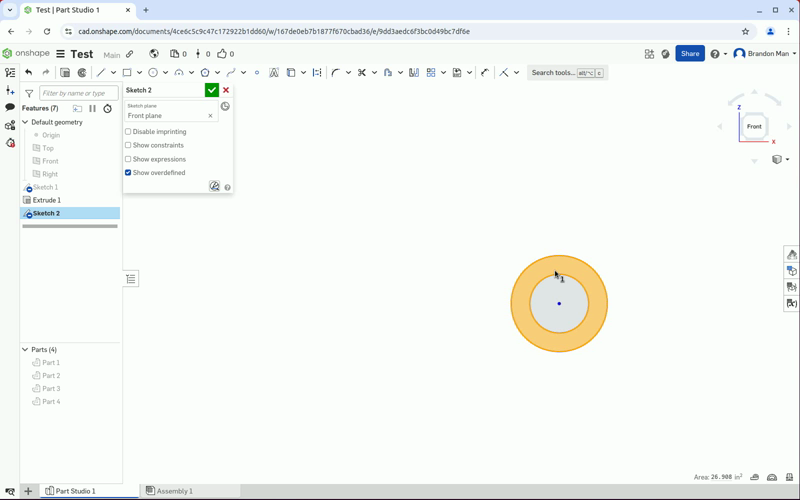
scroll(-6)
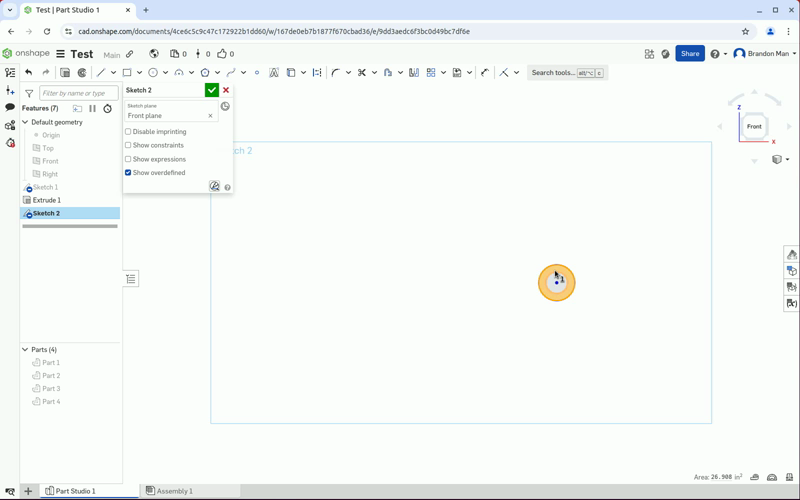
mouse_move(73, 352)
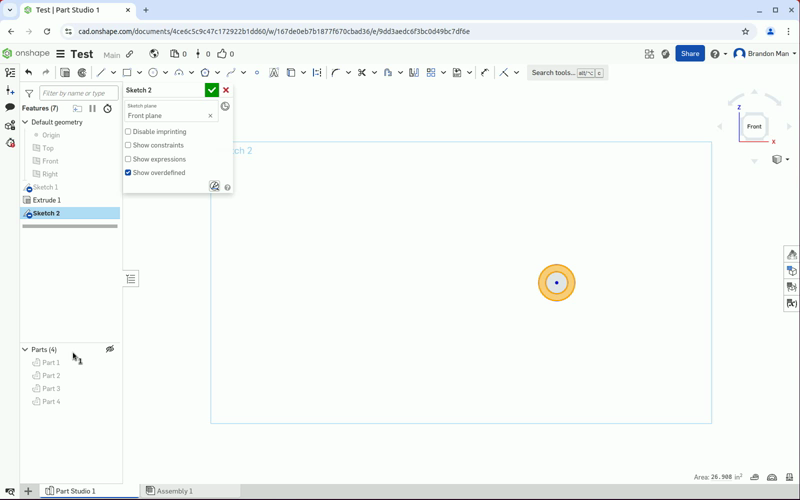
key(shift+y)
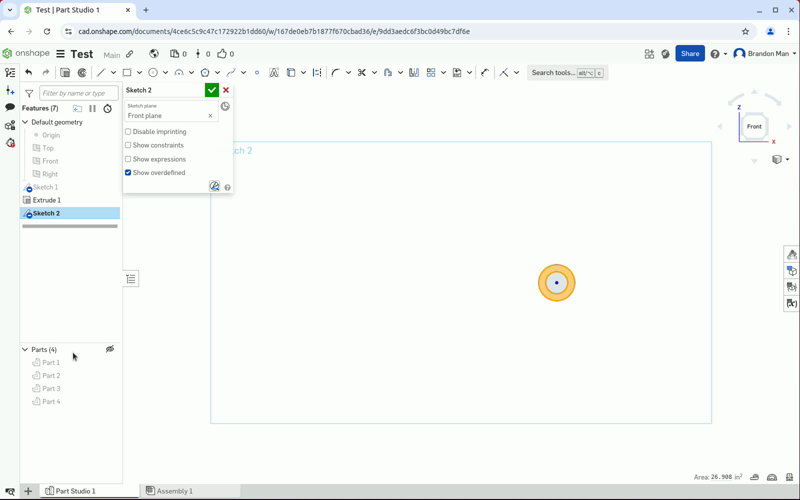
key(shift+e)
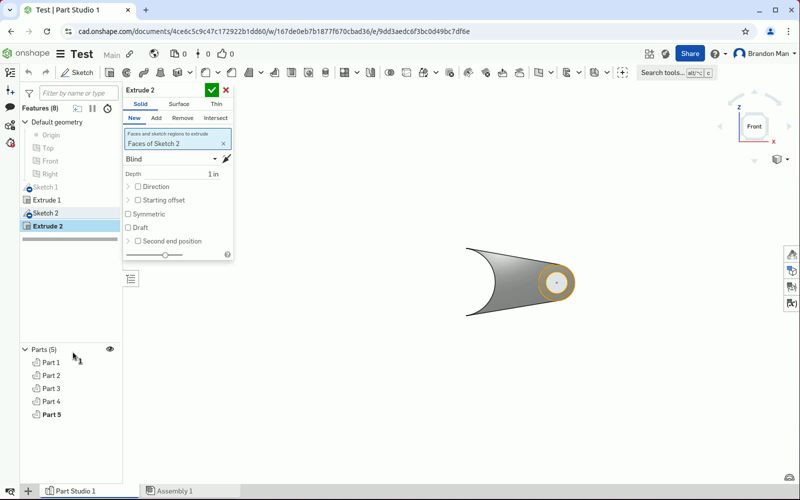
mouse_move(143, 106)
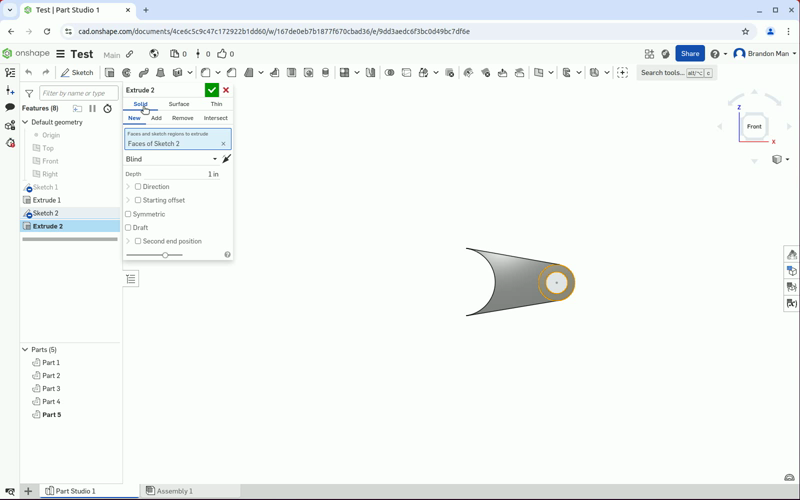
click(143, 106)
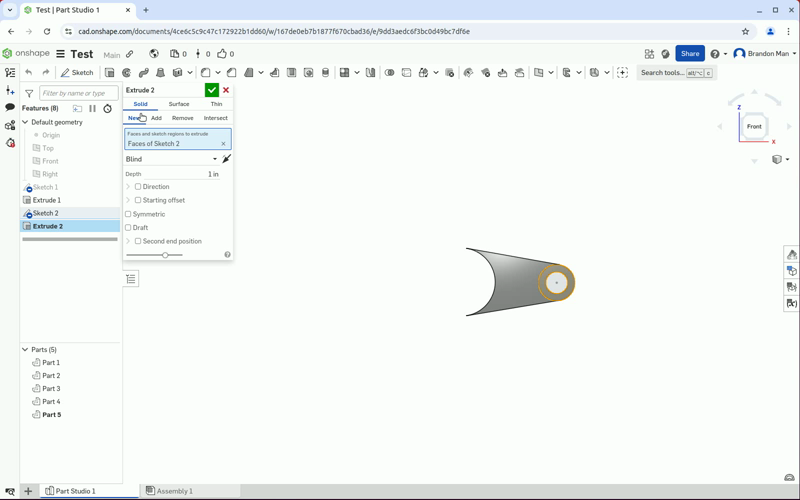
mouse_move(137, 120)
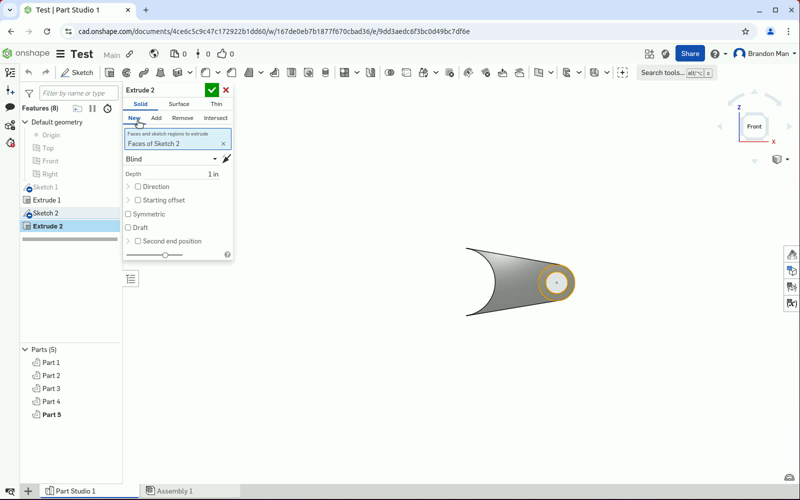
click(137, 120)
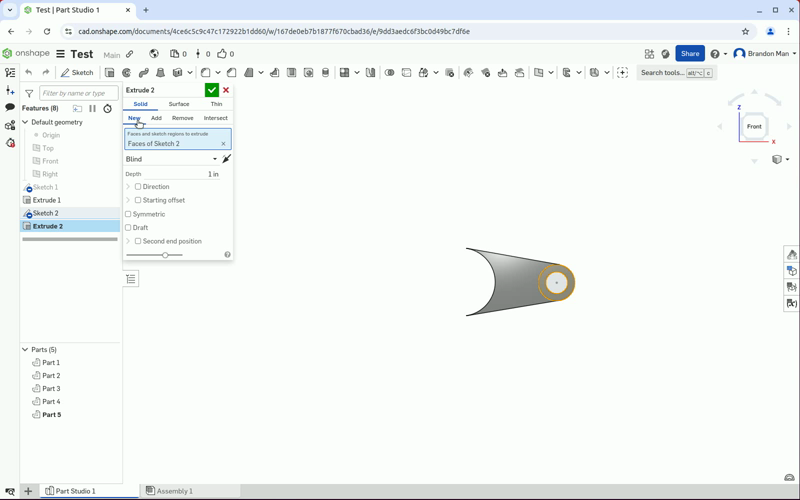
key(tab, 4)
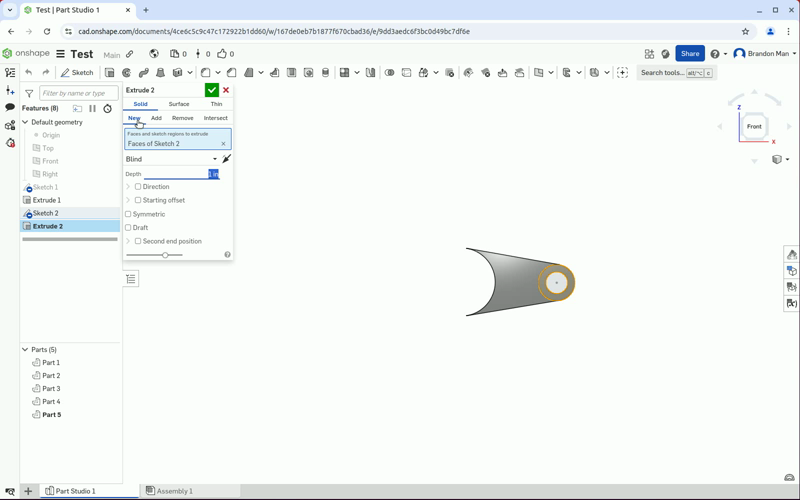
text(5.777)
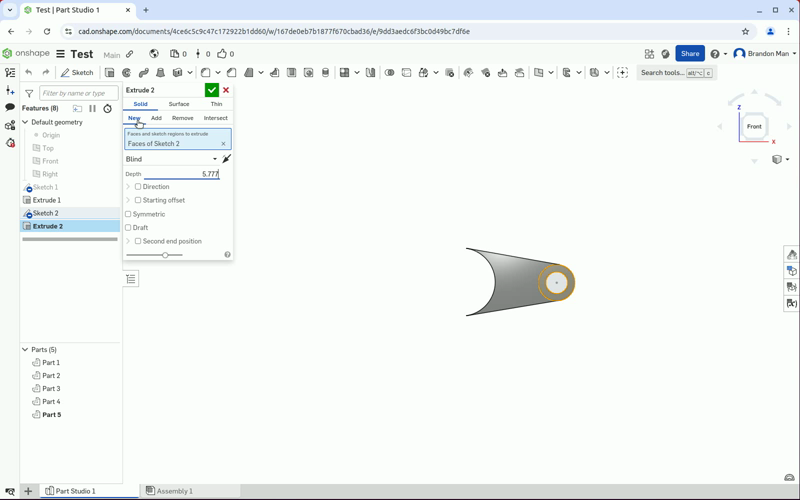
key(enter)
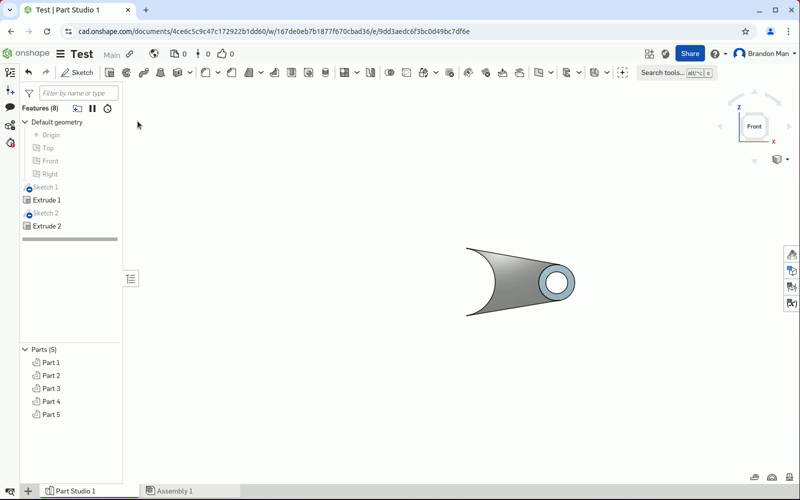
key(shift+h)
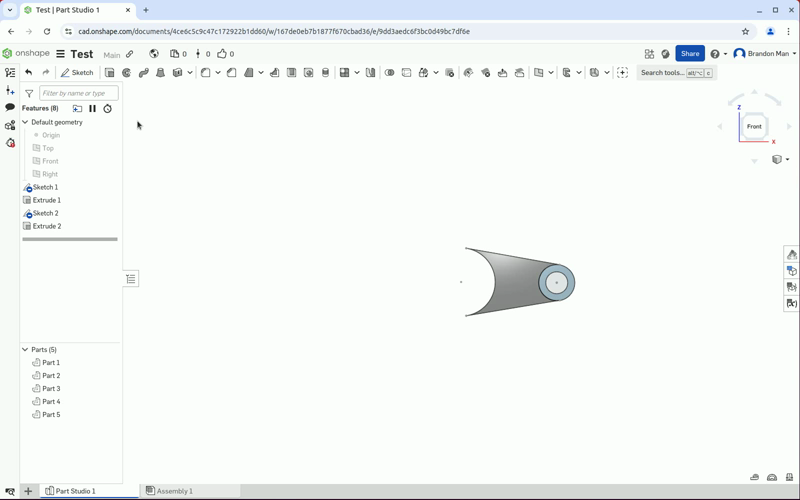
key(shift+h)
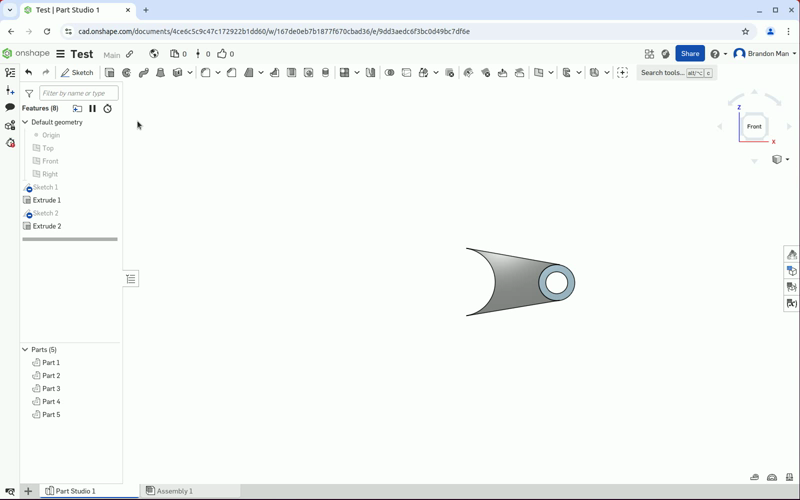
mouse_move(73, 189)
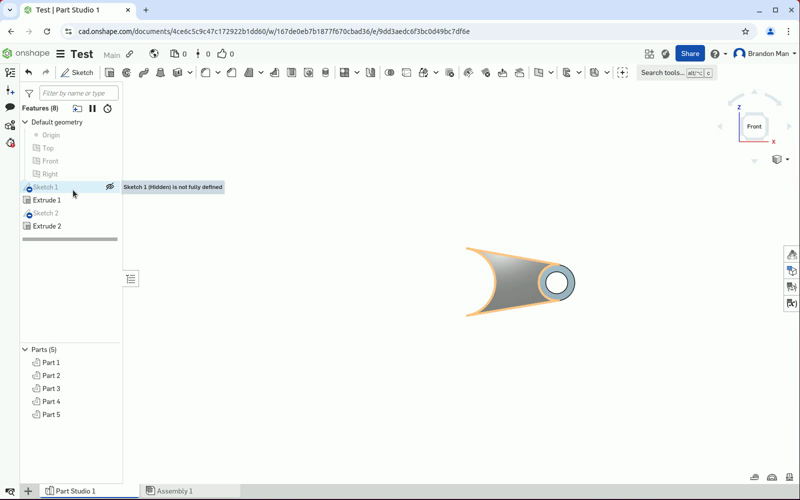
click(73, 189)
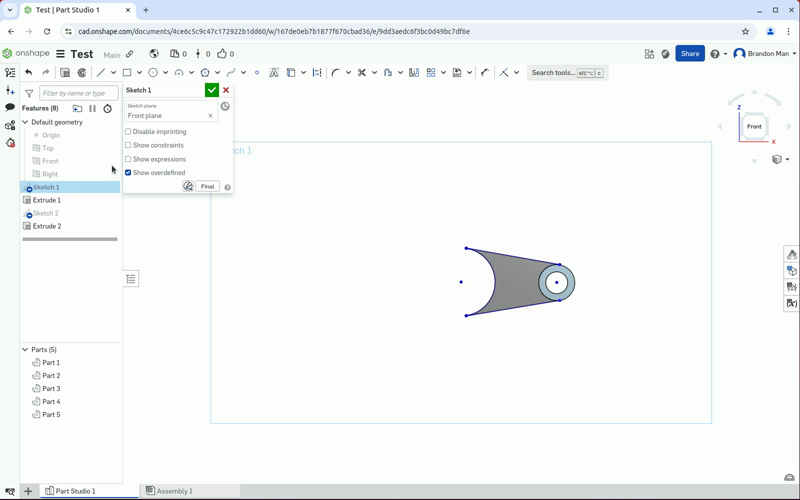
mouse_move(229, 92)
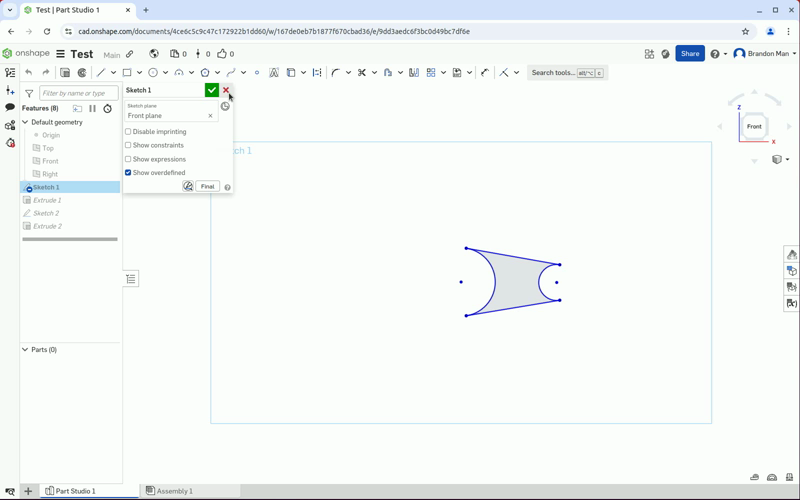
click(229, 92)
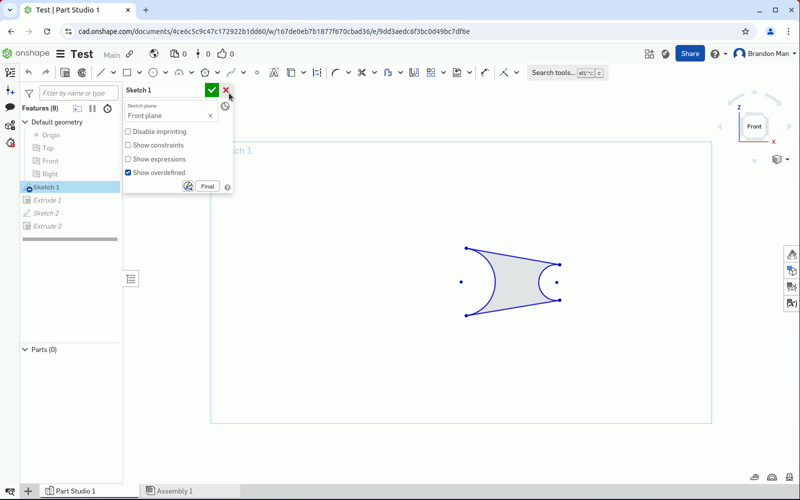
key(shift+s)
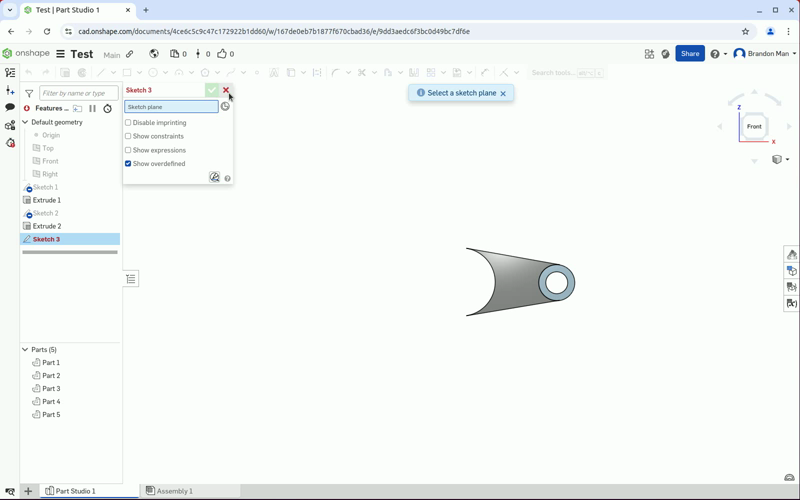
mouse_move(73, 163)
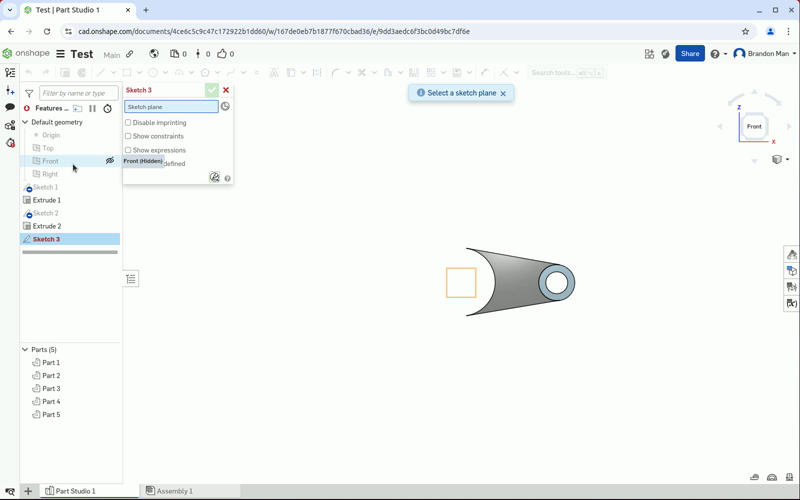
click(73, 163)
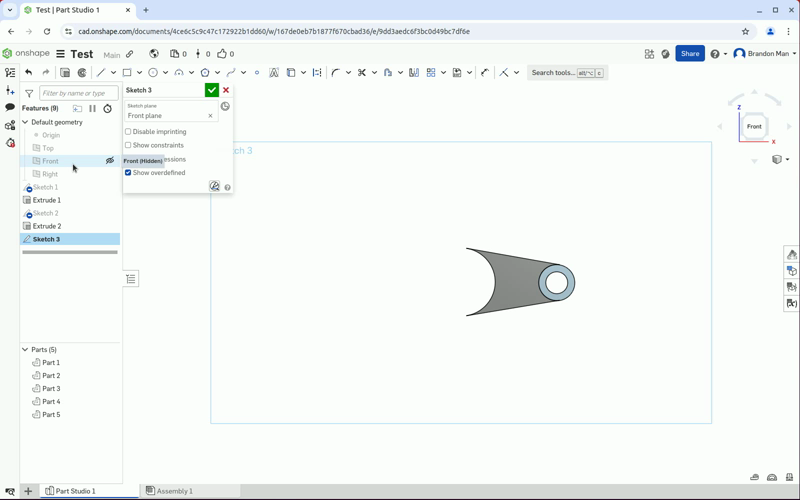
mouse_move(73, 352)
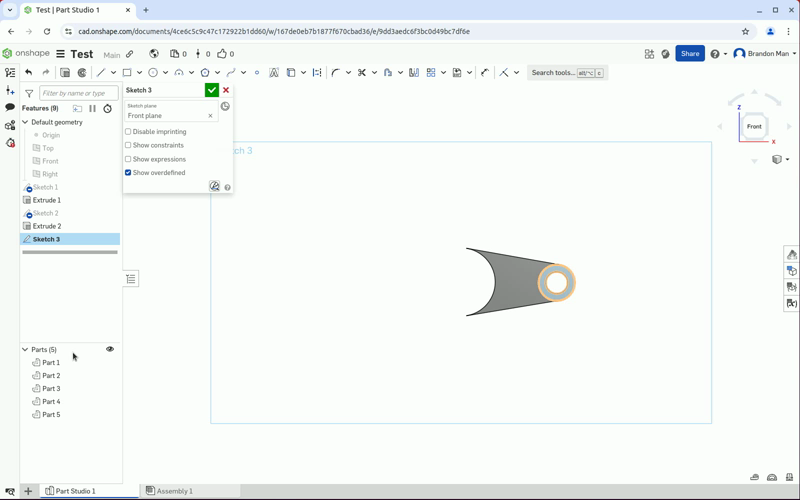
key(y)
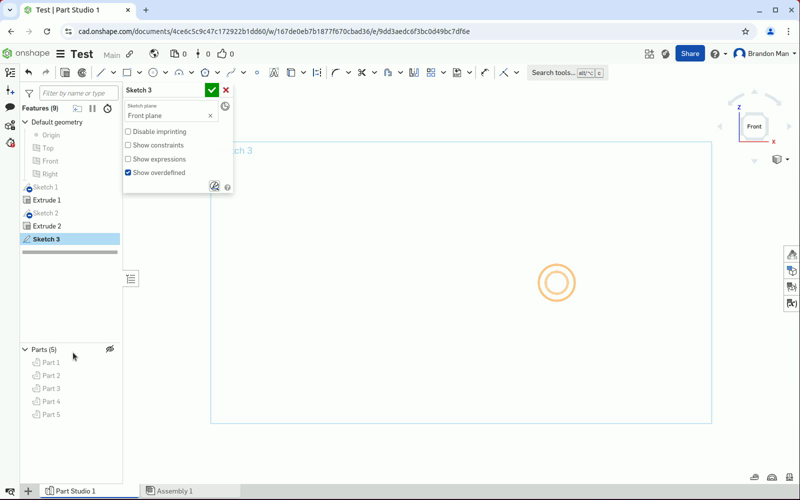
key(c)
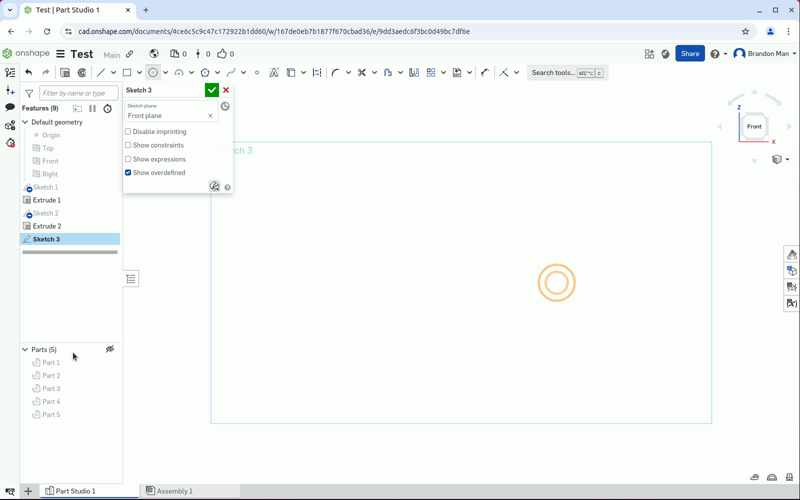
key_down(shift)
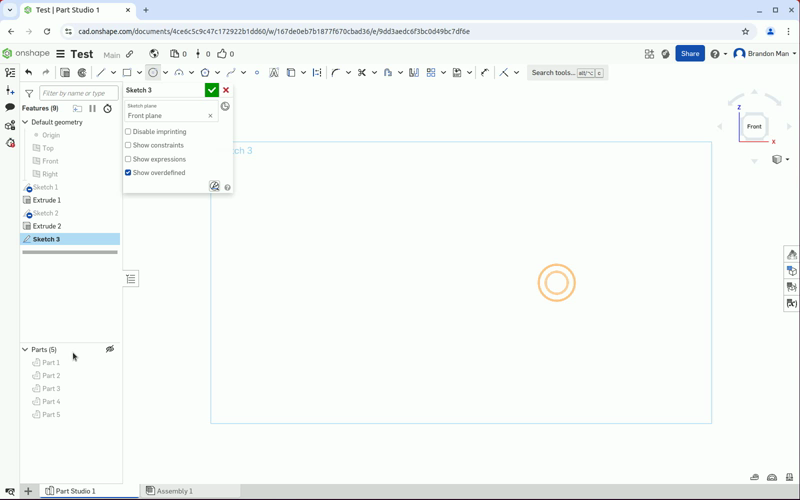
mouse_move(460, 282)
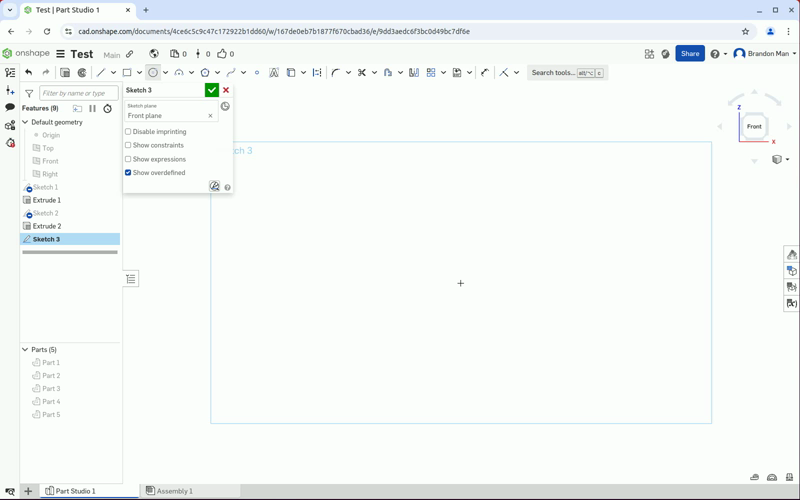
click(460, 282)
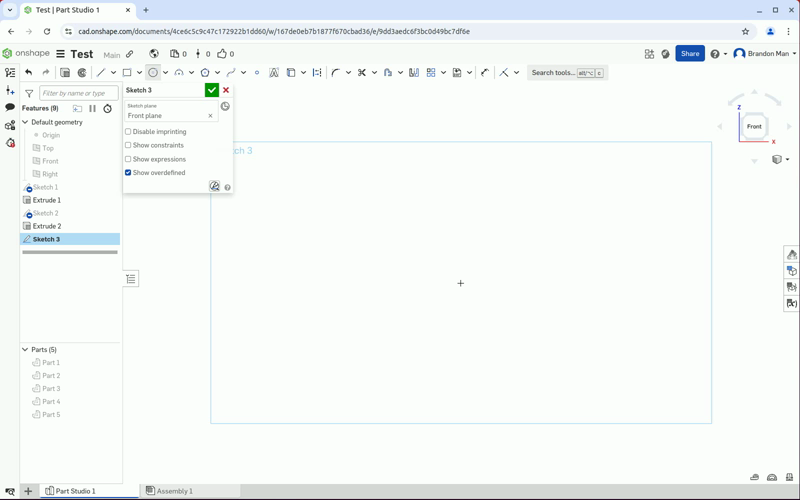
key_up(shift)
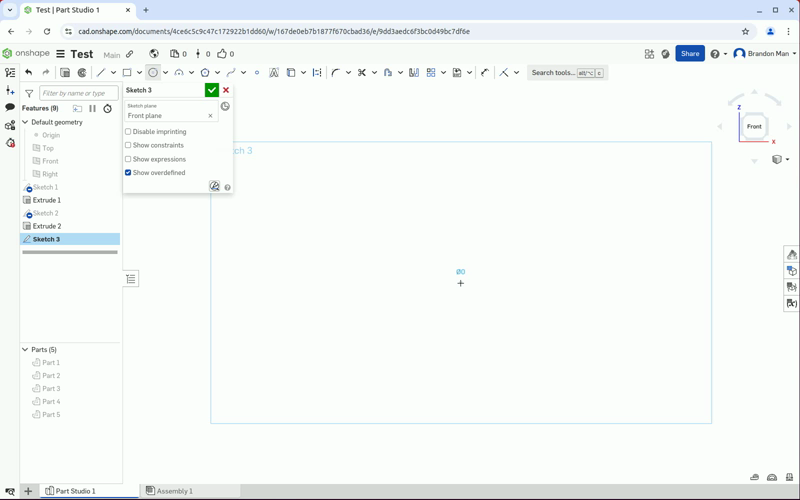
mouse_move(494, 282)
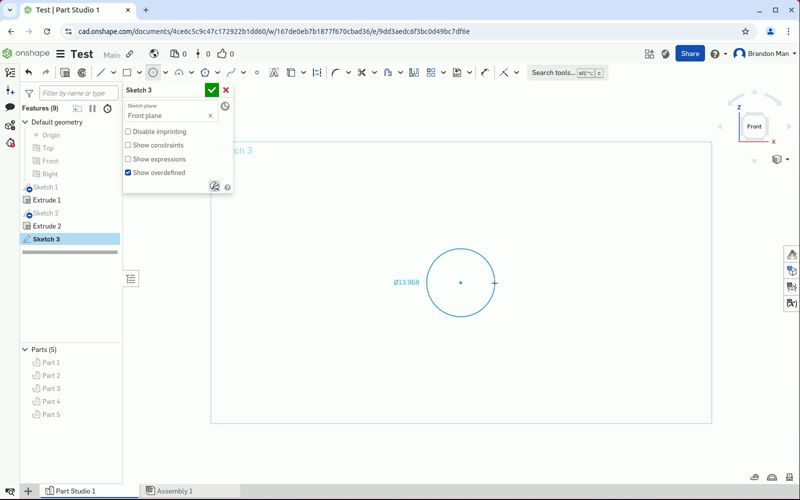
click(494, 282)
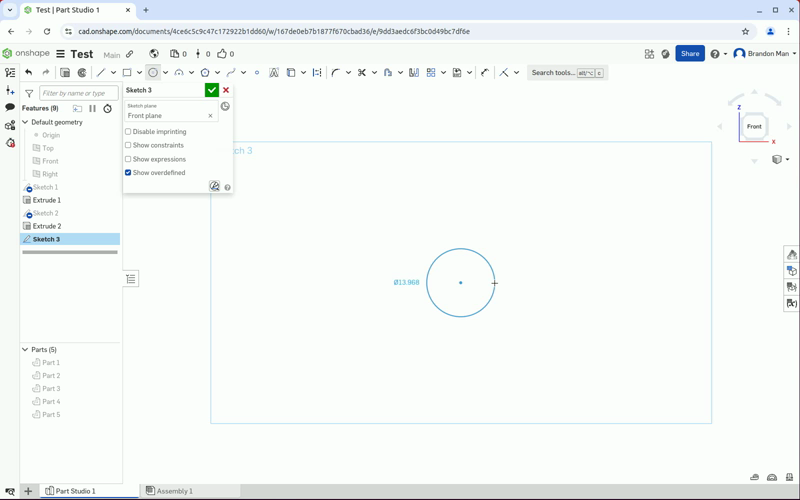
key(esc)
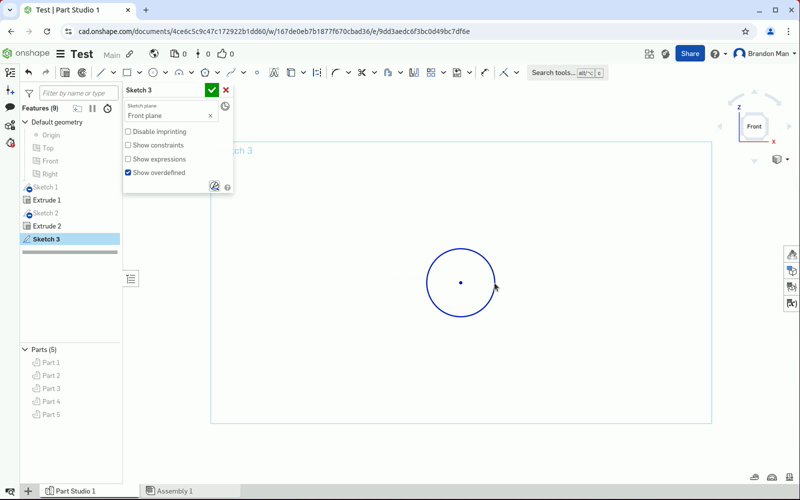
key(l)
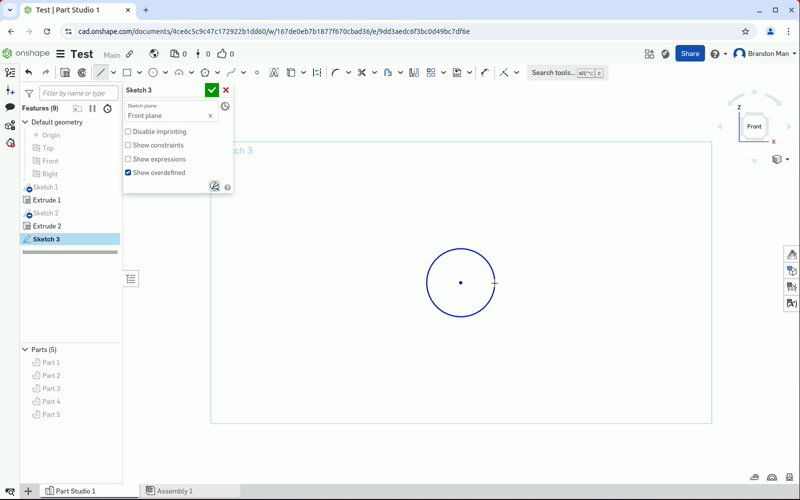
key_down(shift)
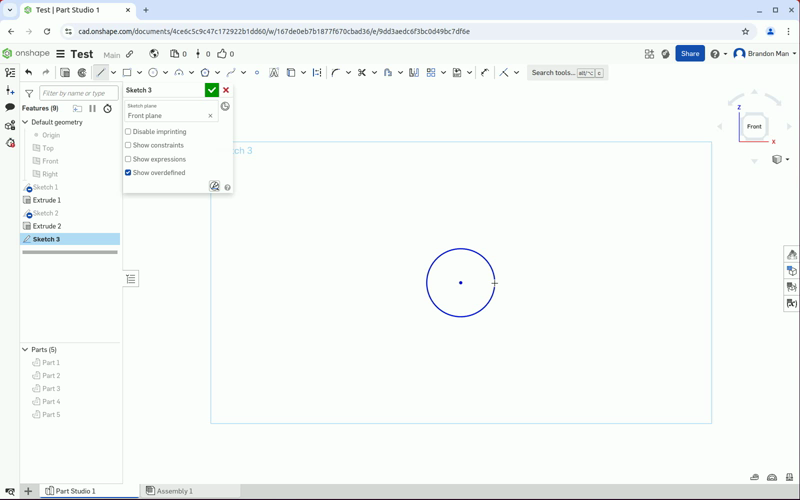
mouse_move(445, 286)
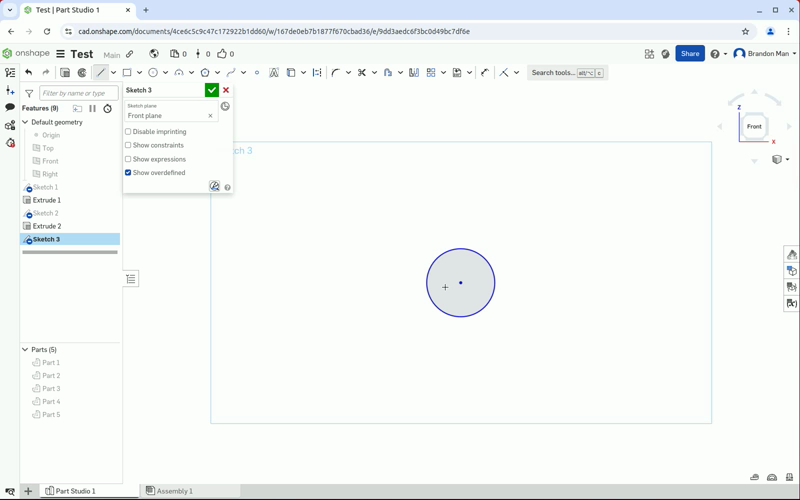
click(445, 286)
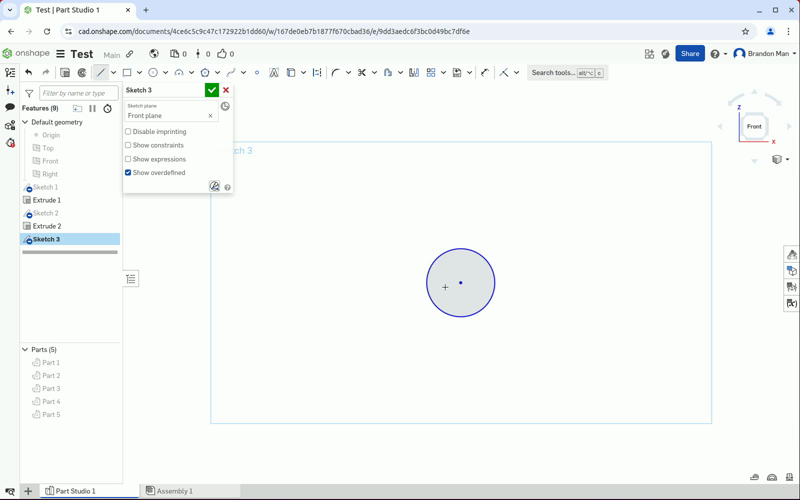
key_up(shift)
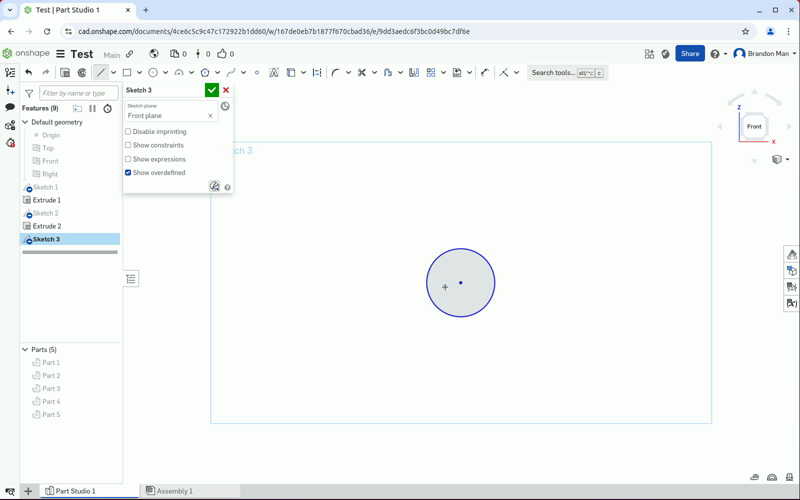
key_down(shift)
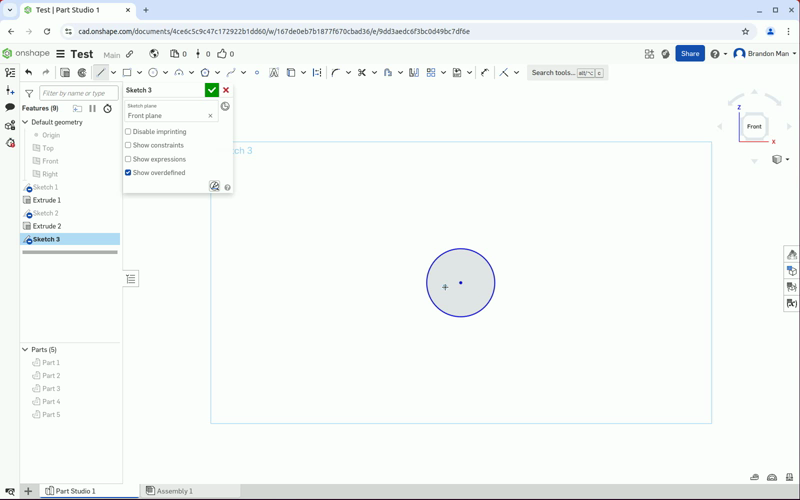
mouse_move(475, 286)
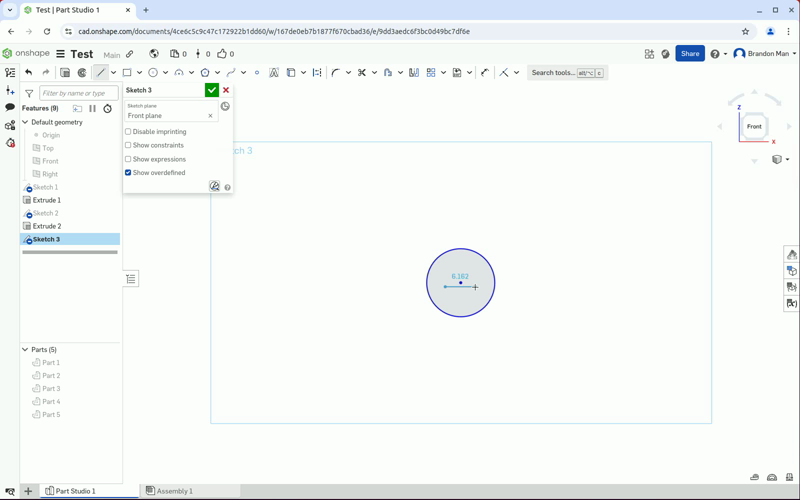
mouse_move(450, 286)
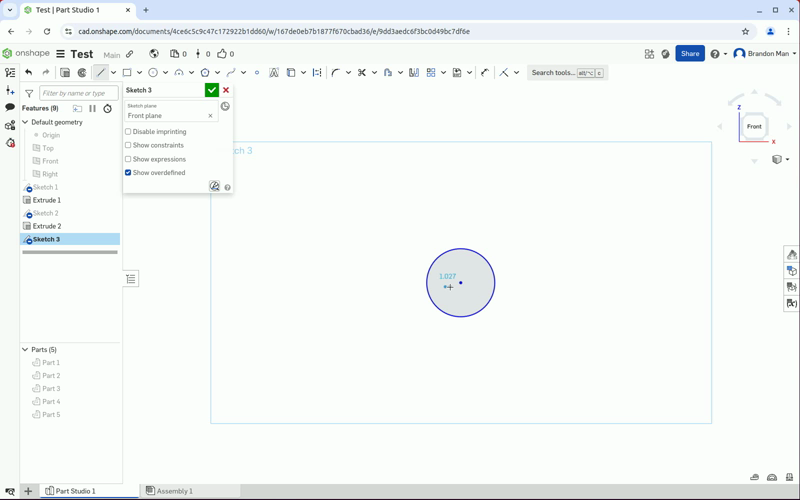
scroll(6)
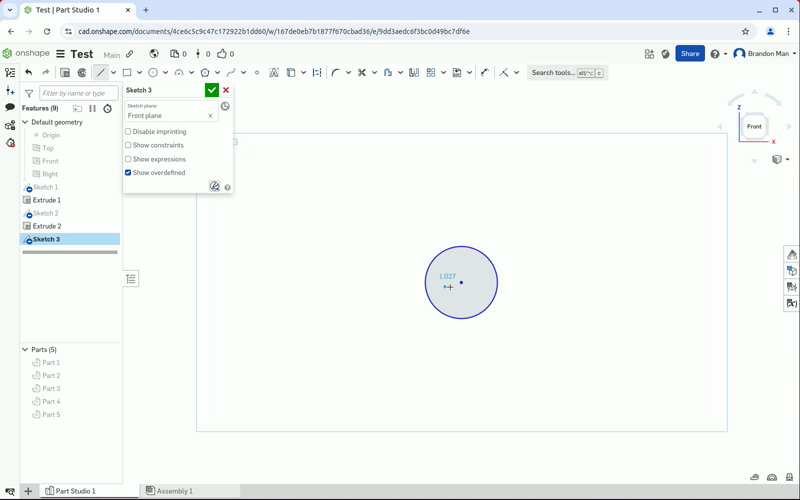
scroll(6)
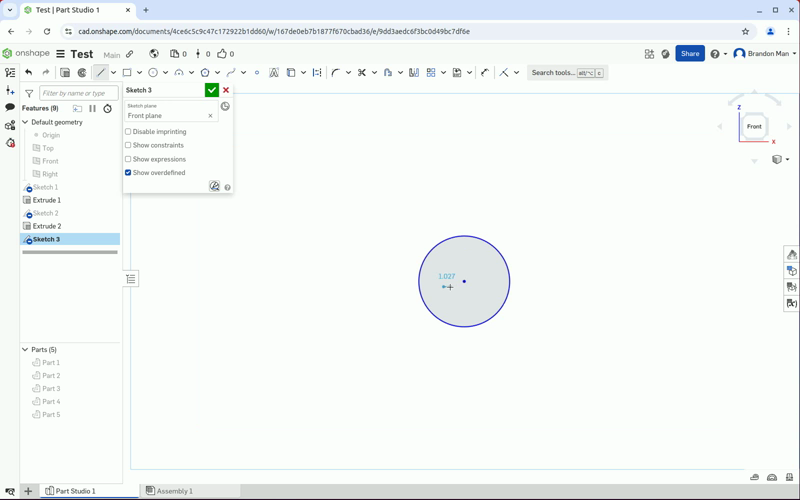
scroll(6)
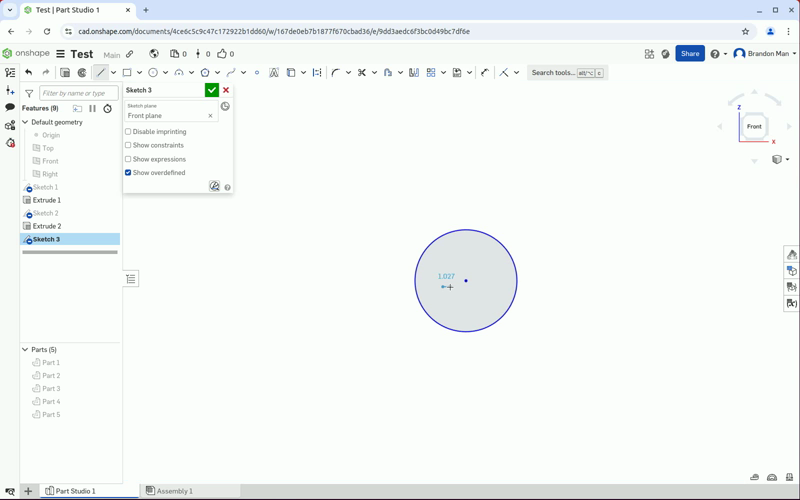
scroll(6)
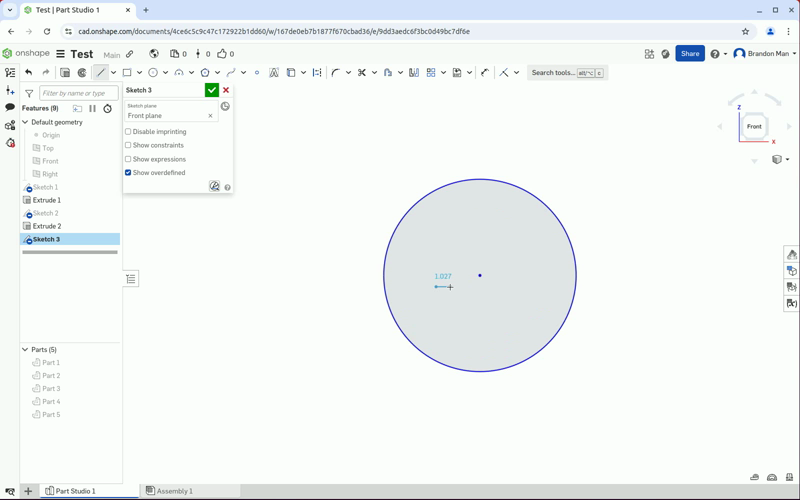
scroll(6)
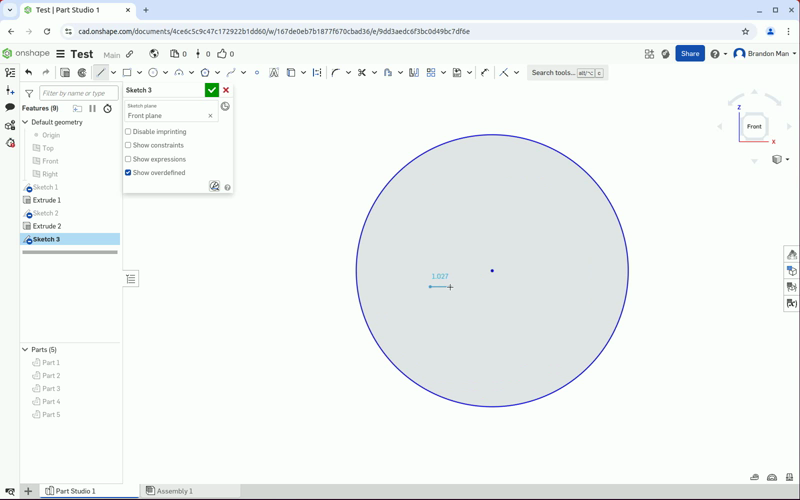
scroll(6)
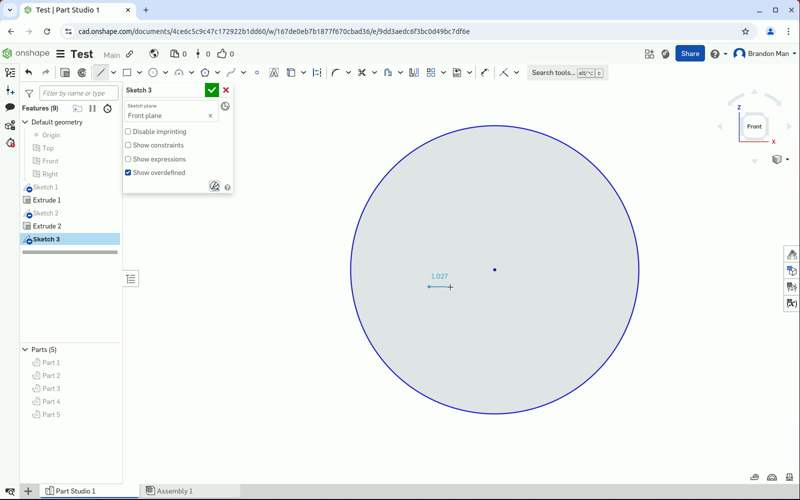
scroll(6)
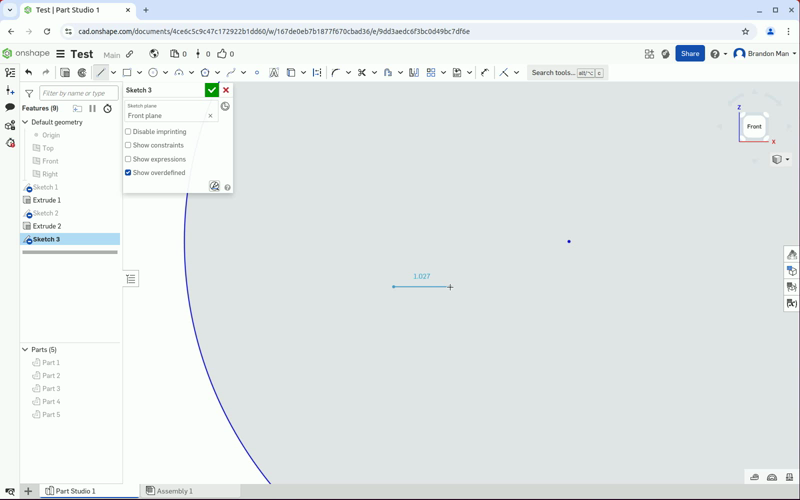
click(450, 286)
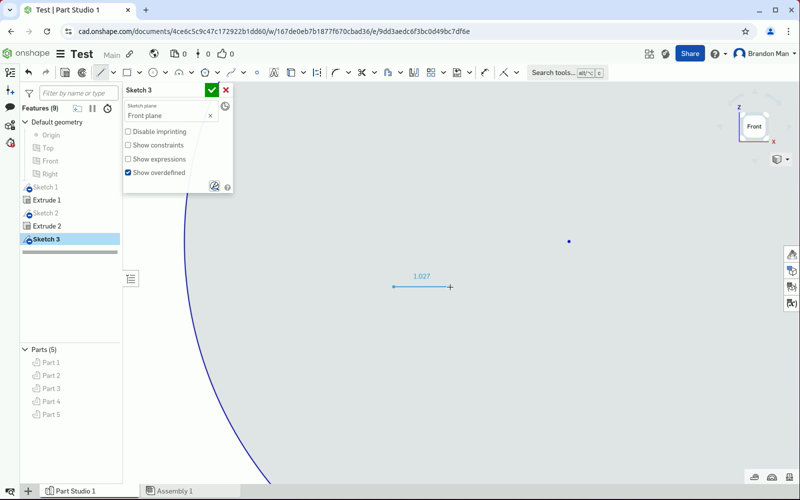
scroll(-6)
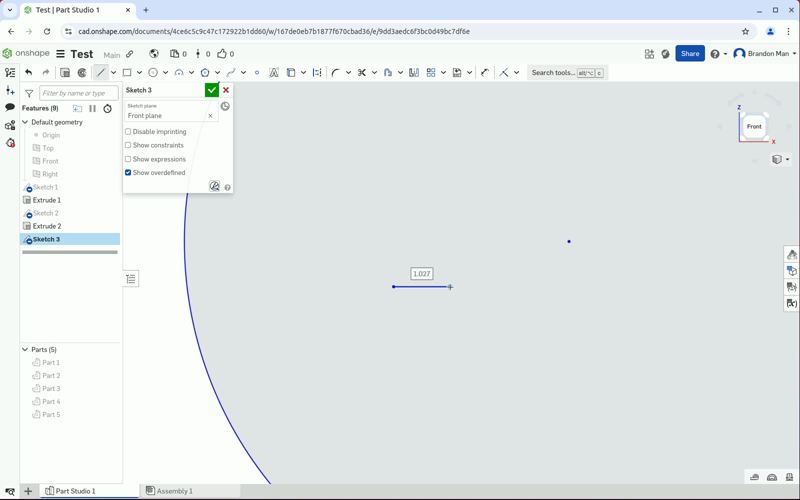
scroll(-6)
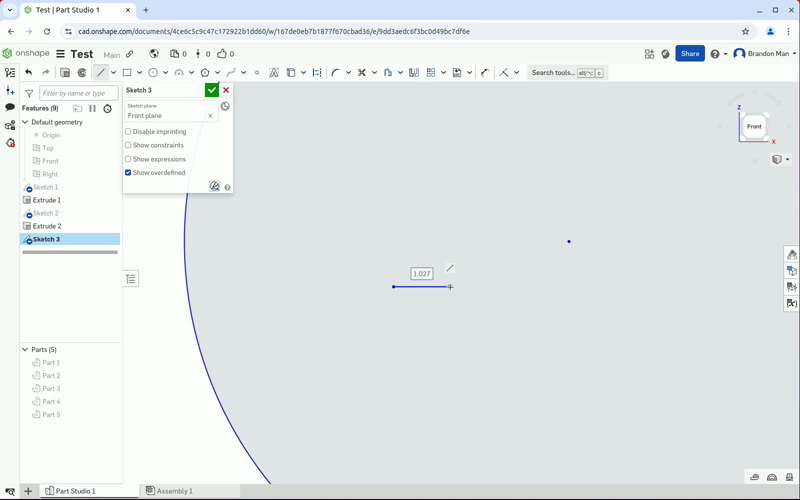
scroll(-6)
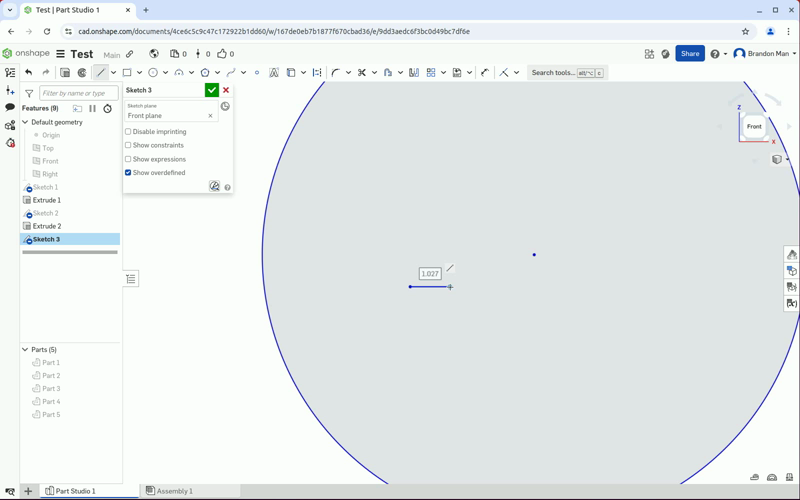
scroll(-6)
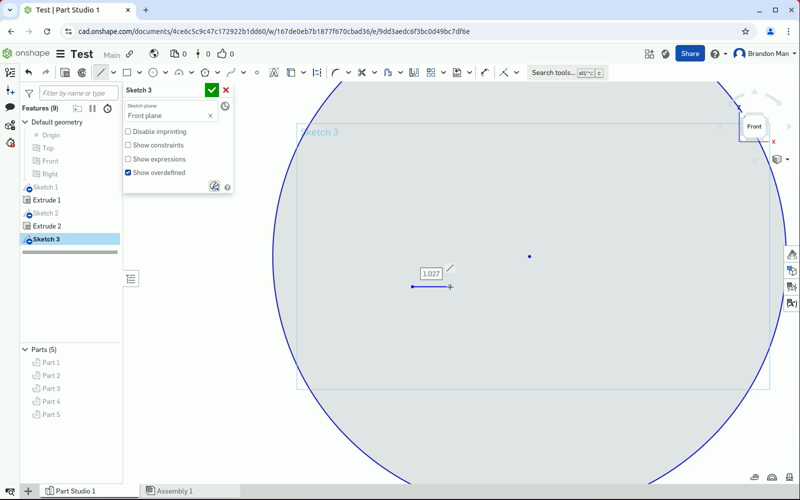
scroll(-6)
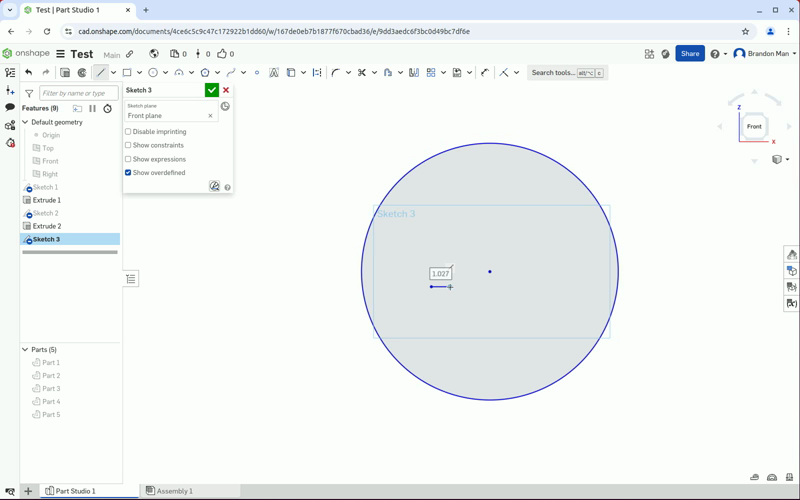
scroll(-6)
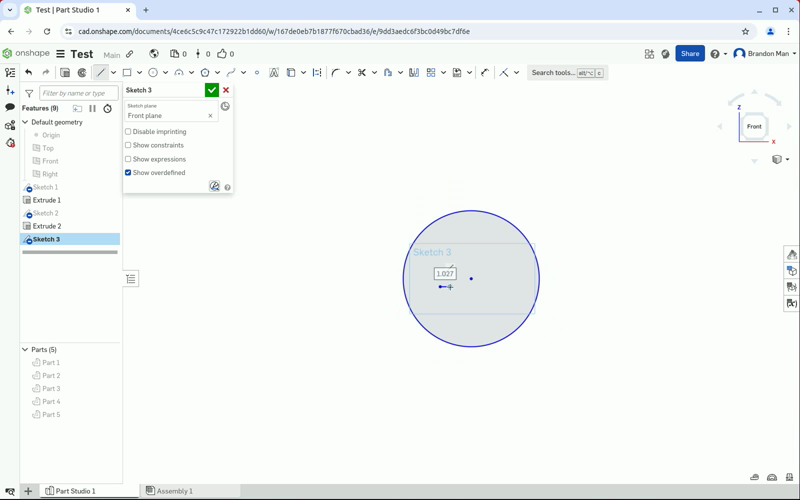
scroll(-6)
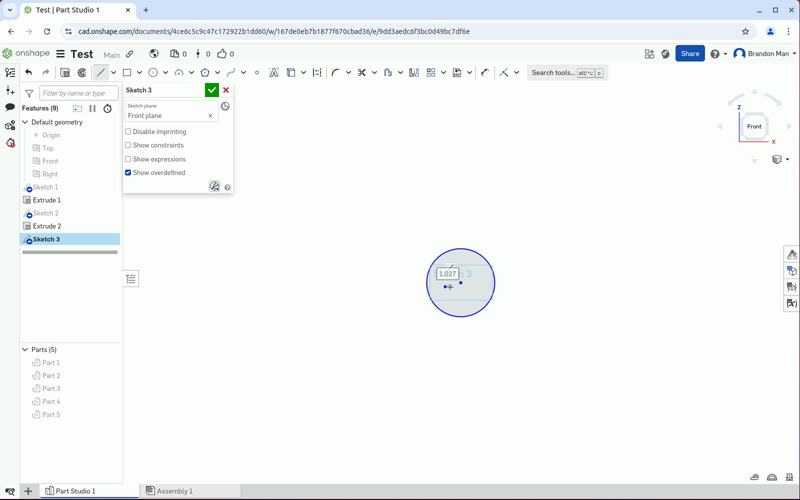
key_up(shift)
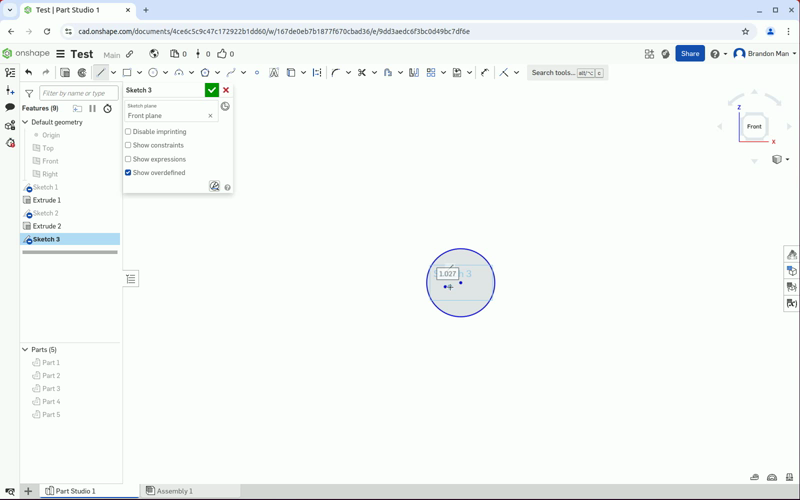
key(esc)
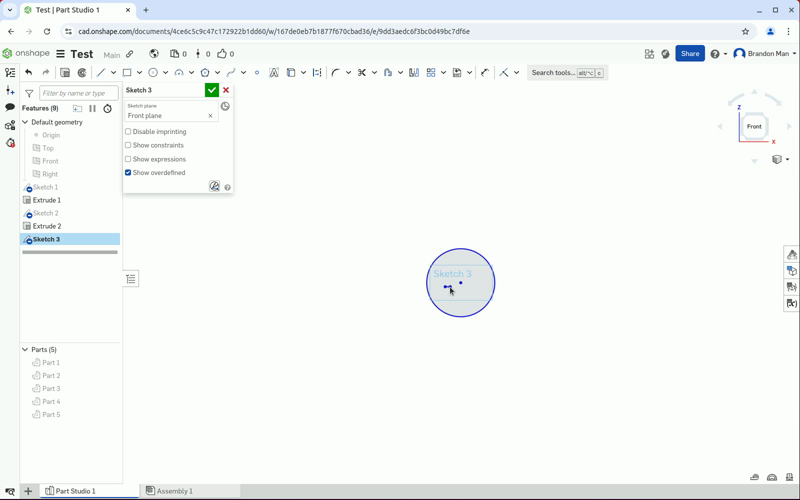
key(a)
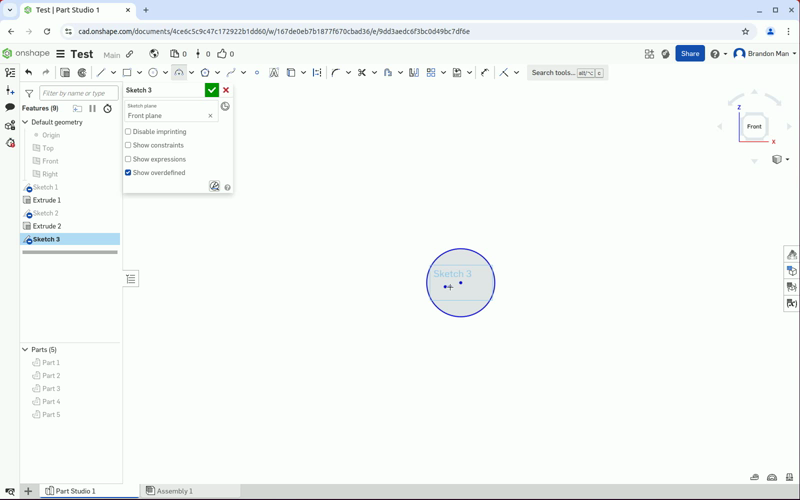
mouse_move(450, 286)
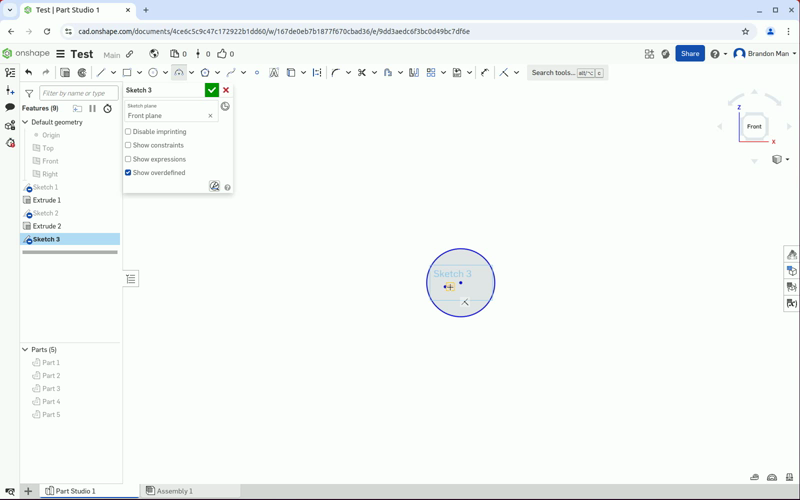
click(450, 286)
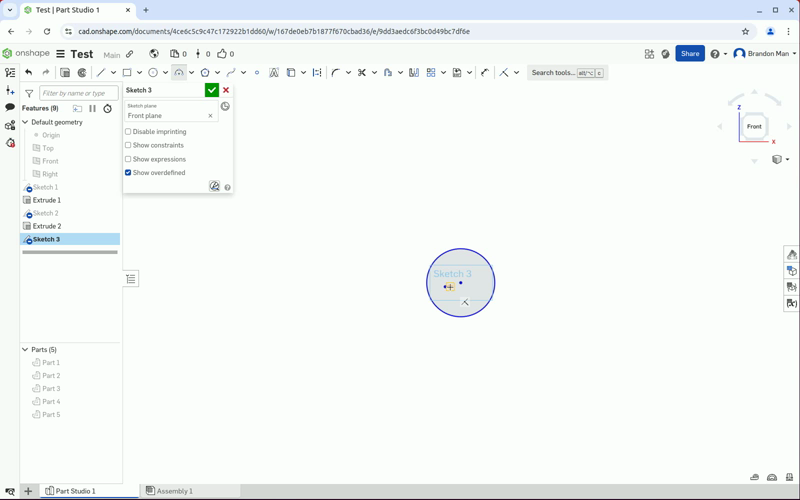
key_down(shift)
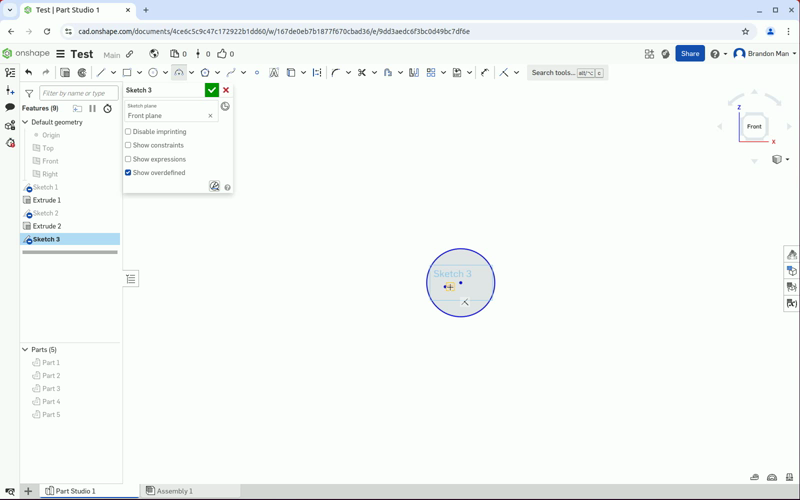
mouse_move(470, 286)
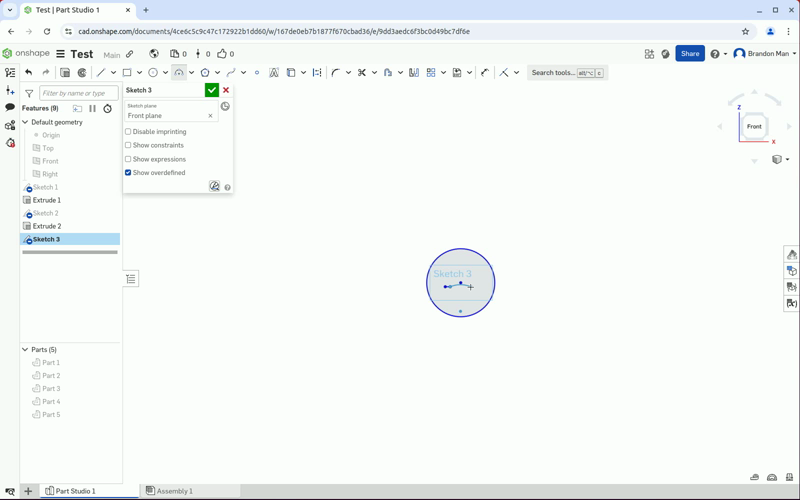
click(470, 286)
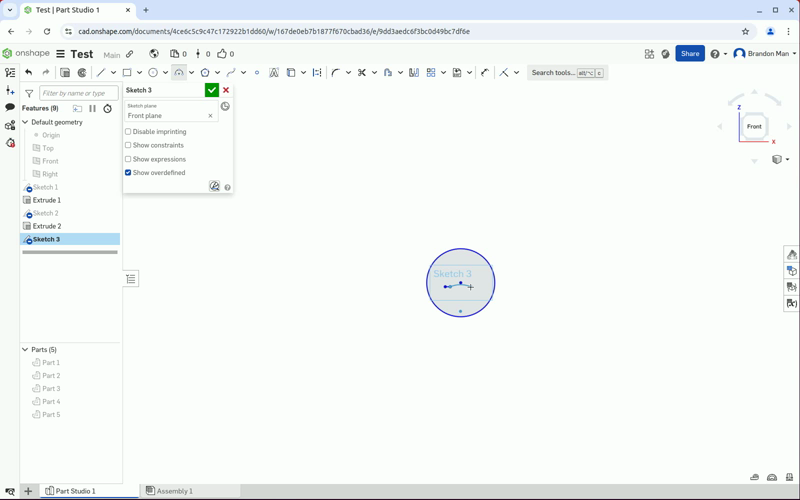
mouse_move(460, 294)
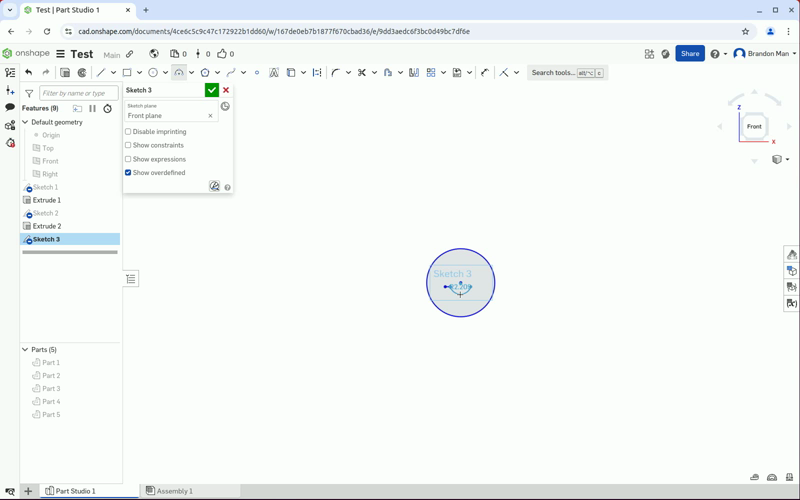
click(460, 294)
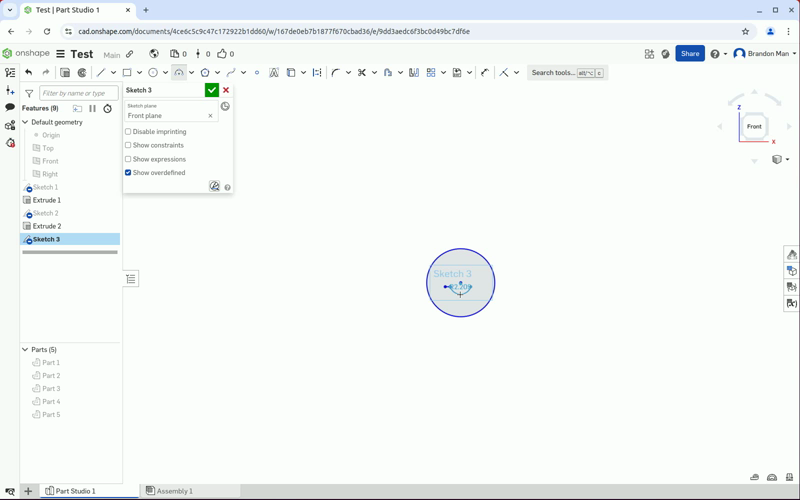
key_up(shift)
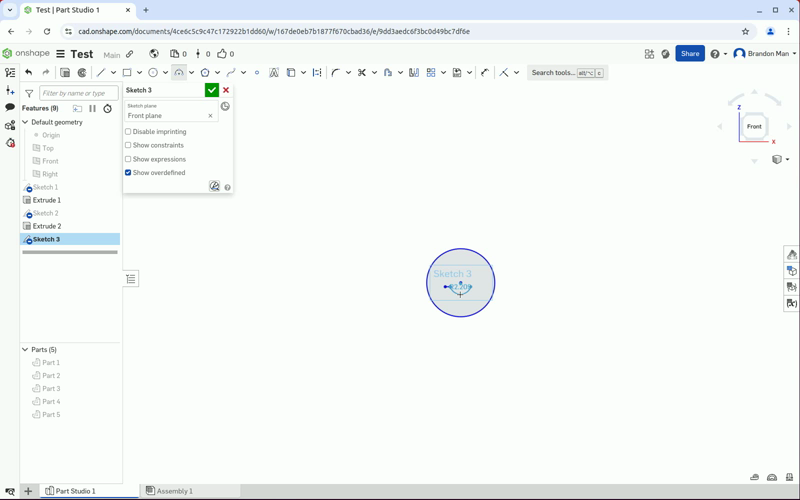
key(esc)
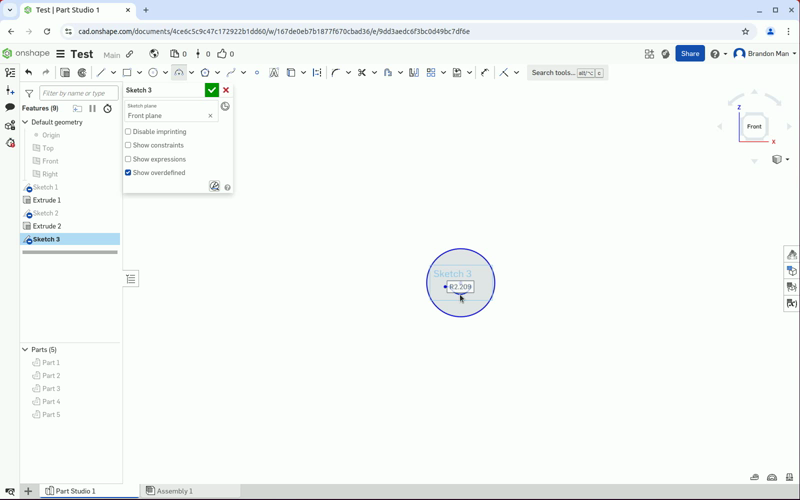
key(l)
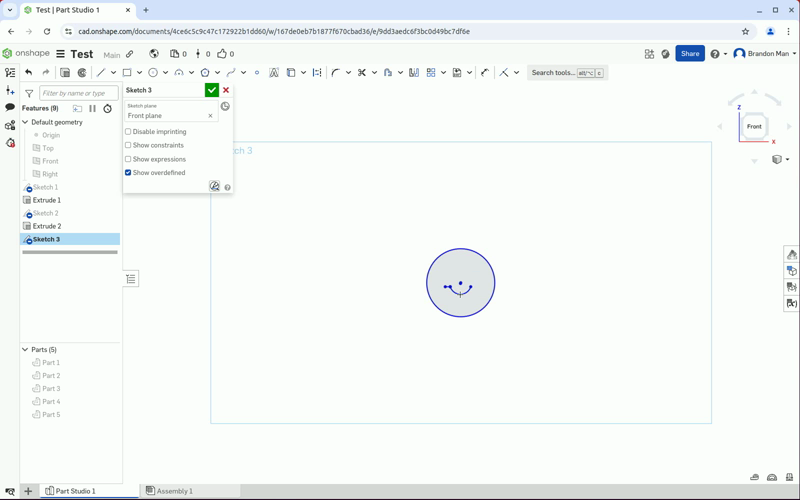
mouse_move(470, 286)
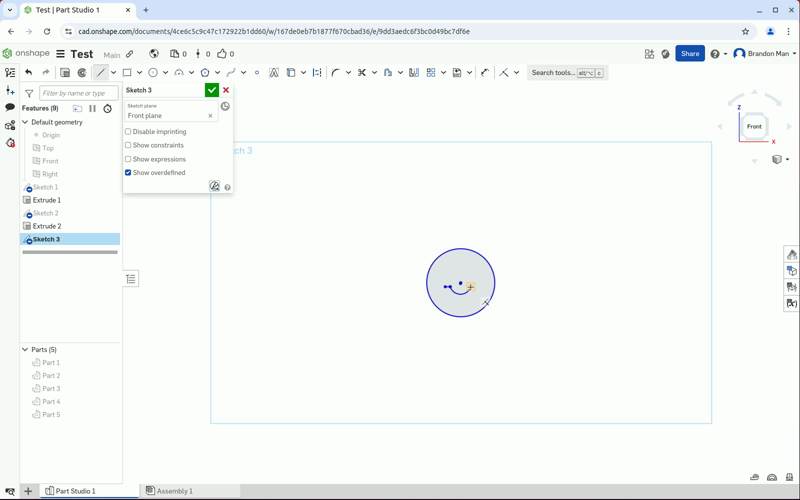
click(470, 286)
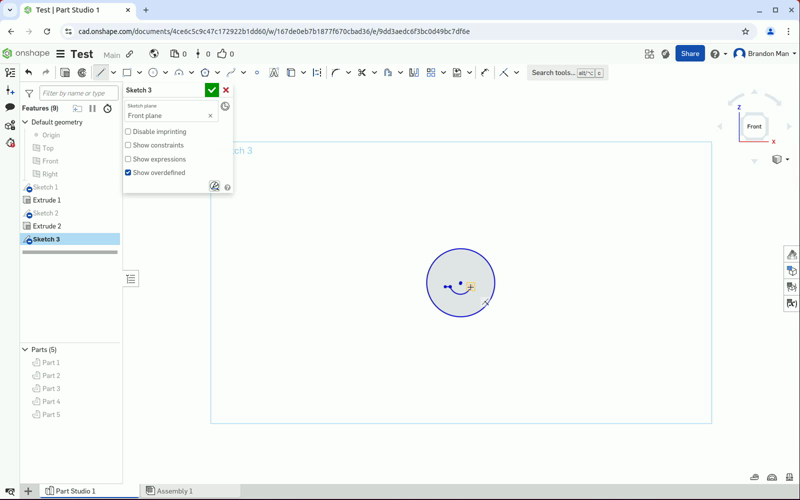
key_down(shift)
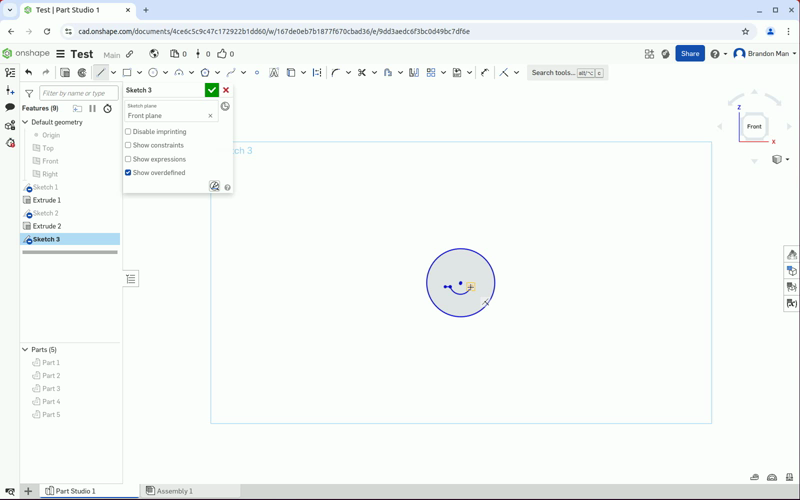
mouse_move(500, 286)
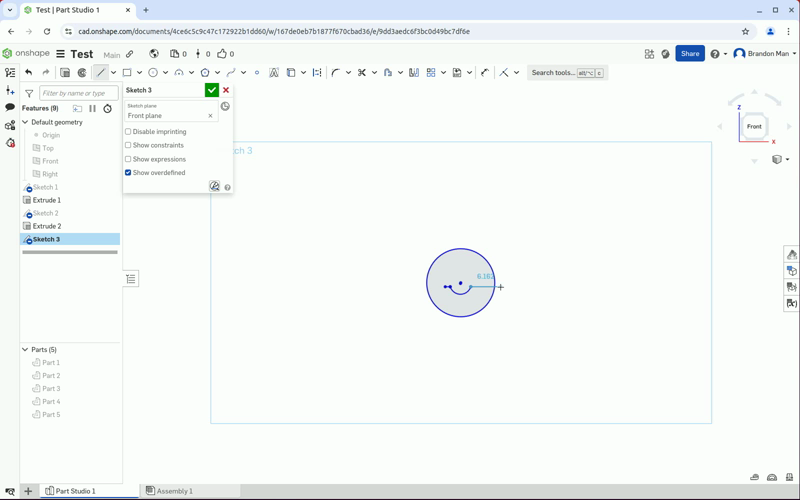
mouse_move(475, 286)
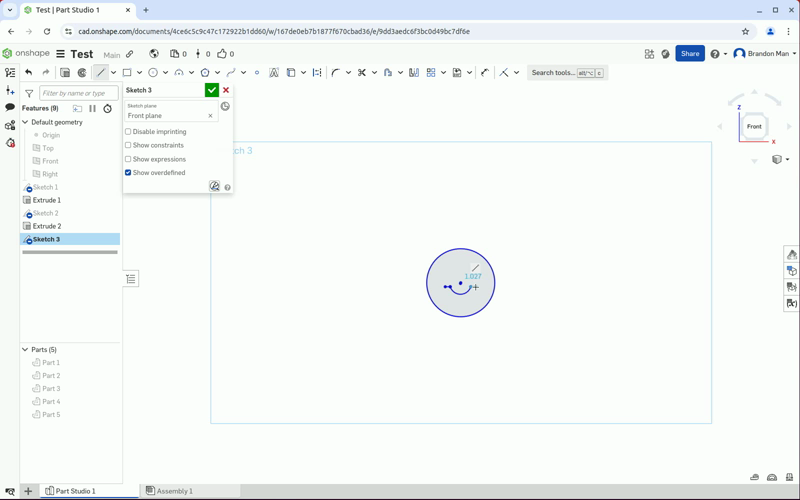
scroll(6)
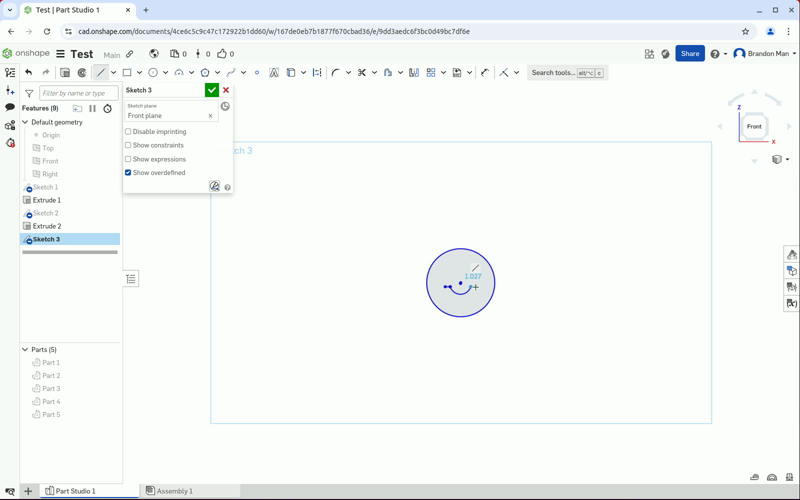
scroll(6)
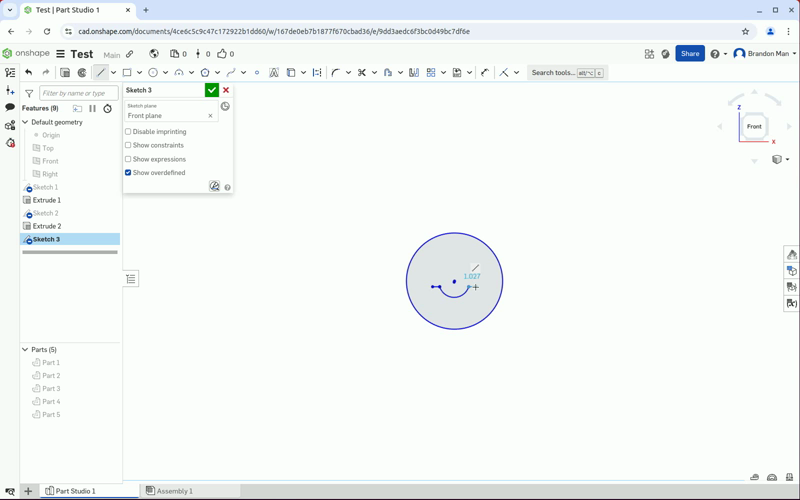
scroll(6)
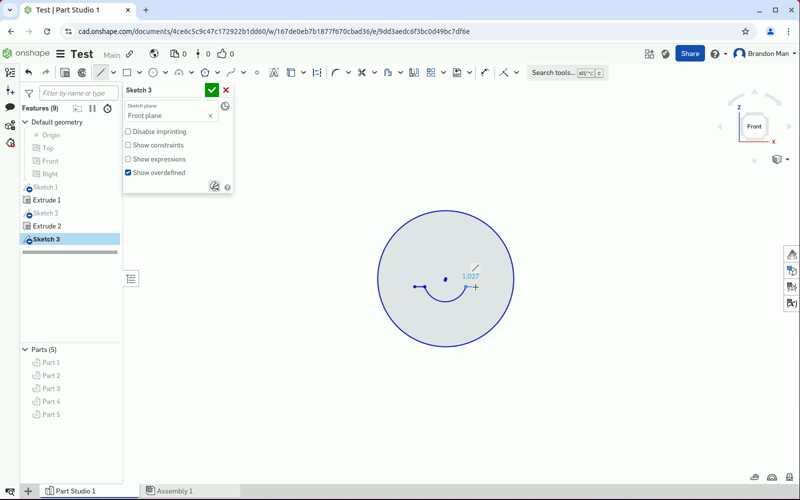
scroll(6)
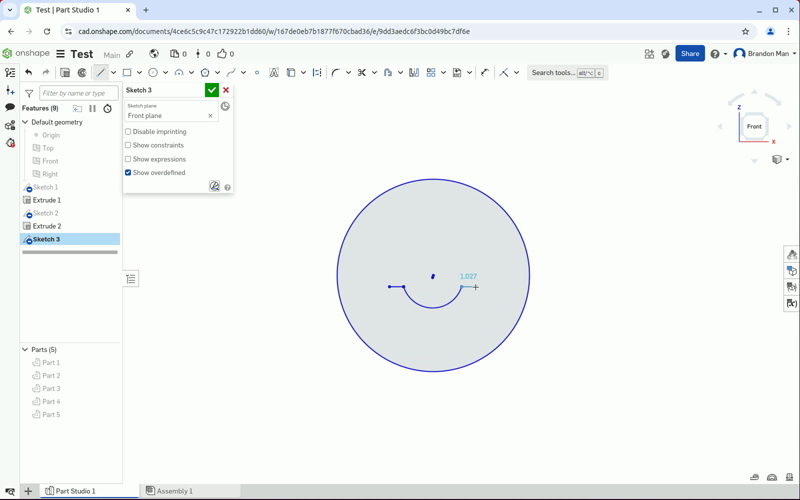
scroll(6)
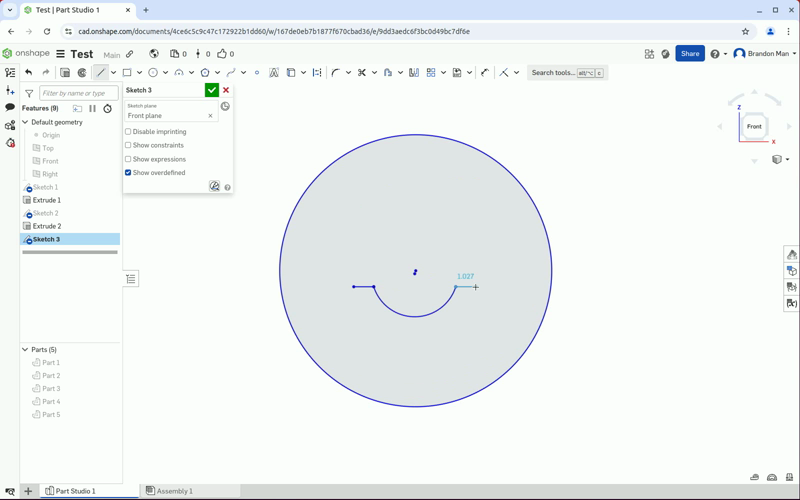
scroll(6)
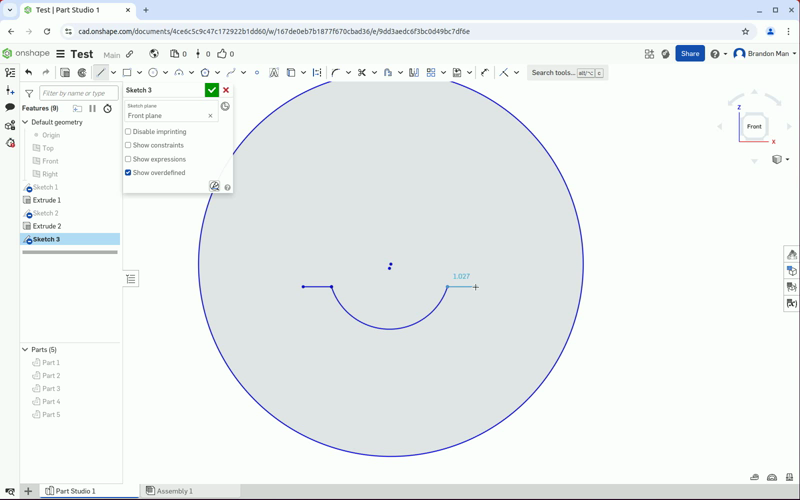
scroll(6)
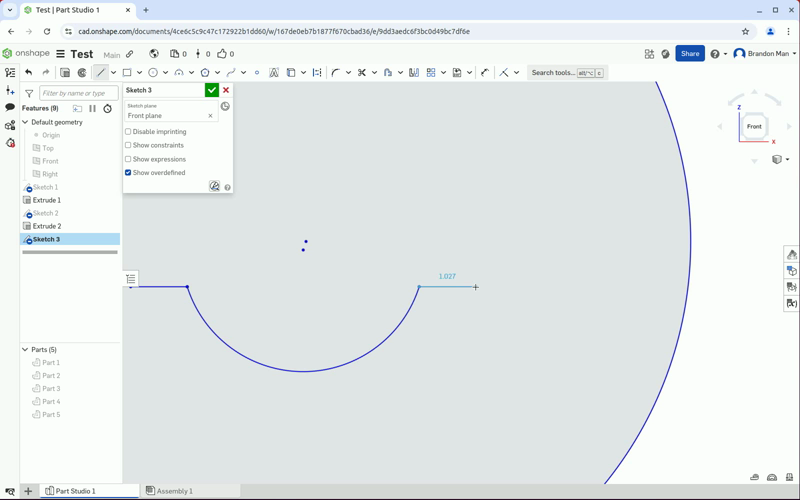
click(475, 286)
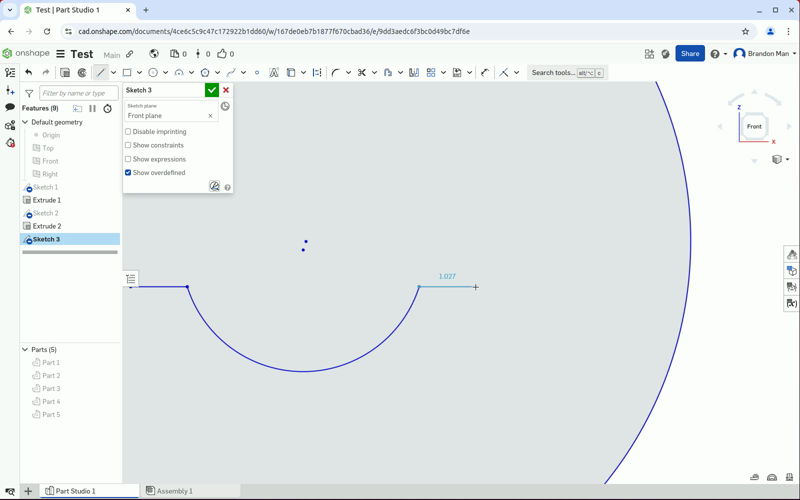
scroll(-6)
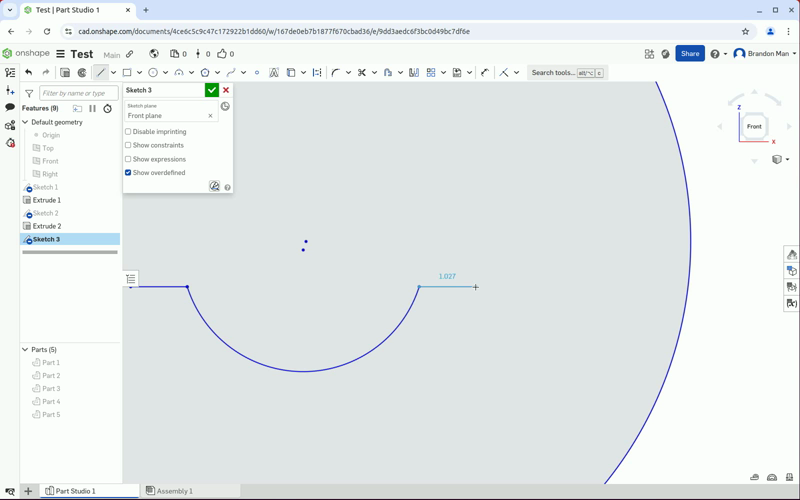
scroll(-6)
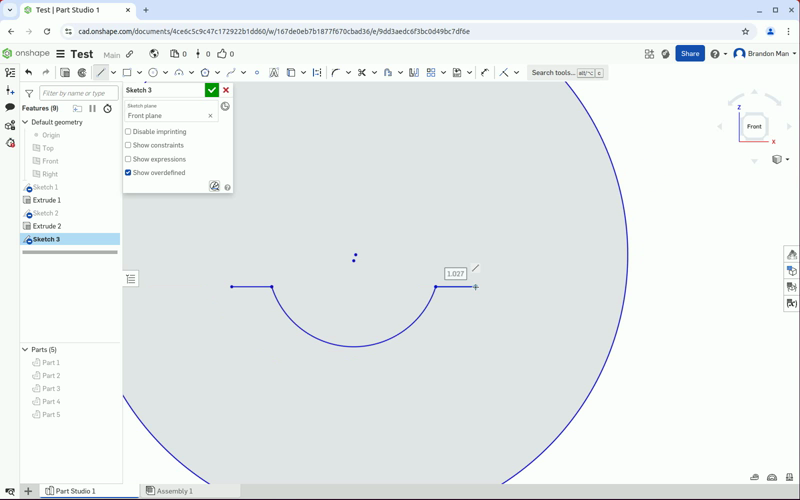
scroll(-6)
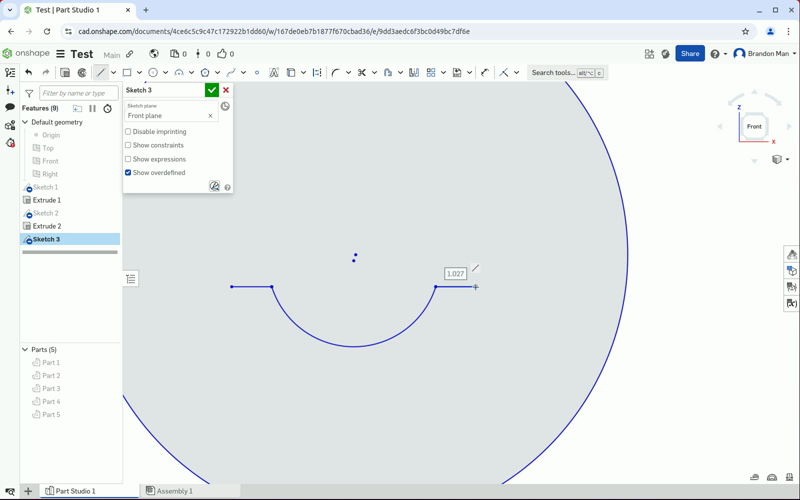
scroll(-6)
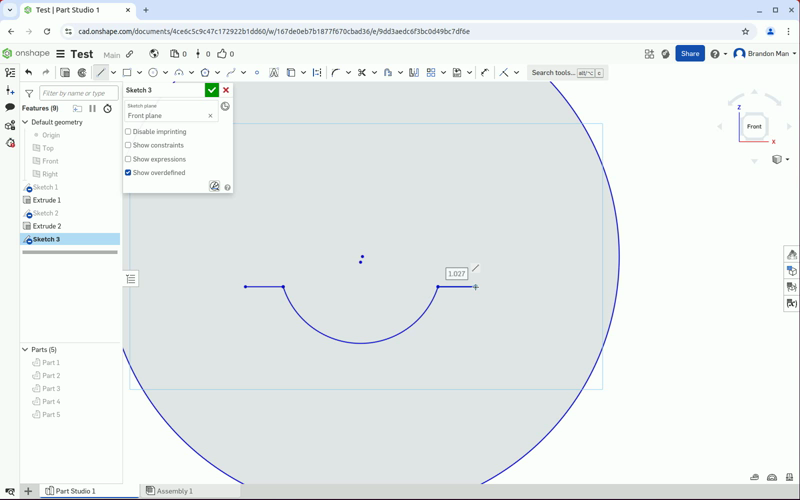
scroll(-6)
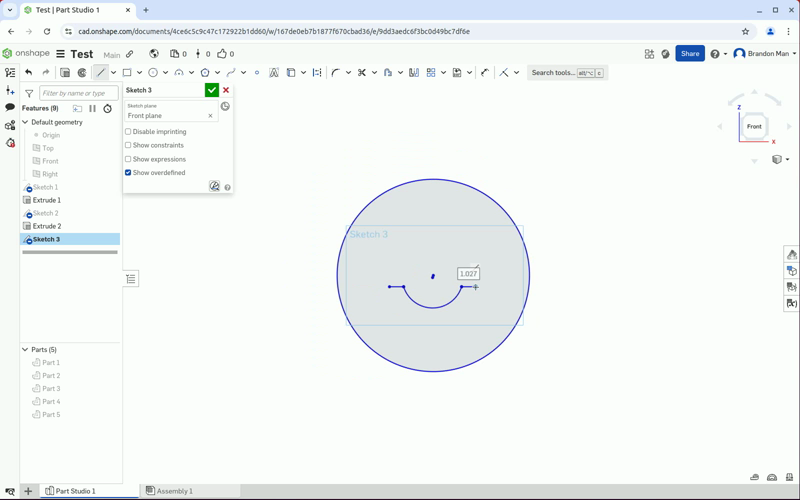
scroll(-6)
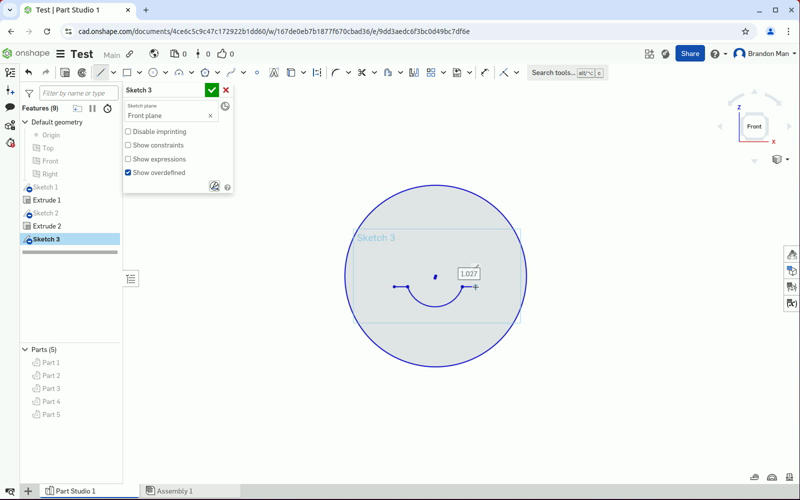
scroll(-6)
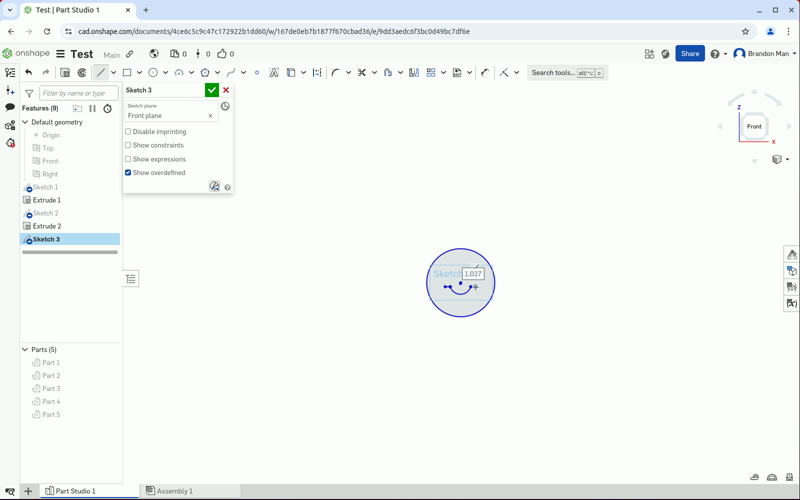
key_up(shift)
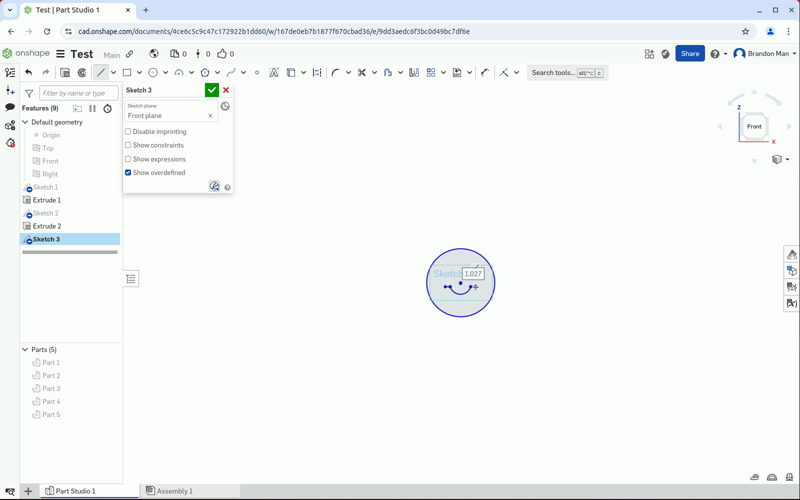
key_down(shift)
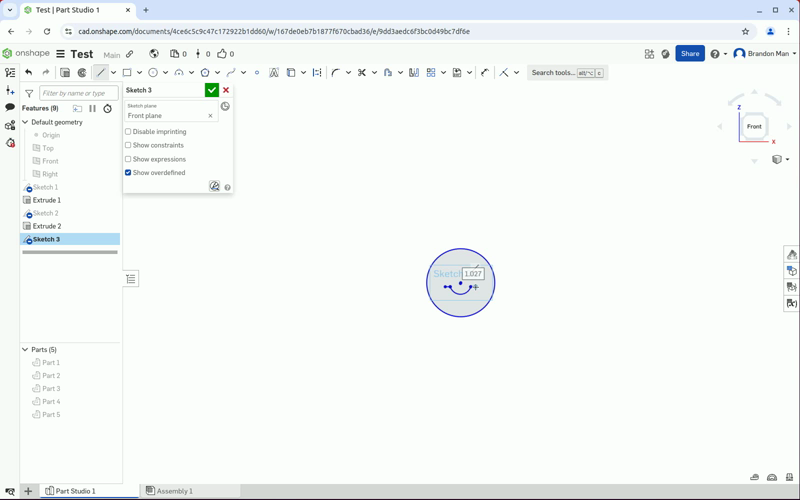
mouse_move(505, 286)
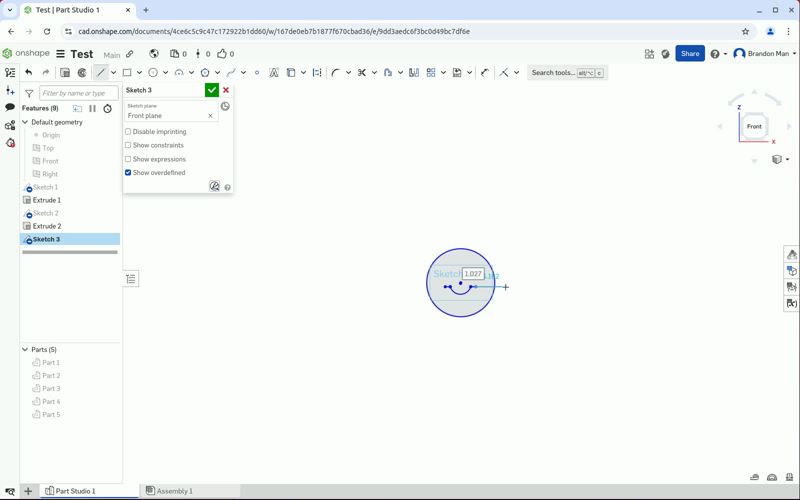
mouse_move(475, 279)
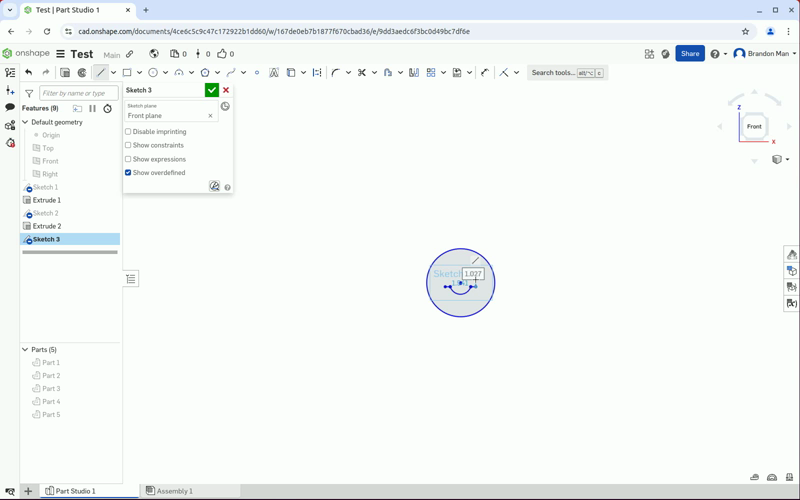
scroll(6)
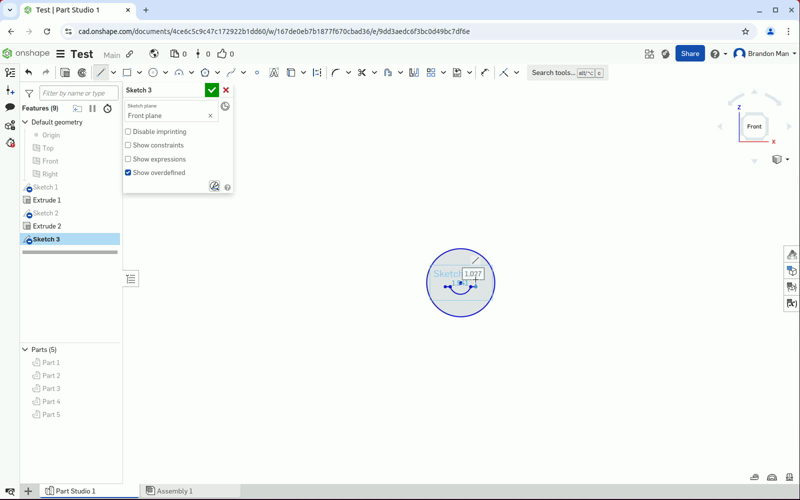
scroll(6)
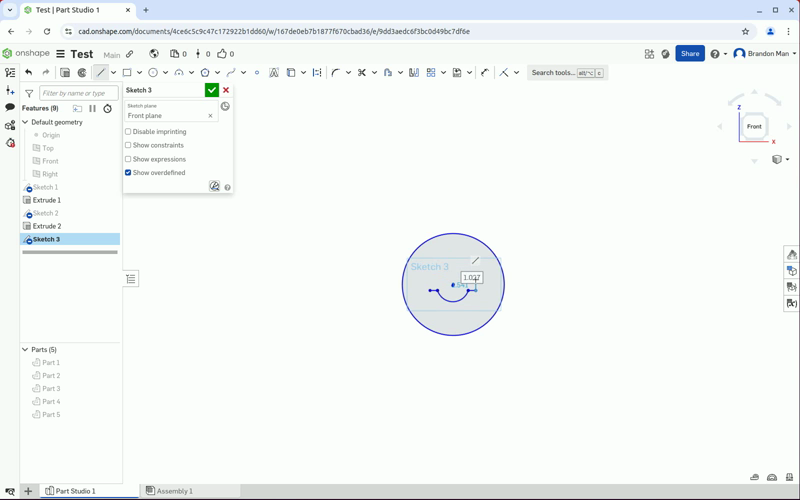
scroll(6)
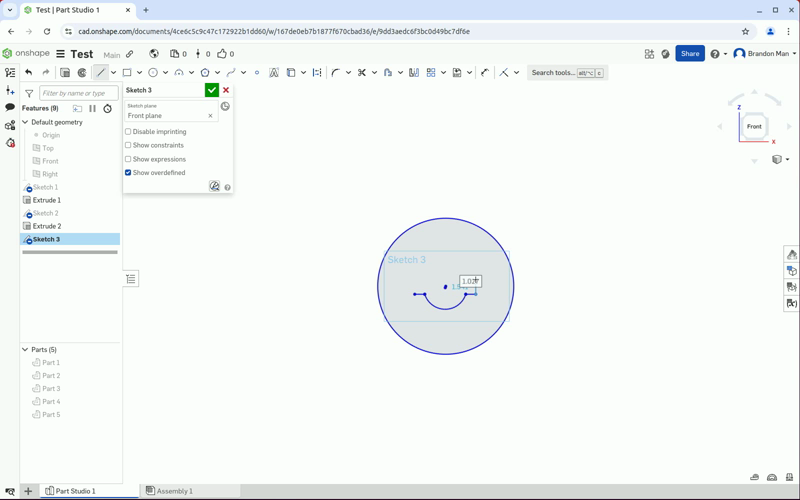
scroll(6)
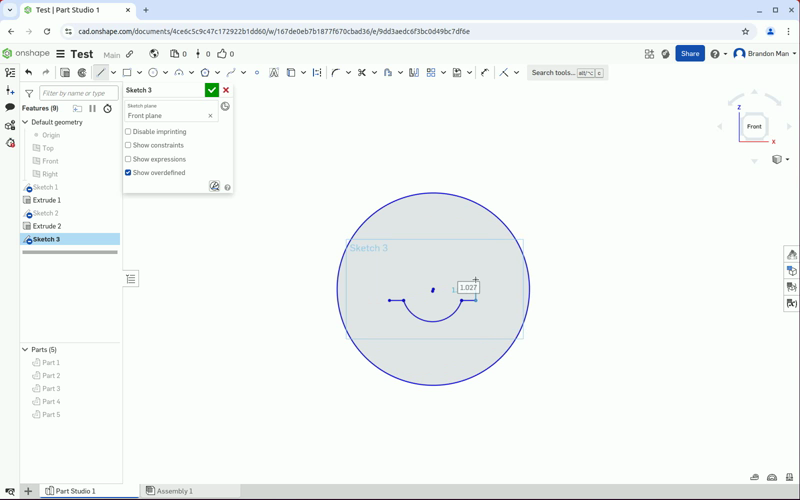
scroll(6)
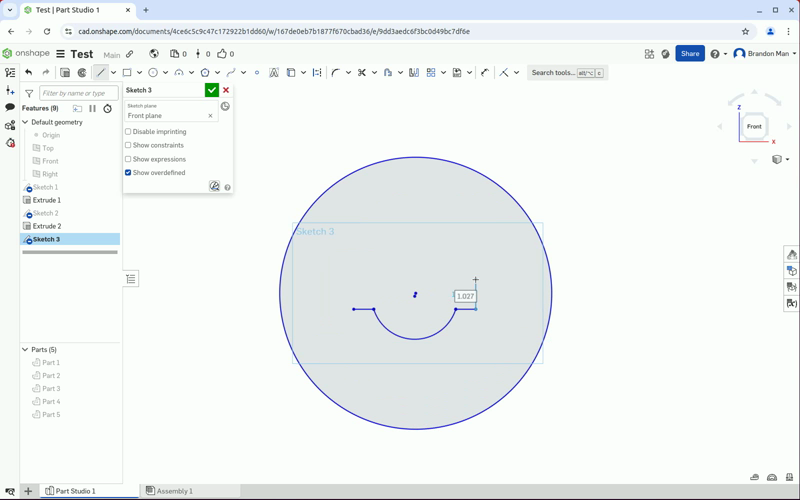
scroll(6)
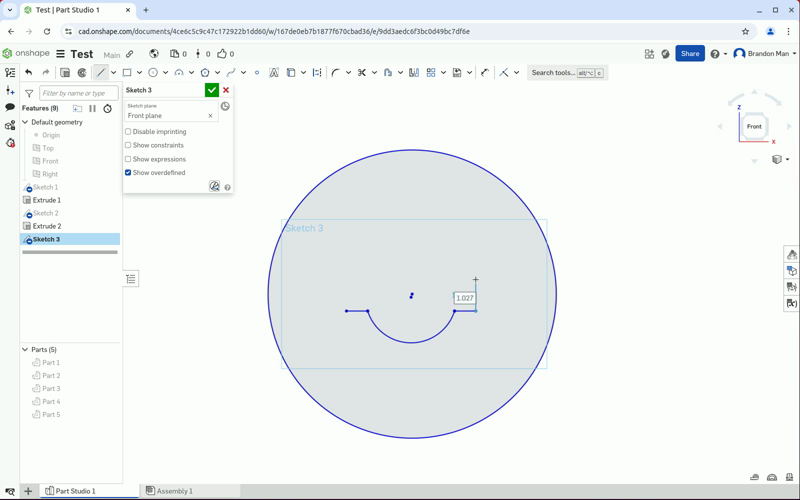
scroll(6)
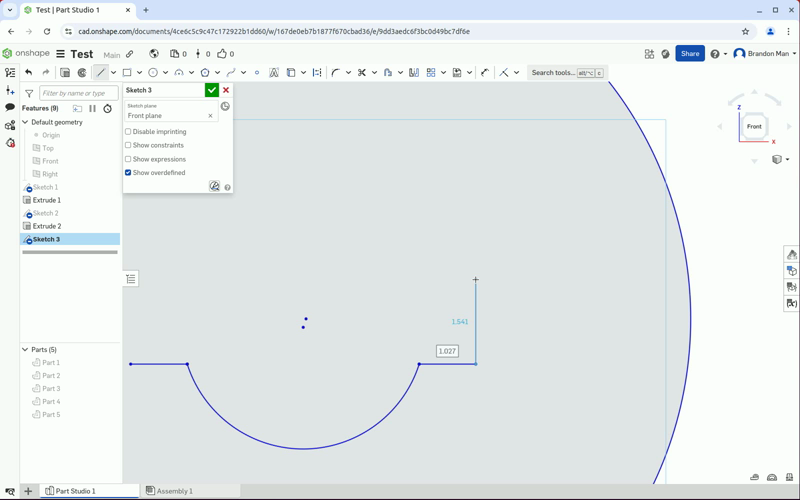
click(475, 279)
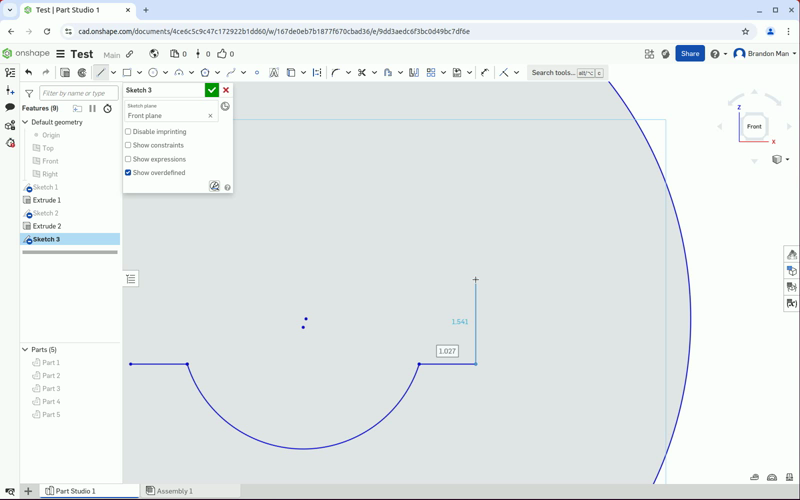
scroll(-6)
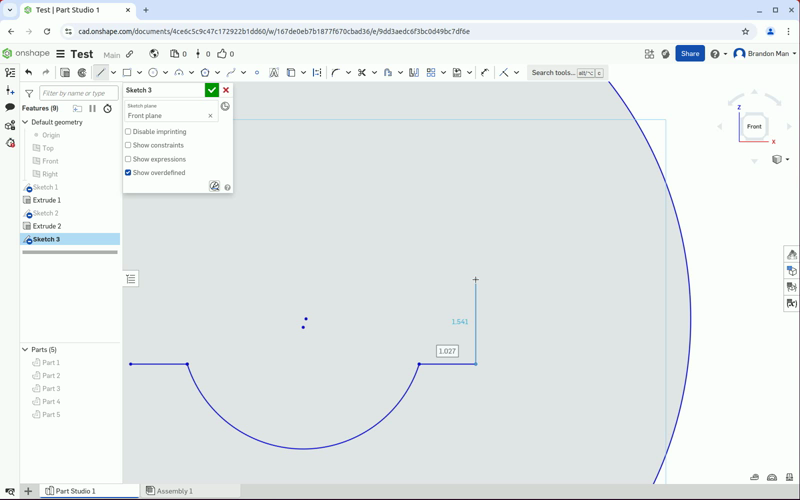
scroll(-6)
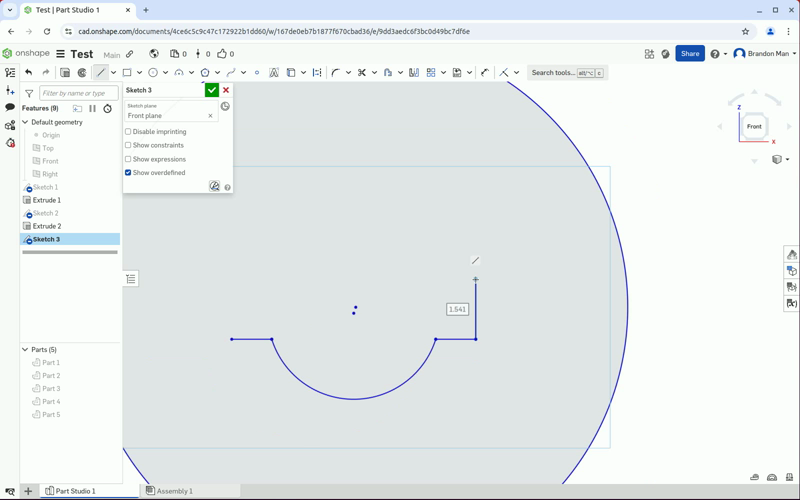
scroll(-6)
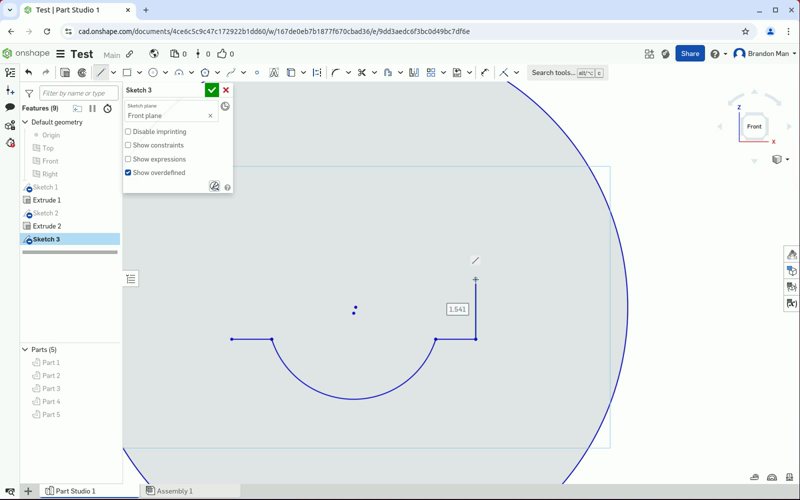
scroll(-6)
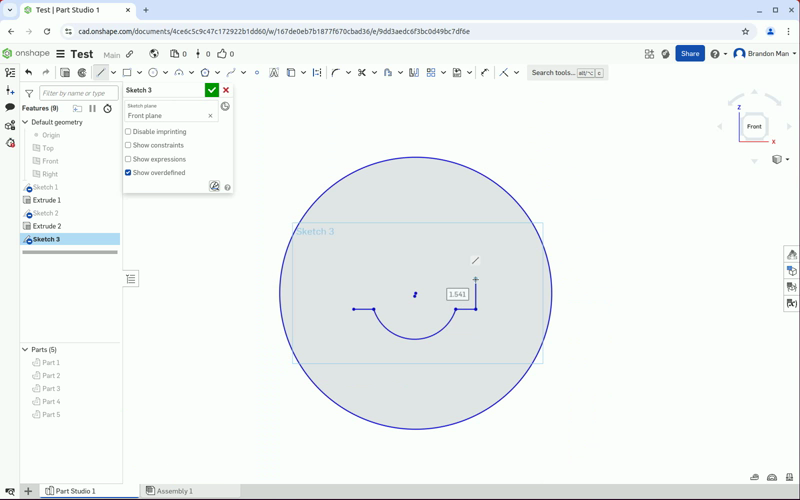
scroll(-6)
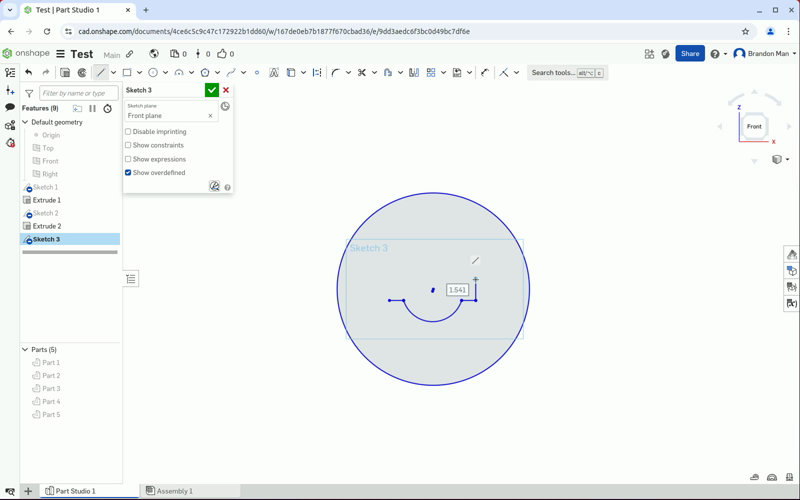
scroll(-6)
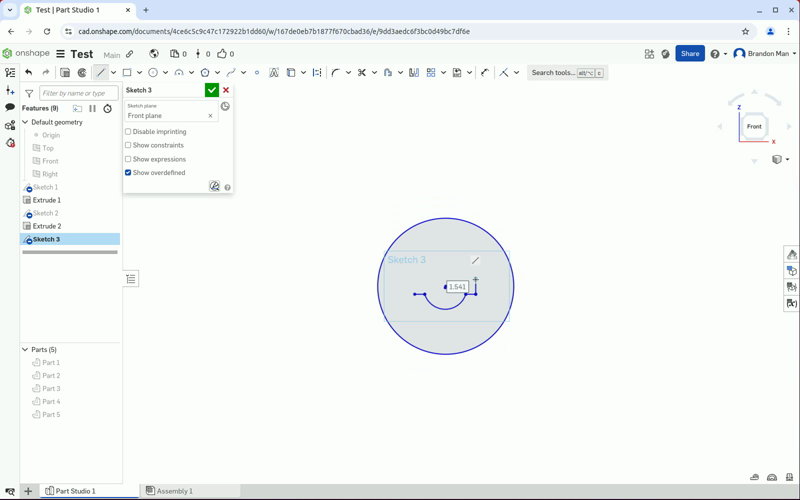
scroll(-6)
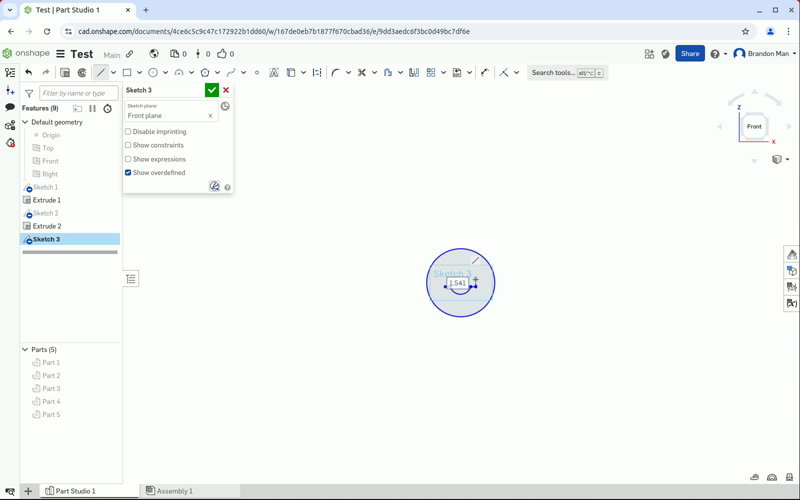
key_up(shift)
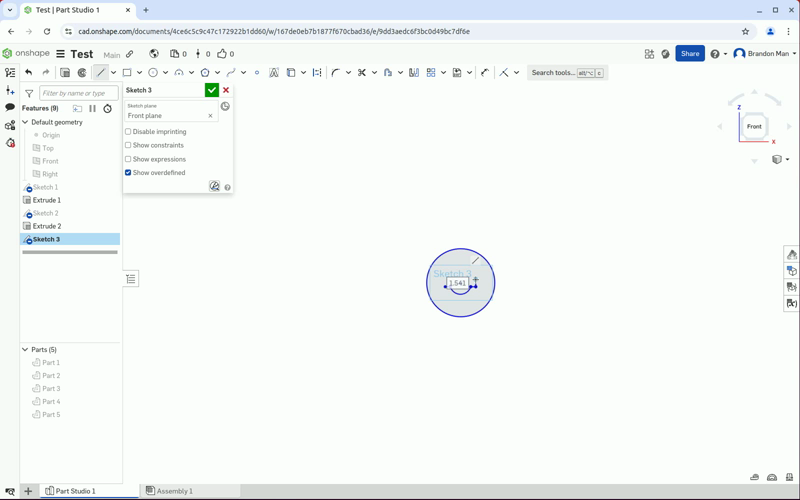
key_down(shift)
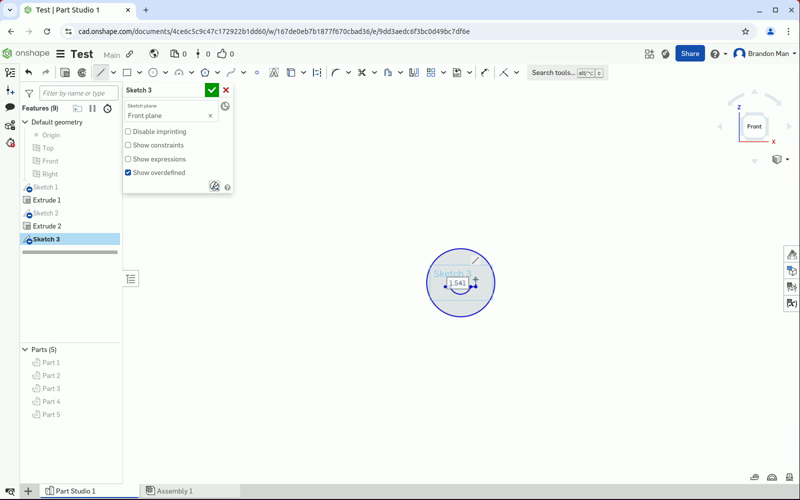
mouse_move(505, 279)
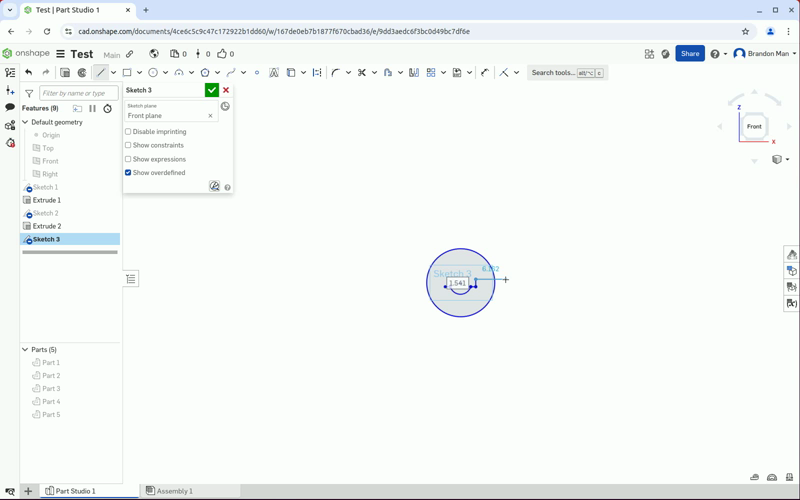
mouse_move(470, 279)
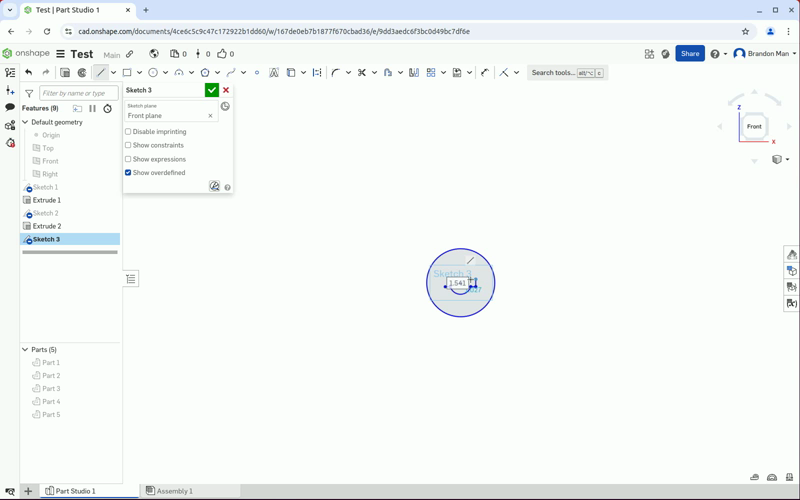
scroll(6)
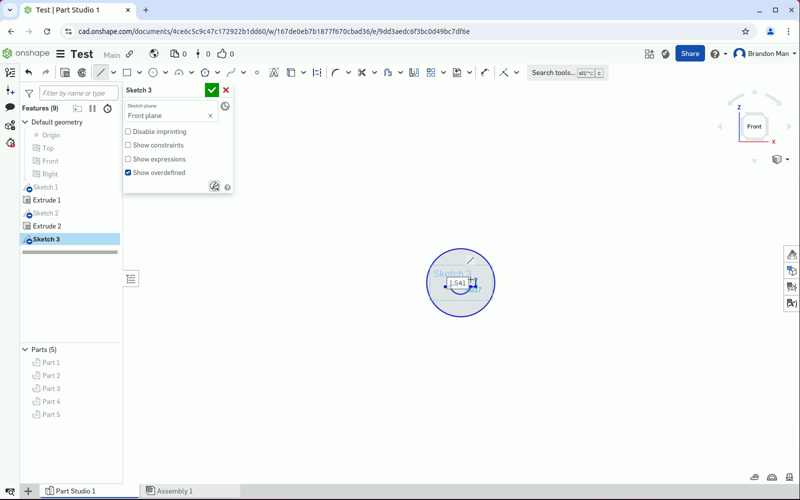
scroll(6)
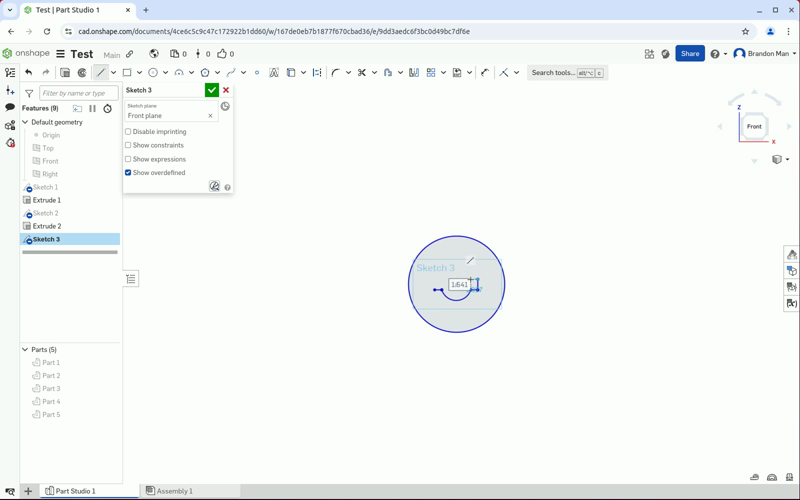
scroll(6)
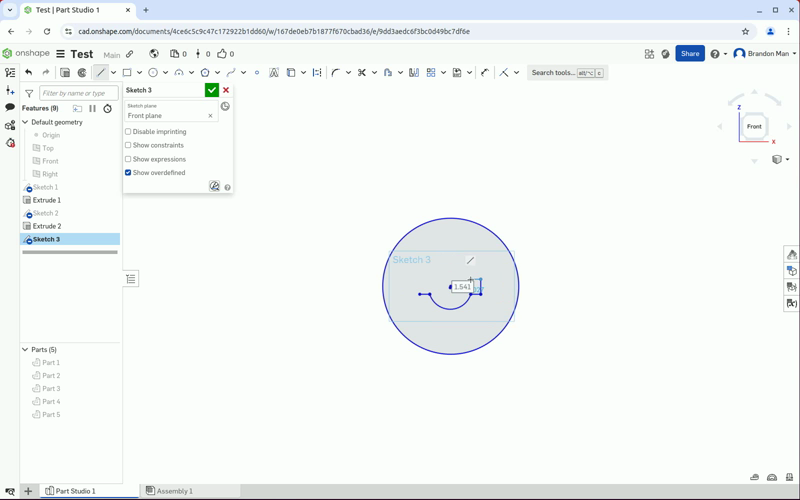
scroll(6)
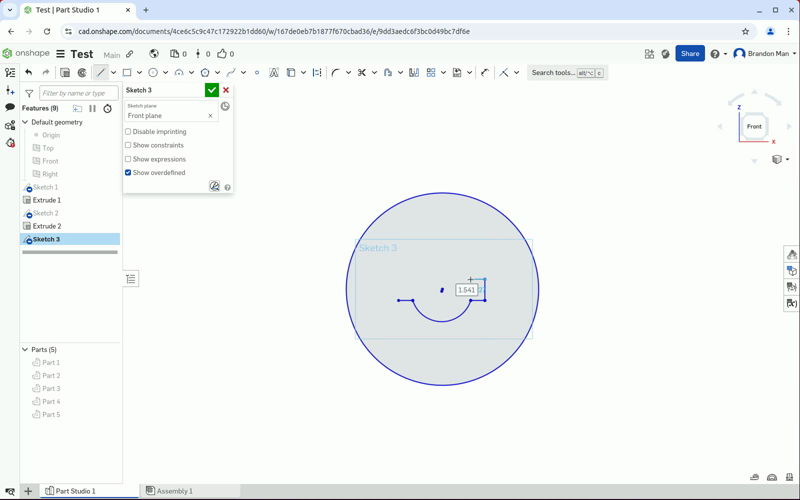
scroll(6)
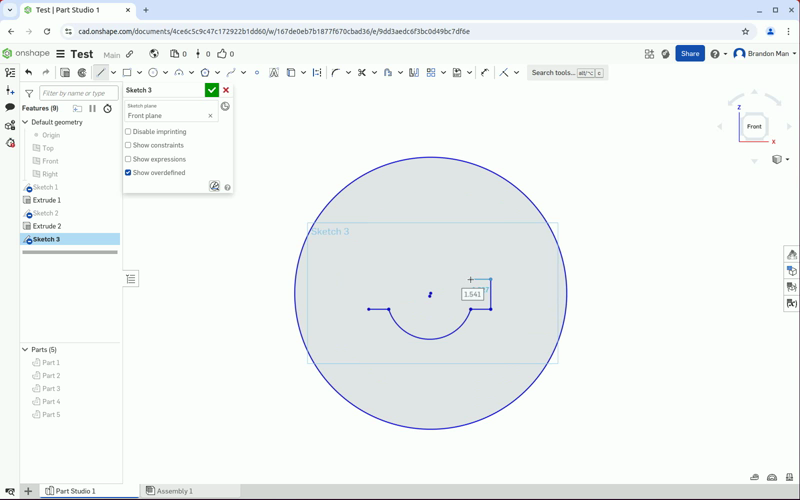
scroll(6)
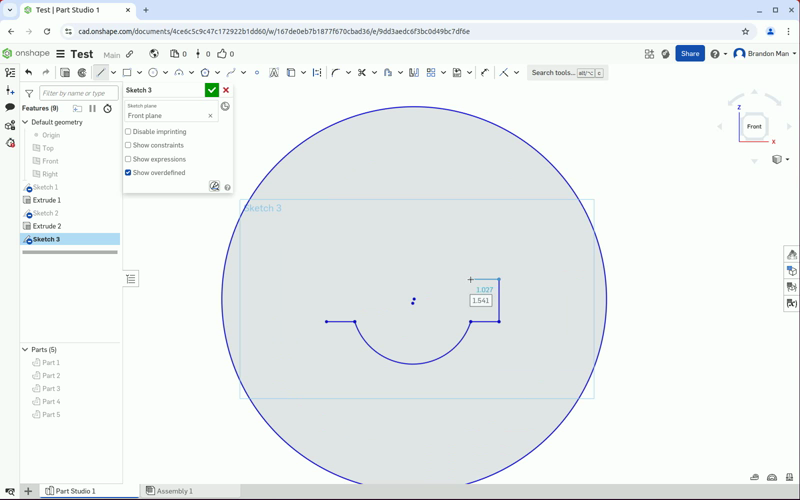
scroll(6)
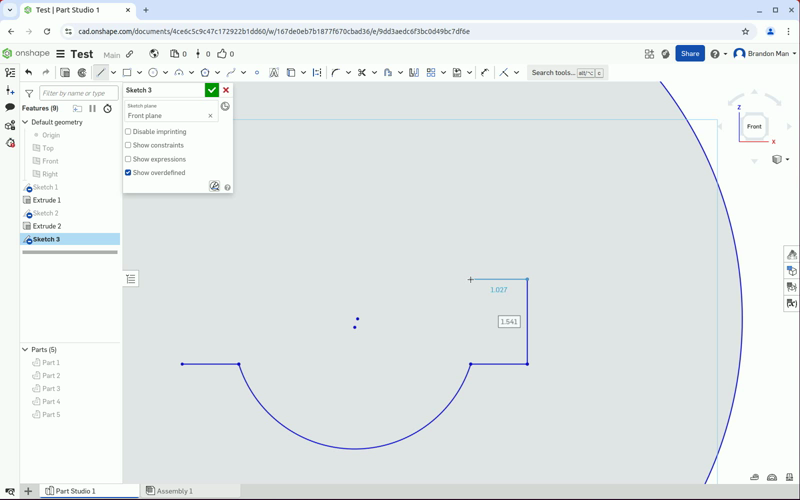
click(470, 279)
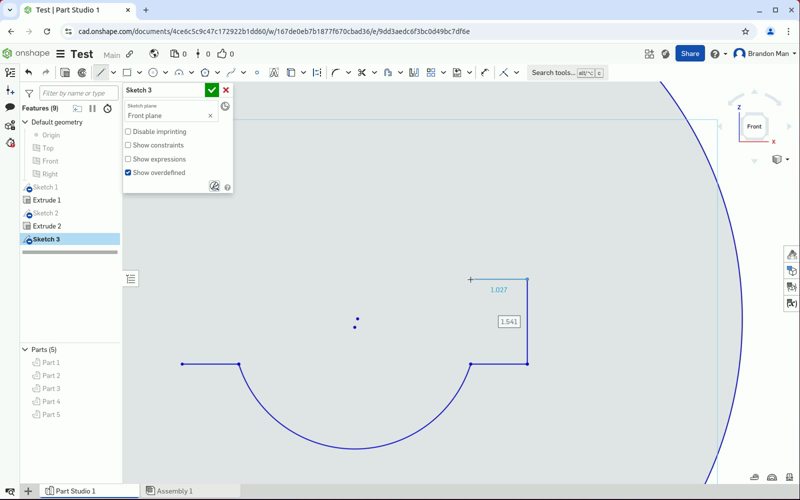
scroll(-6)
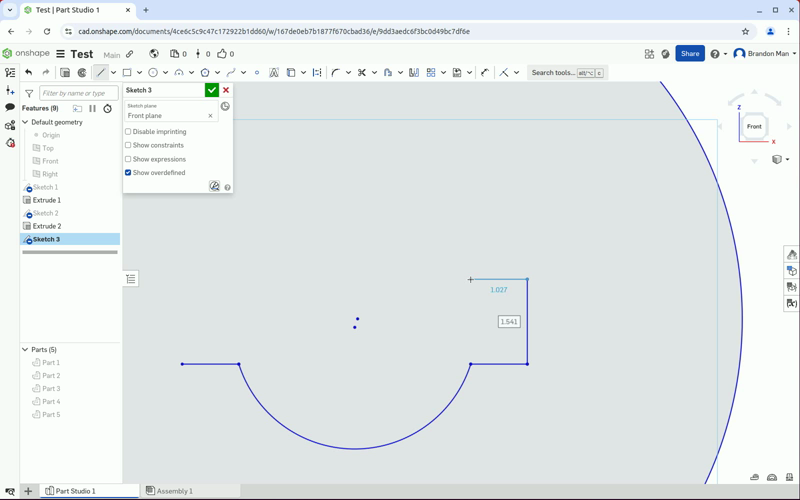
scroll(-6)
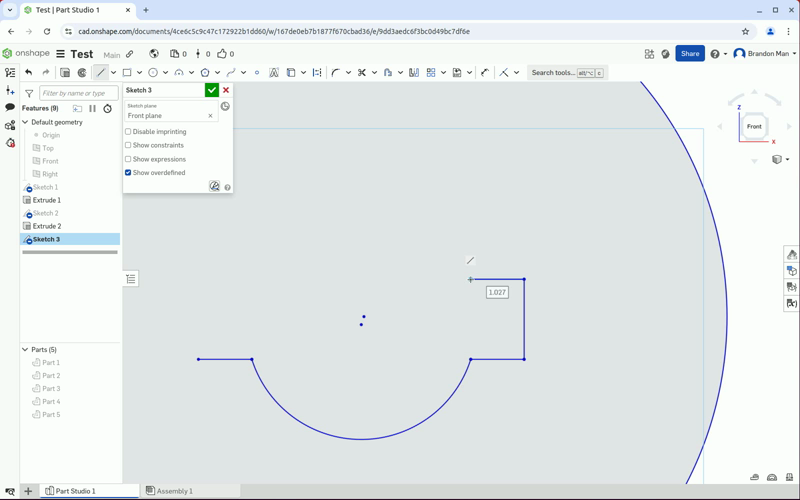
scroll(-6)
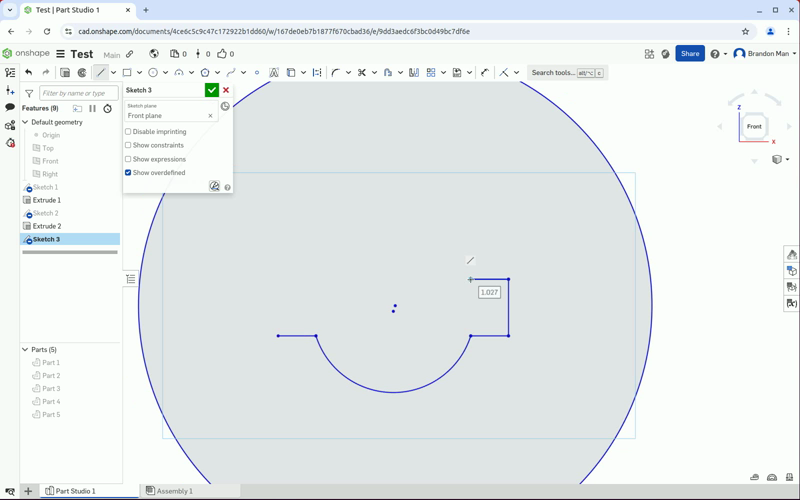
scroll(-6)
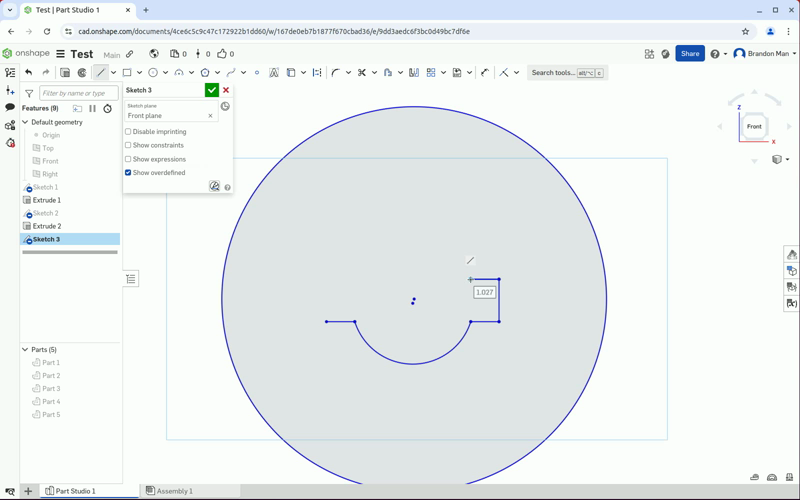
scroll(-6)
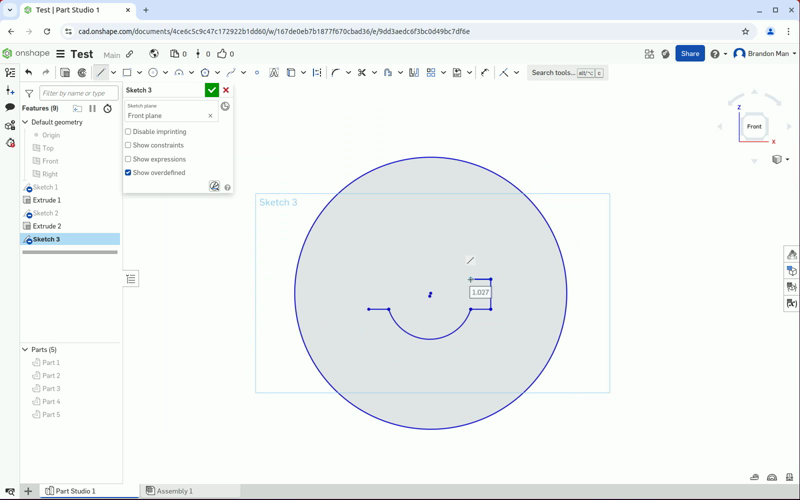
scroll(-6)
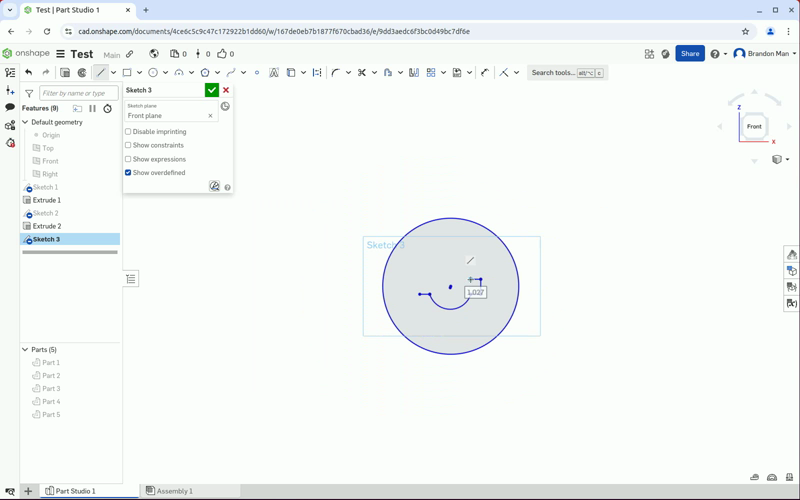
scroll(-6)
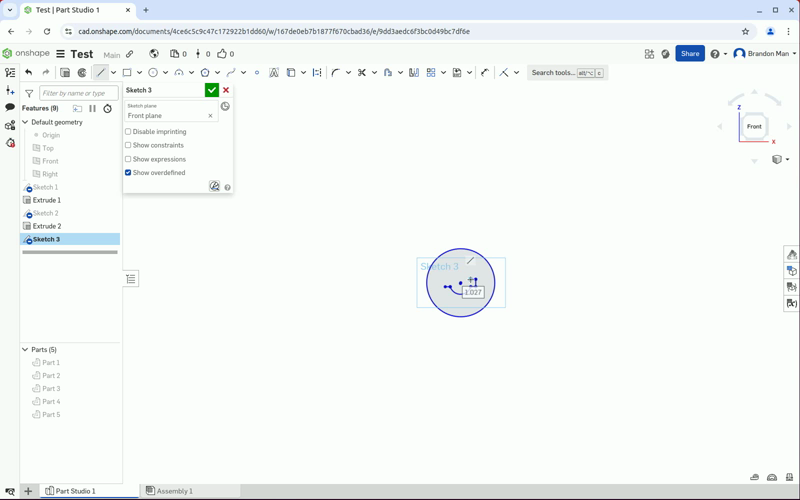
key_up(shift)
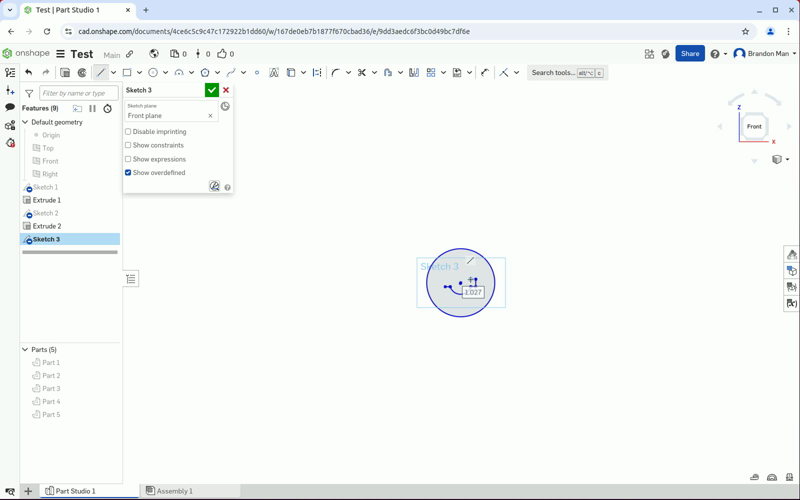
key(esc)
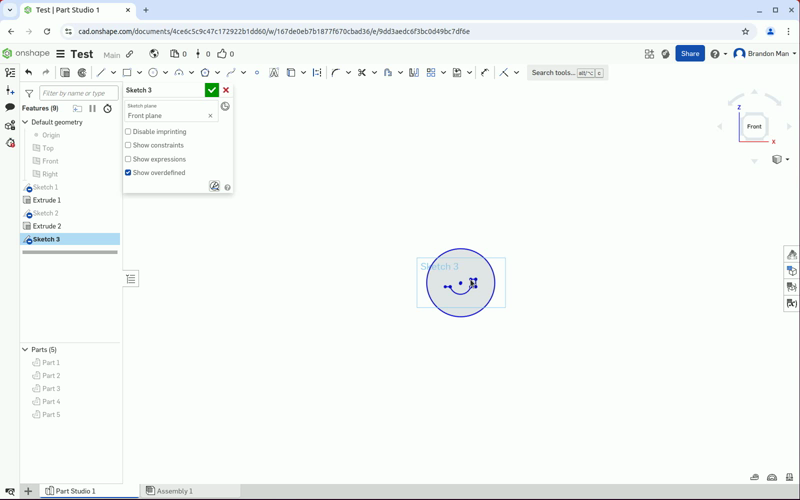
key(a)
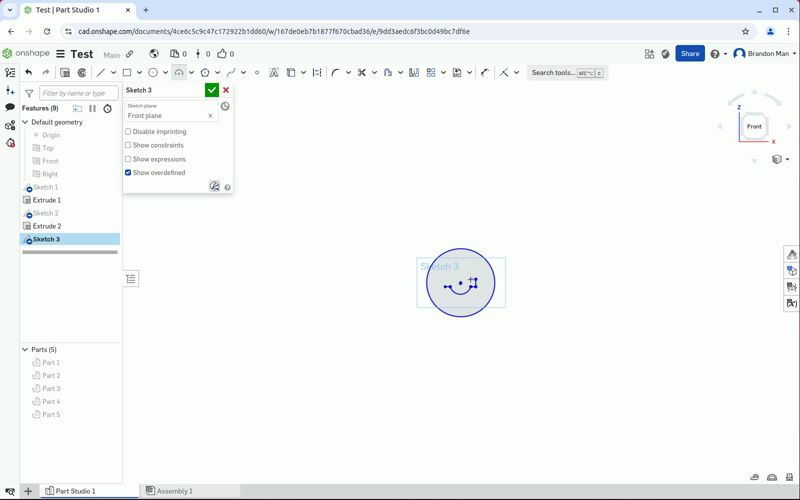
mouse_move(470, 279)
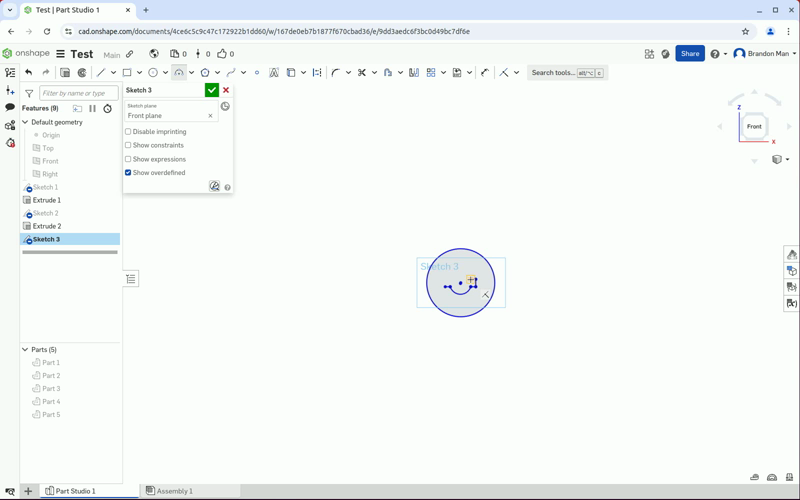
click(470, 279)
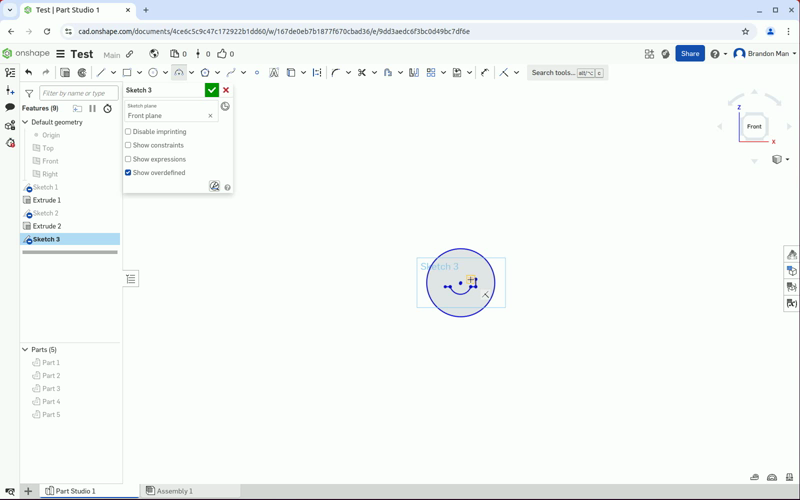
key_down(shift)
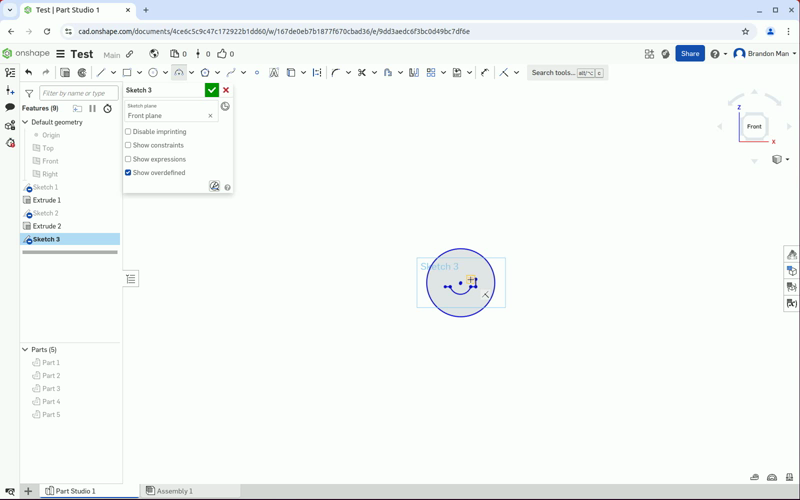
mouse_move(450, 279)
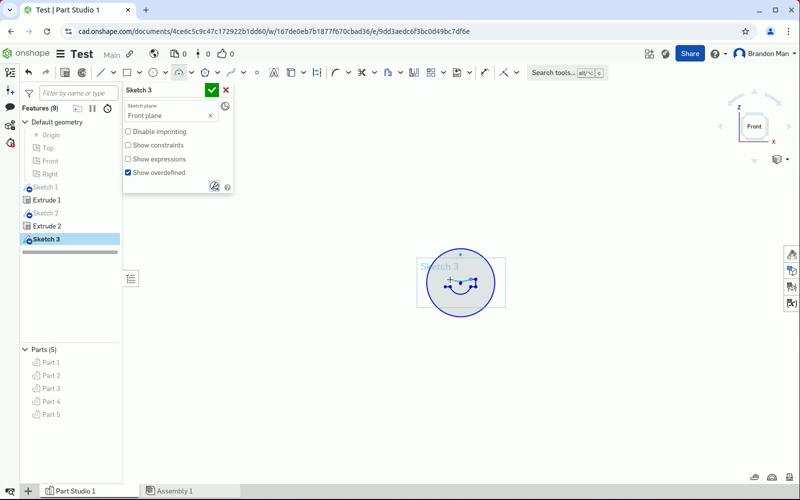
click(450, 279)
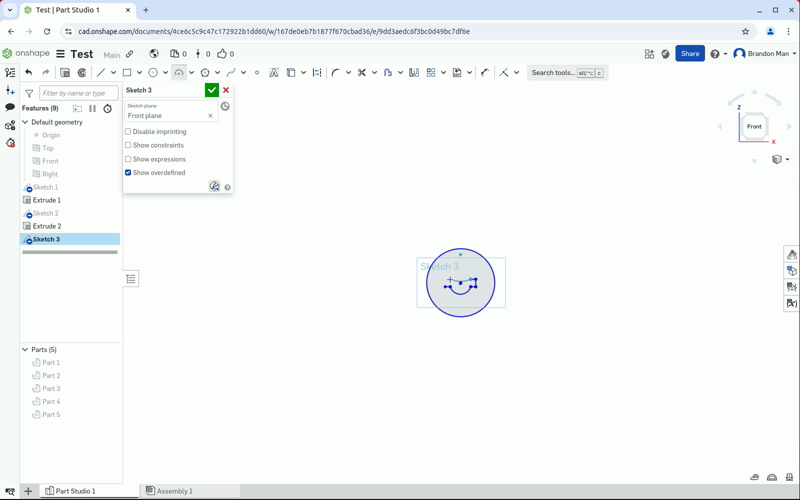
mouse_move(460, 271)
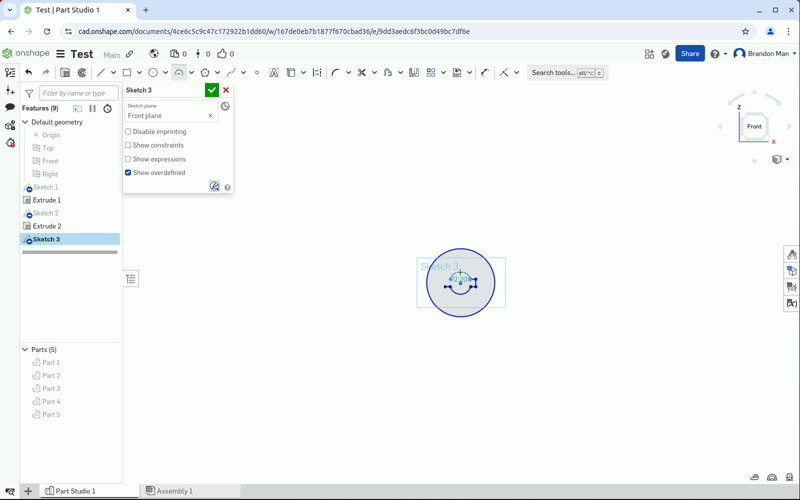
click(460, 271)
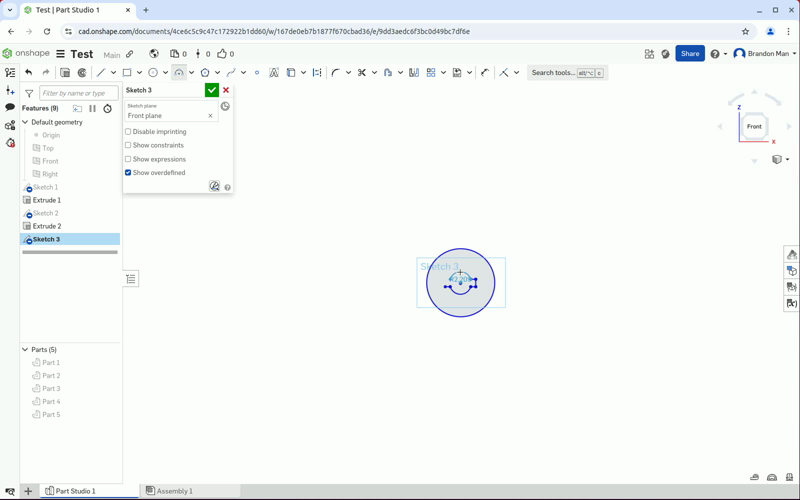
key_up(shift)
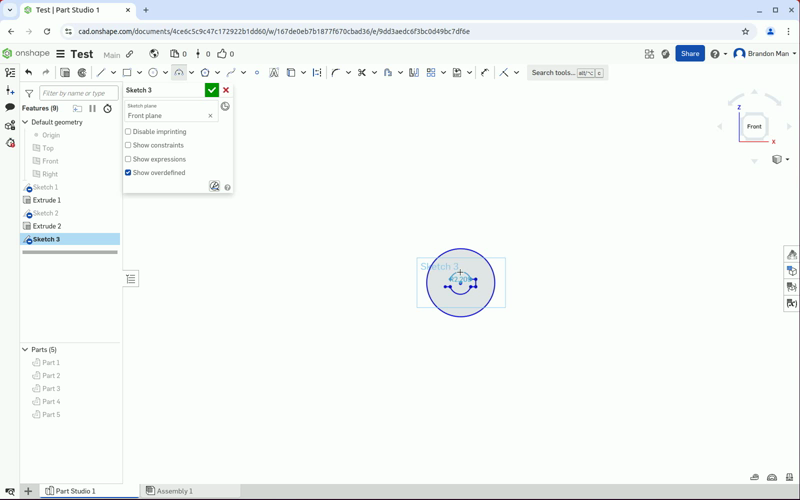
key(esc)
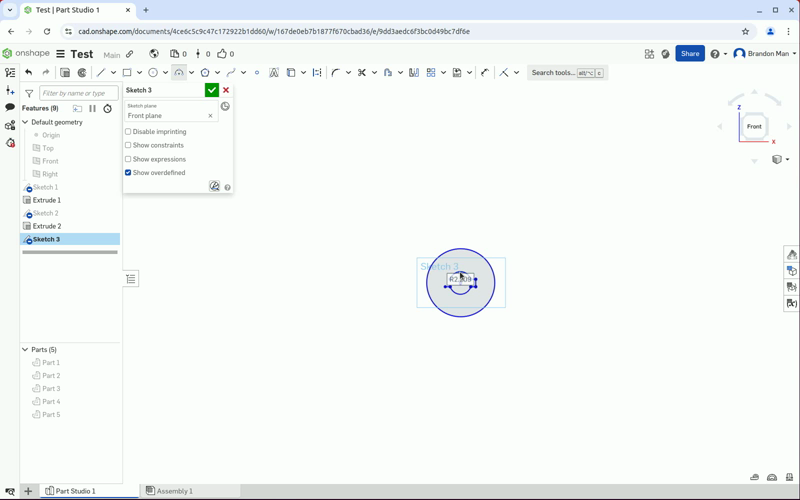
key(l)
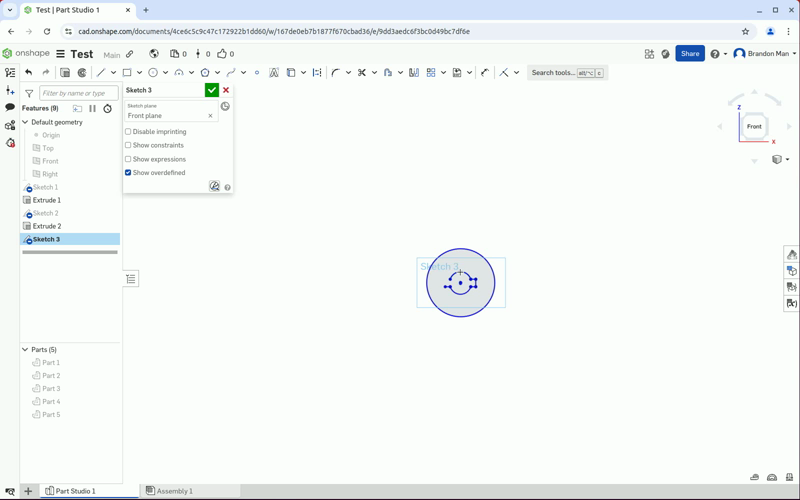
mouse_move(450, 279)
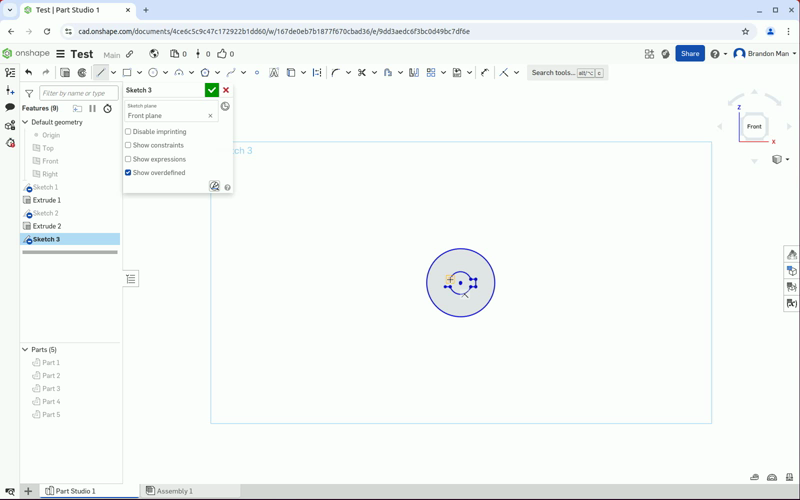
click(450, 279)
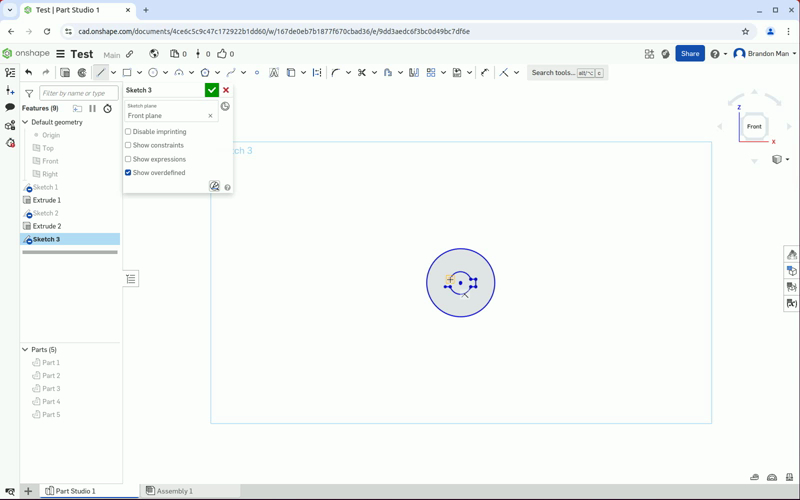
key_down(shift)
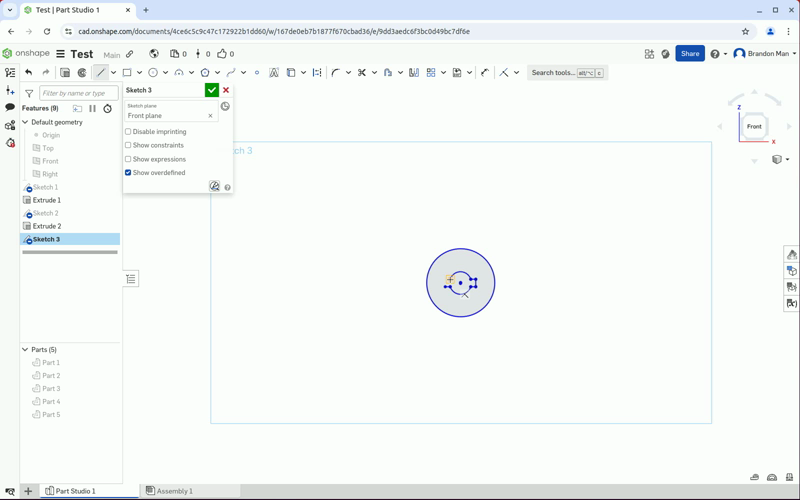
mouse_move(480, 279)
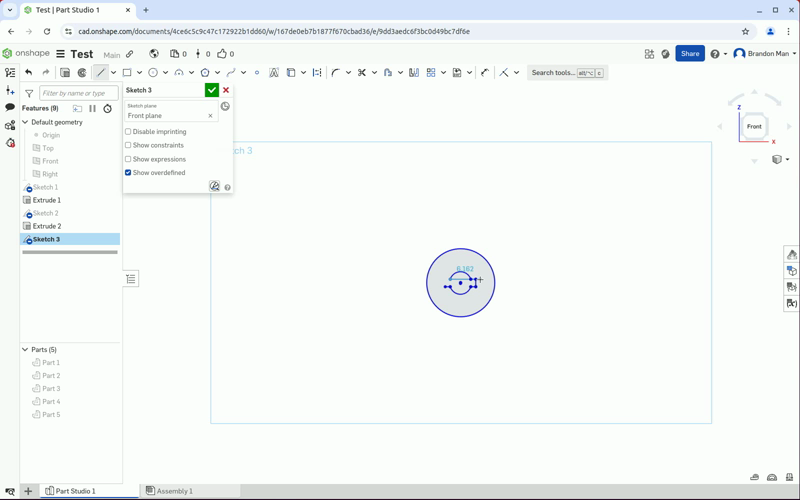
mouse_move(445, 279)
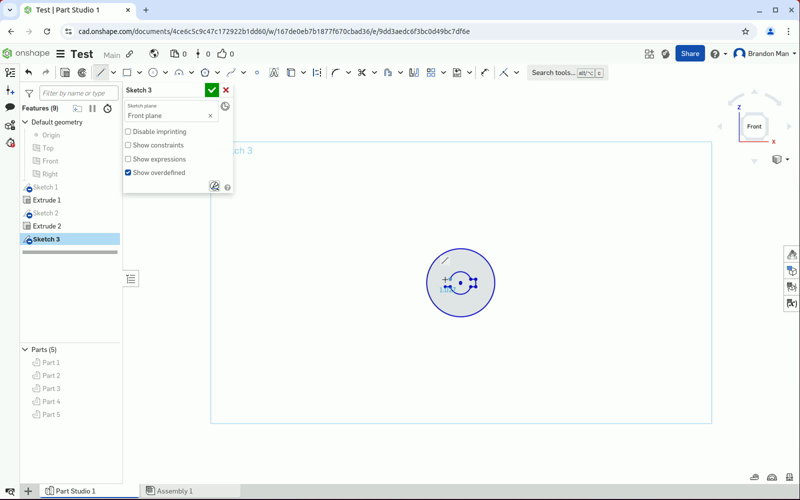
scroll(6)
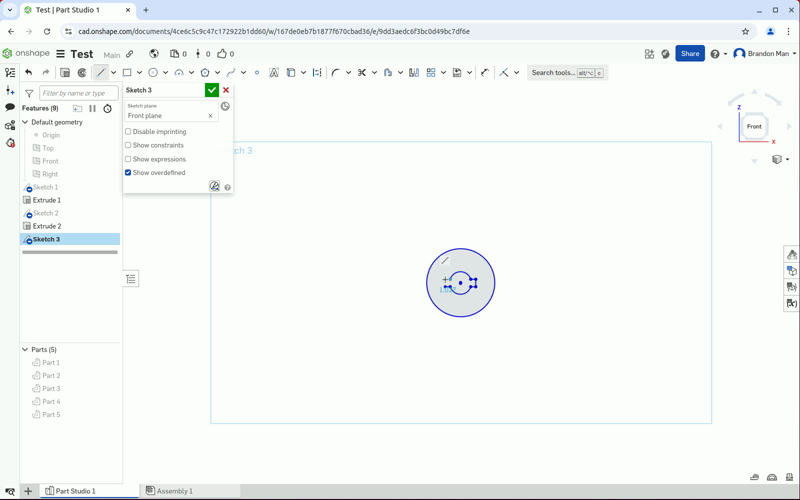
scroll(6)
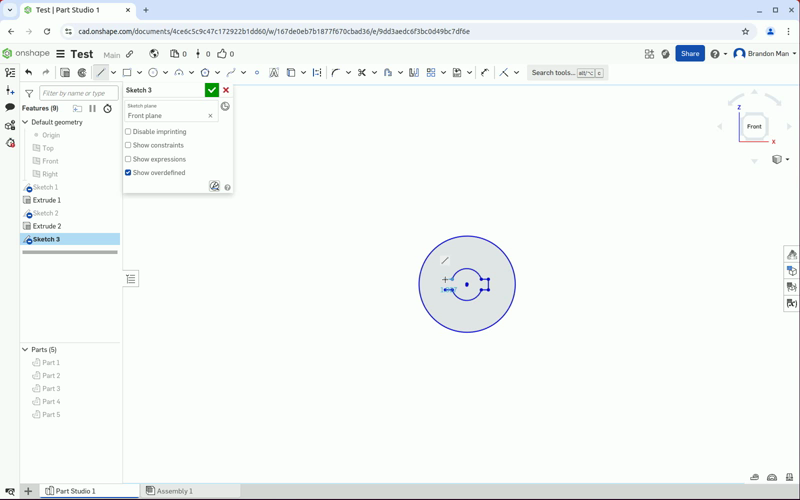
scroll(6)
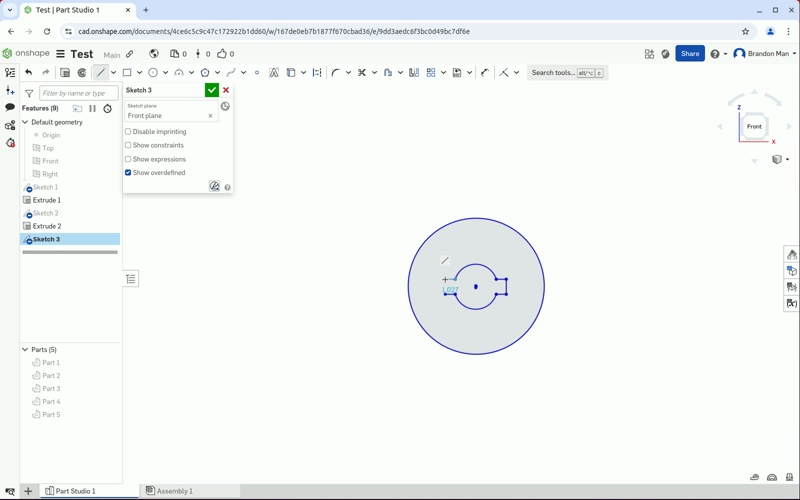
scroll(6)
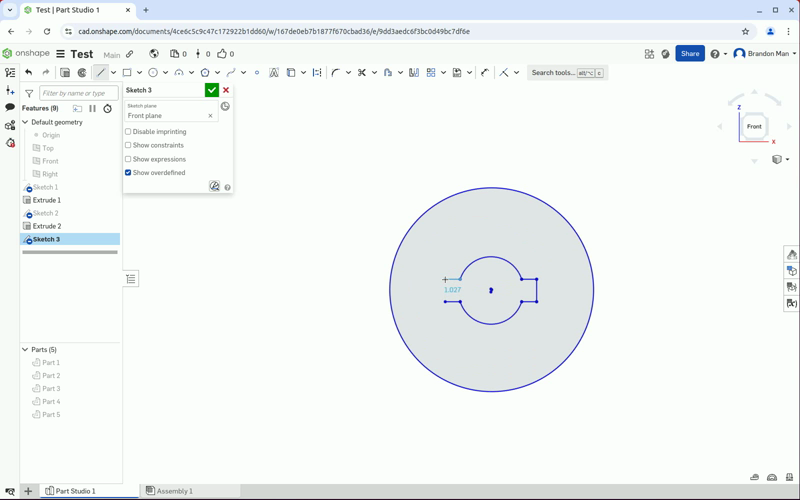
scroll(6)
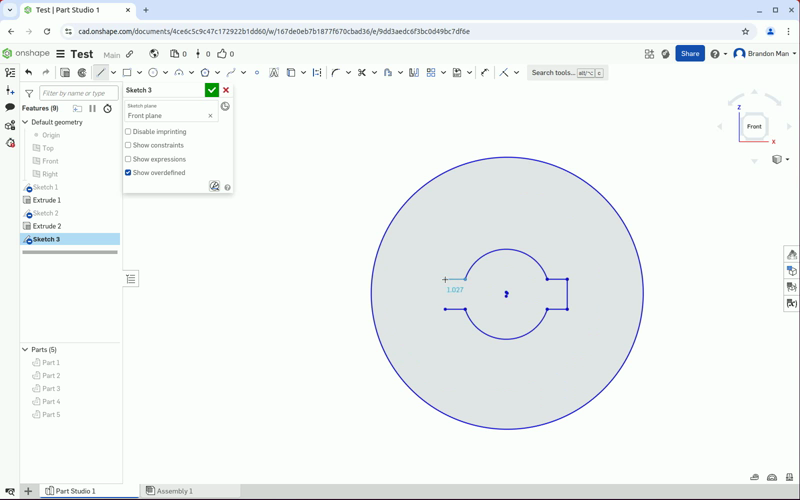
scroll(6)
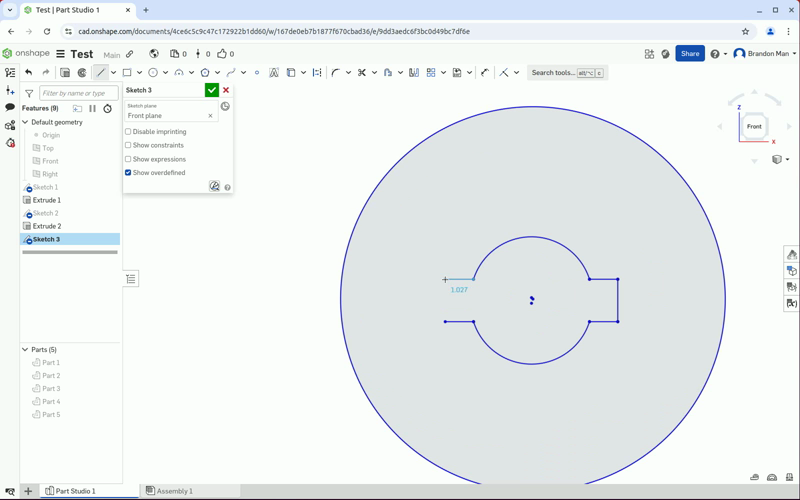
scroll(6)
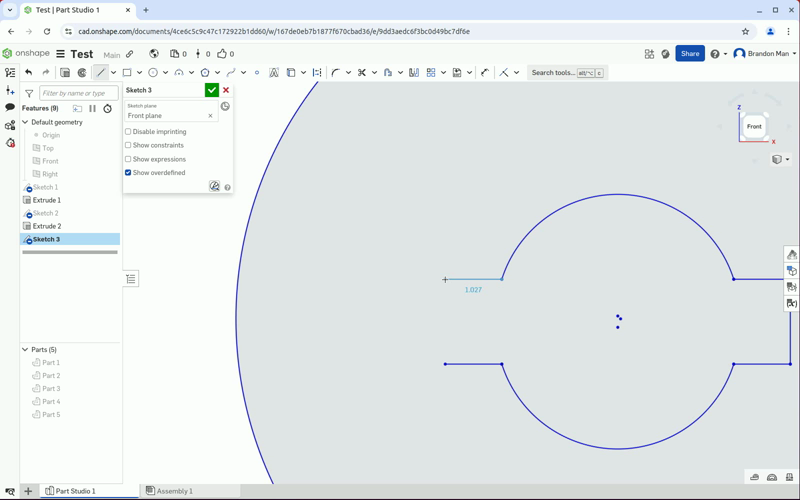
click(445, 279)
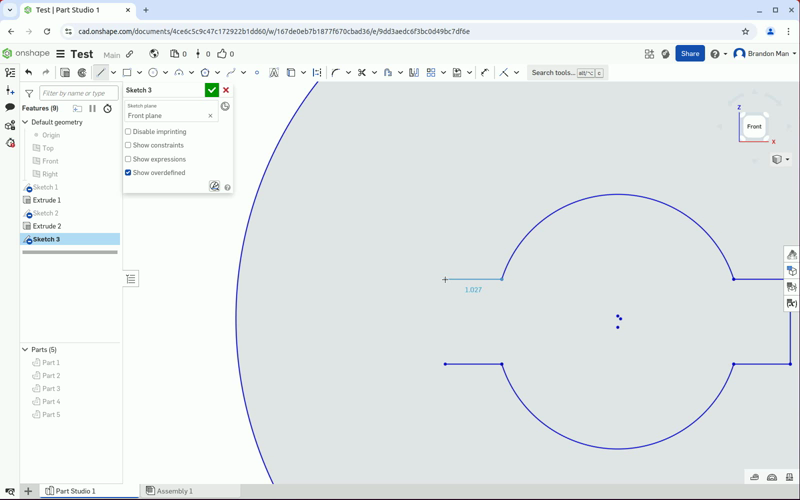
scroll(-6)
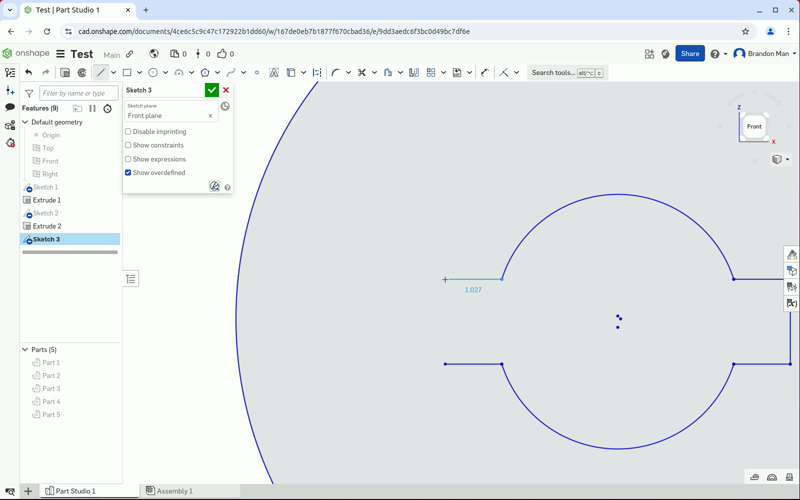
scroll(-6)
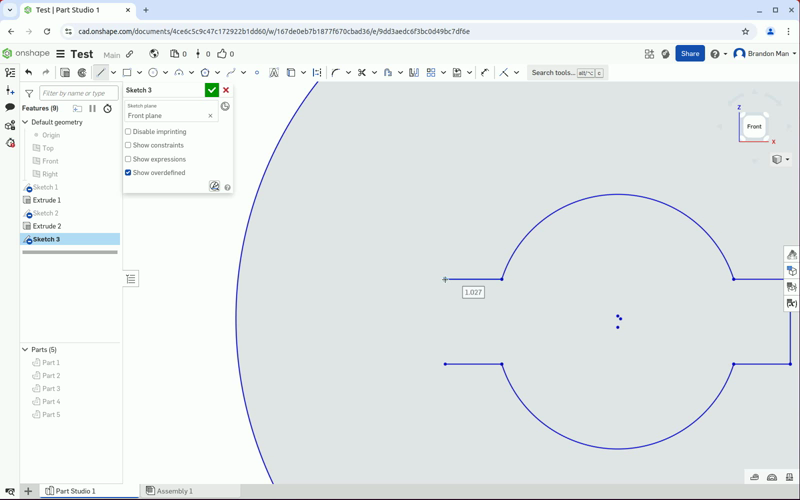
scroll(-6)
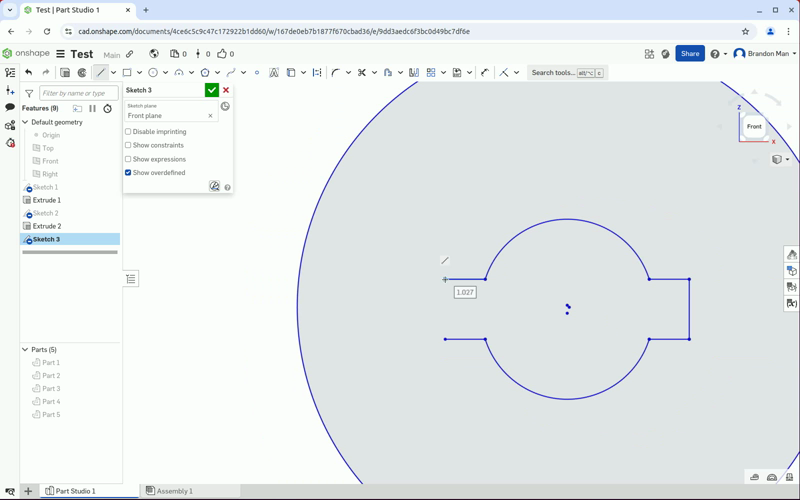
scroll(-6)
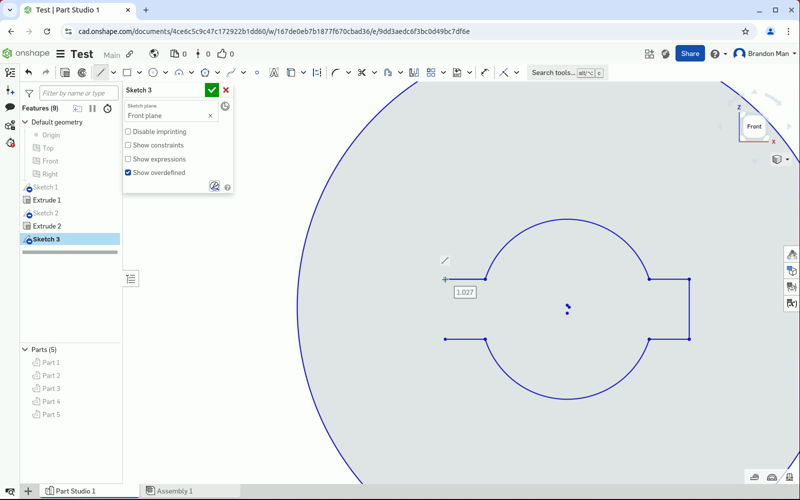
scroll(-6)
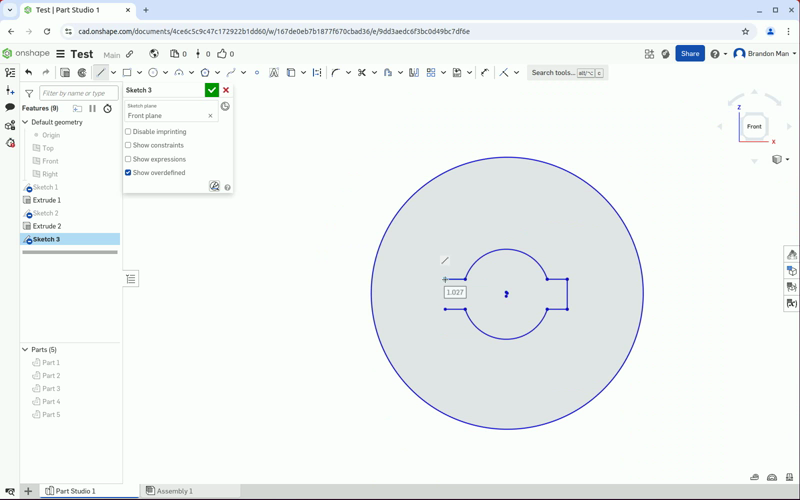
scroll(-6)
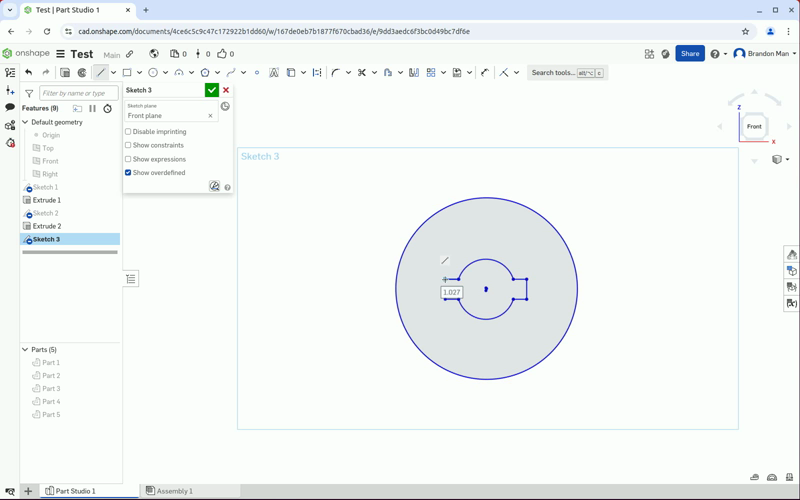
scroll(-6)
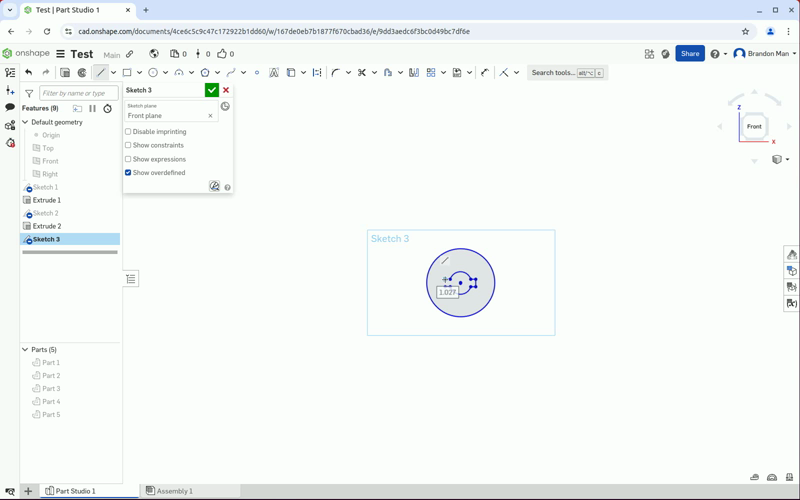
key_up(shift)
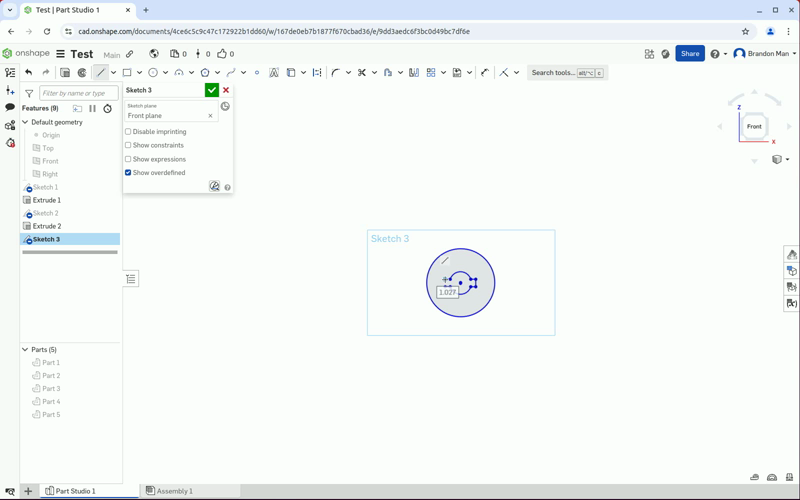
mouse_move(475, 279)
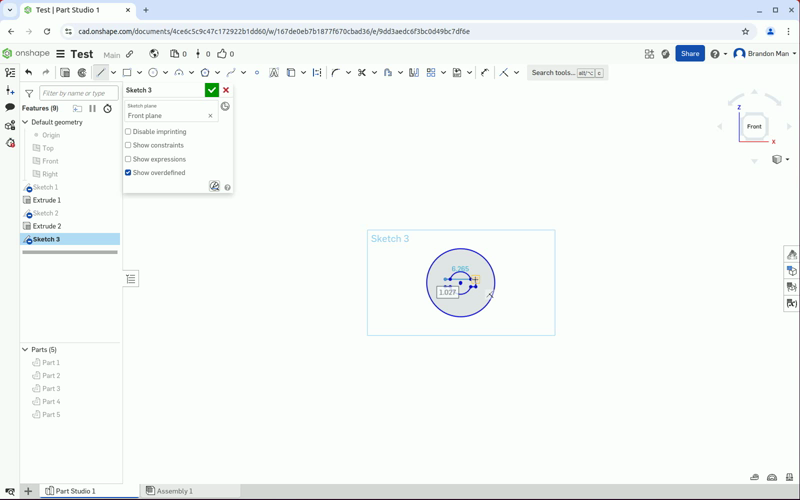
key_down(shift)
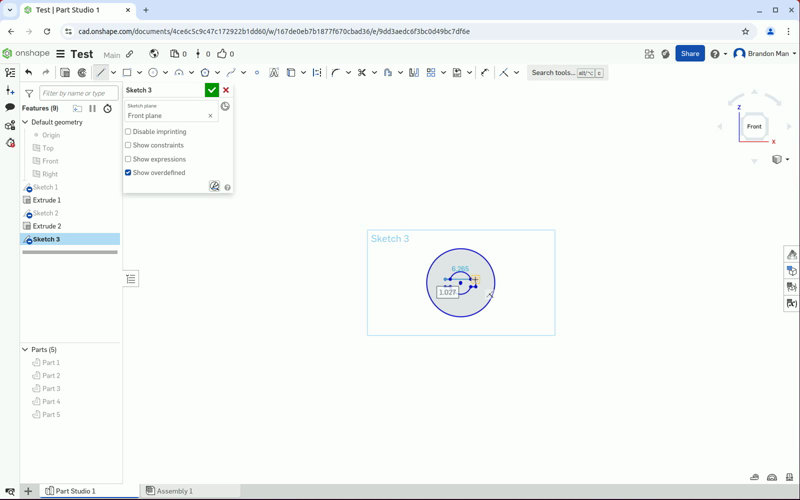
mouse_move(445, 286)
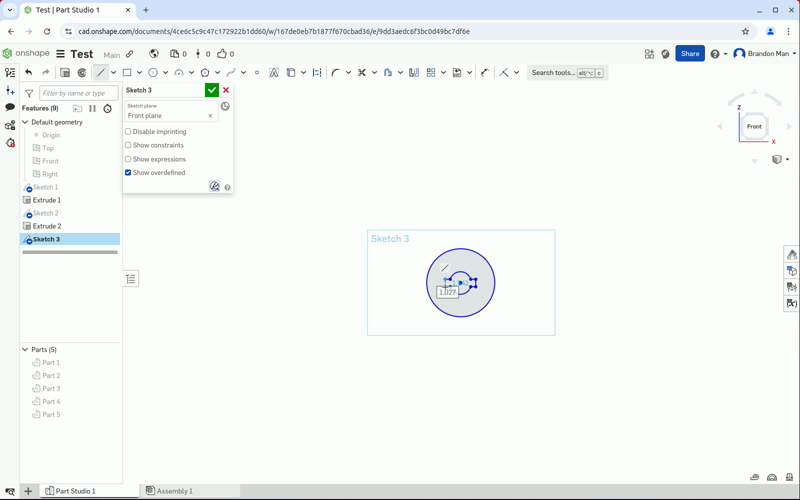
scroll(6)
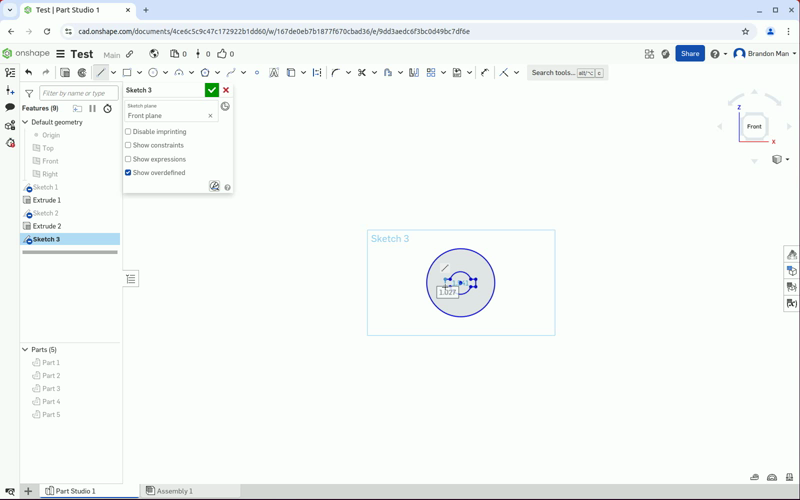
scroll(6)
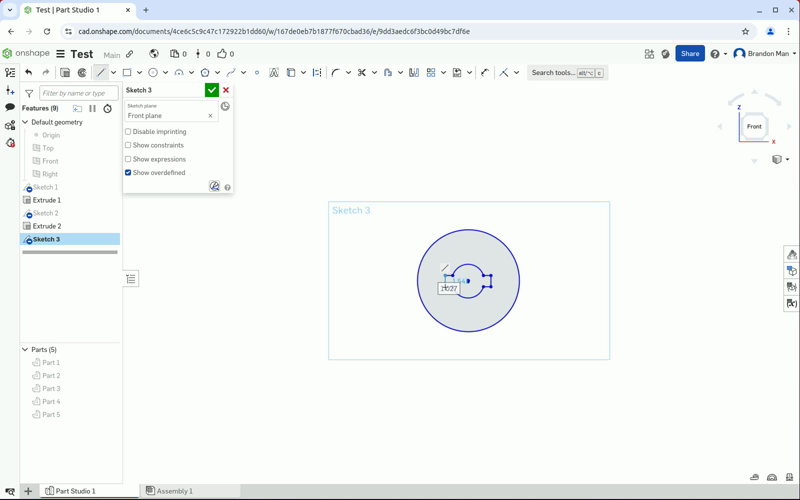
scroll(6)
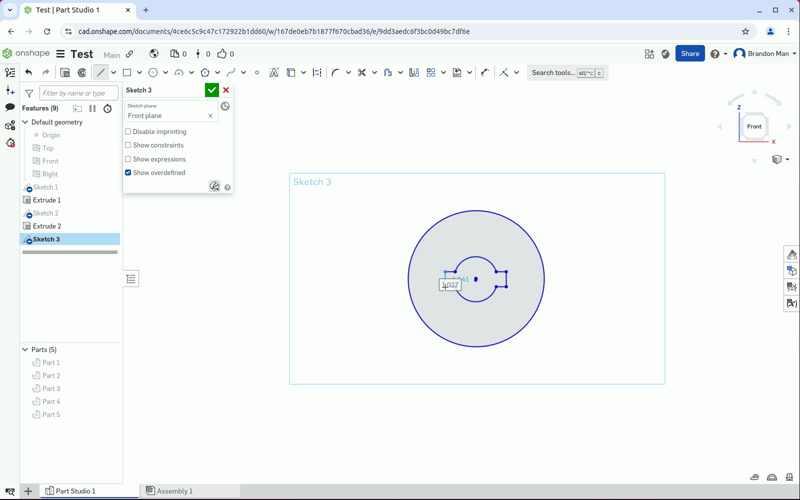
scroll(6)
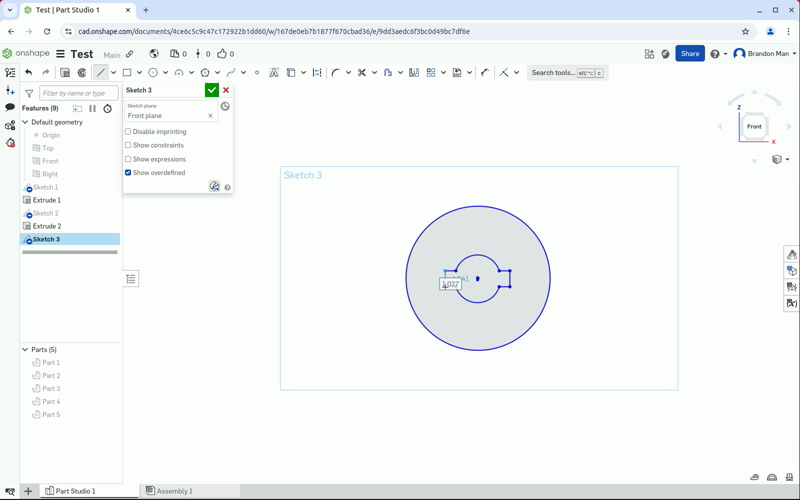
scroll(6)
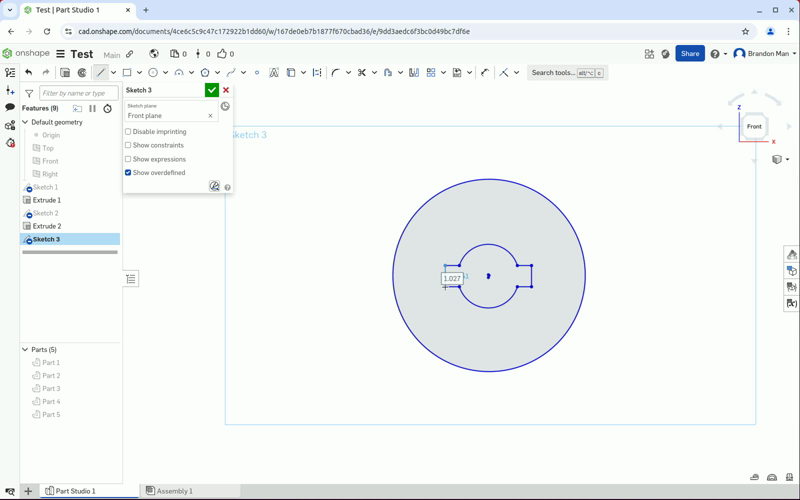
scroll(6)
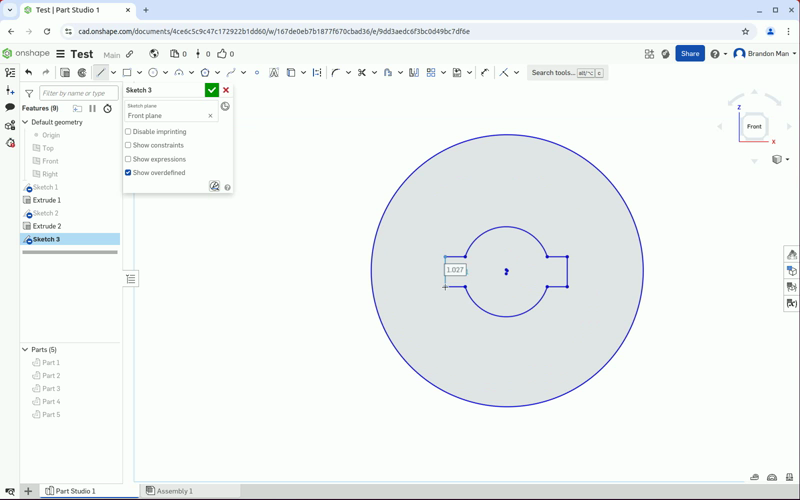
scroll(6)
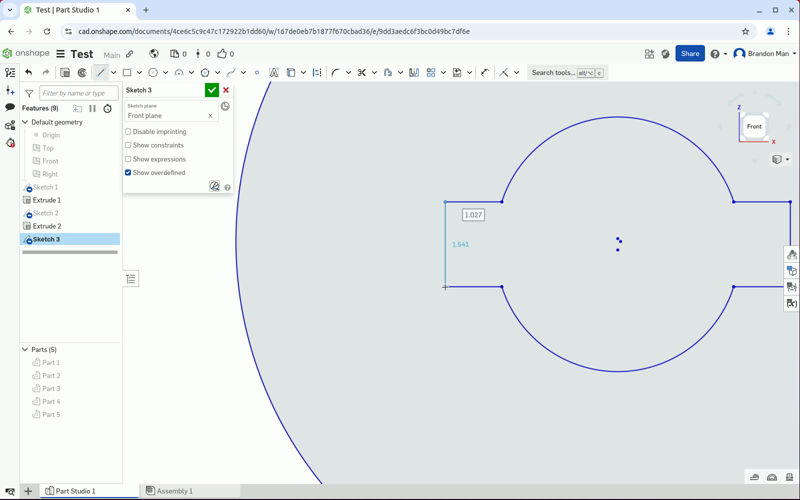
key_up(shift)
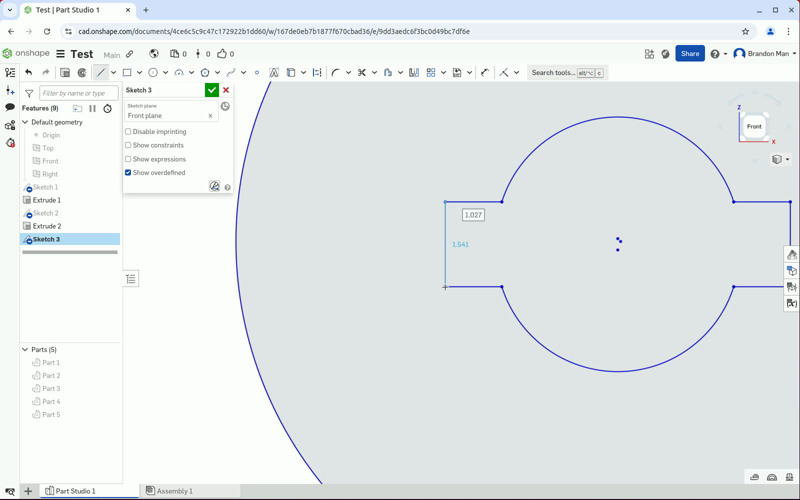
click(445, 286)
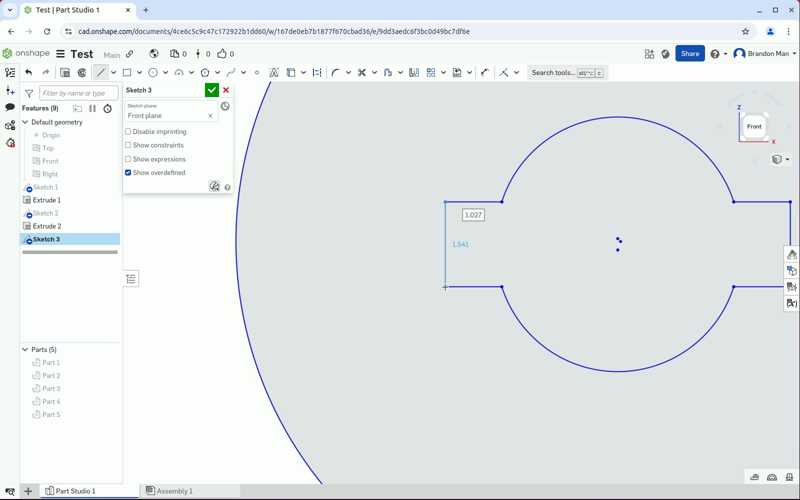
scroll(-6)
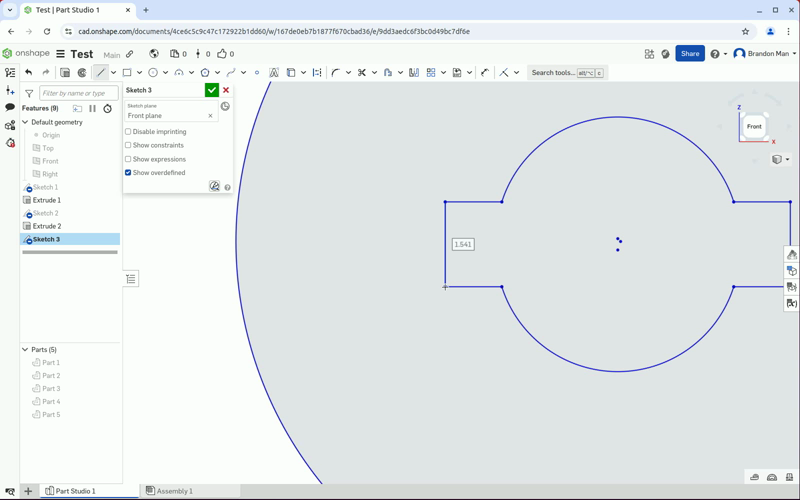
scroll(-6)
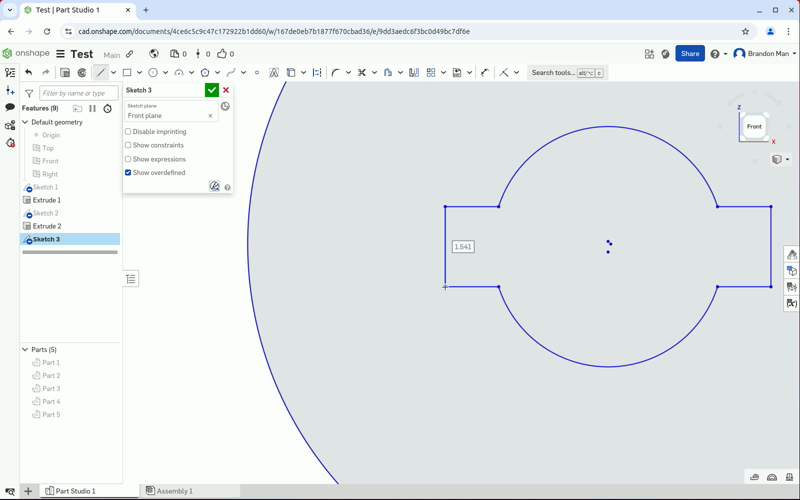
scroll(-6)
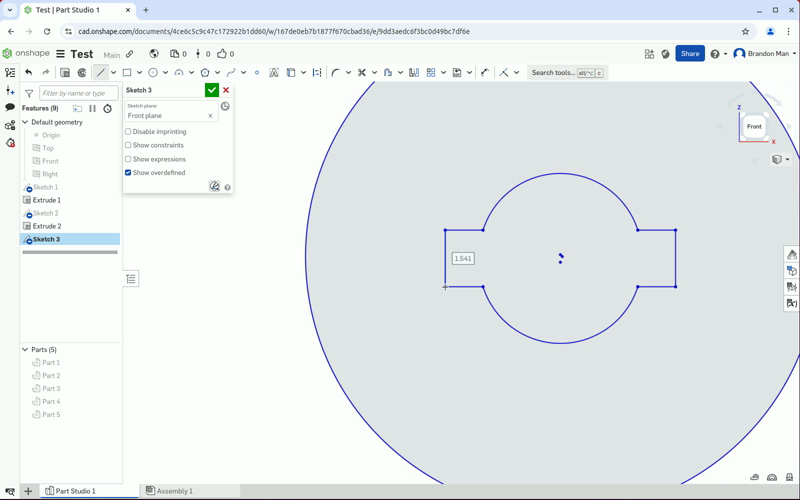
scroll(-6)
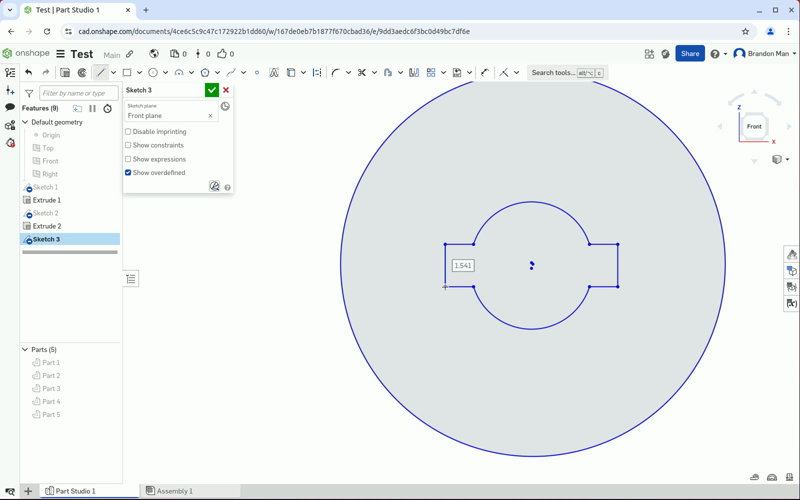
scroll(-6)
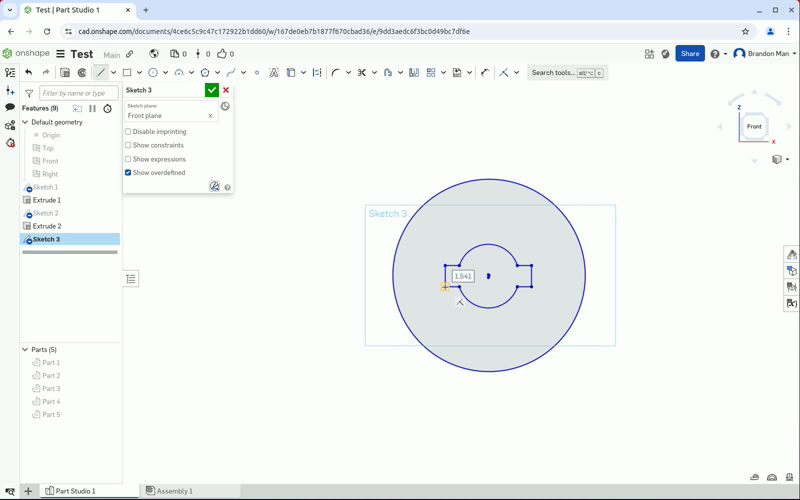
scroll(-6)
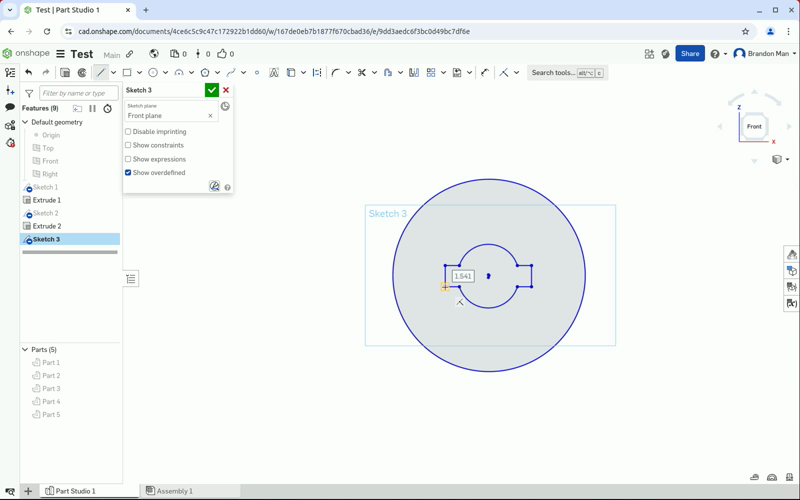
scroll(-6)
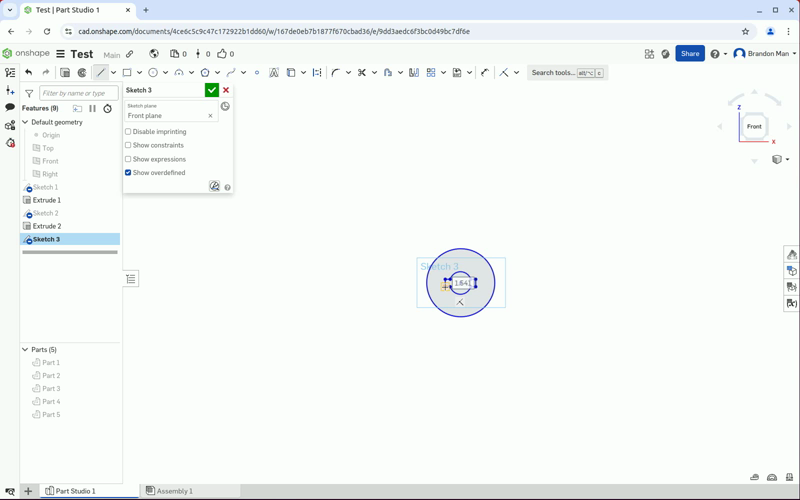
key(esc)
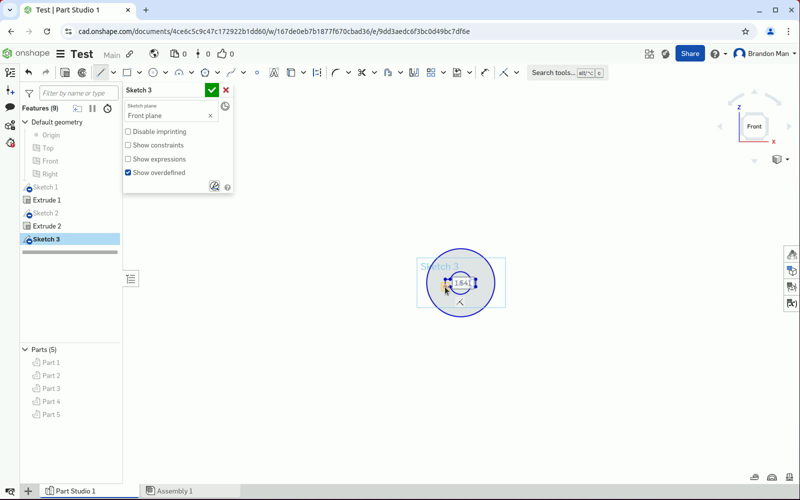
mouse_move(463, 312)
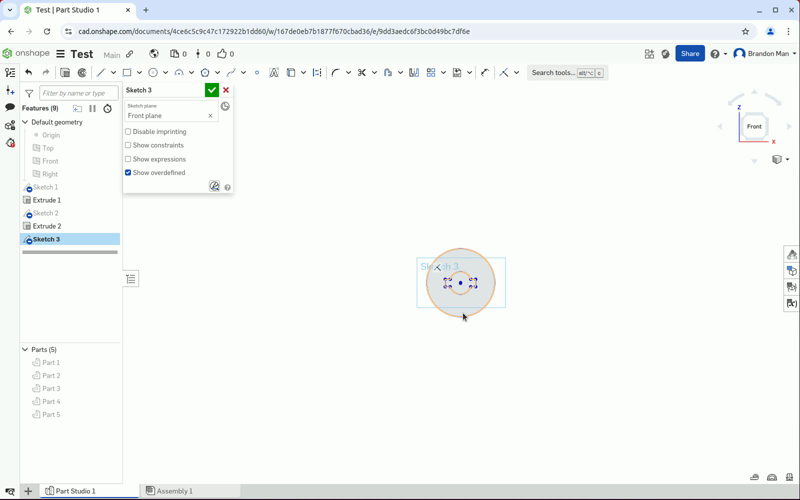
click(463, 312)
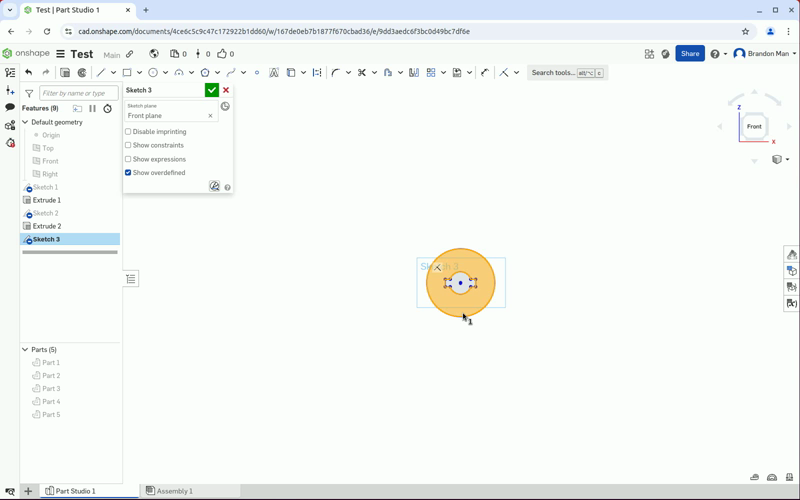
mouse_move(73, 352)
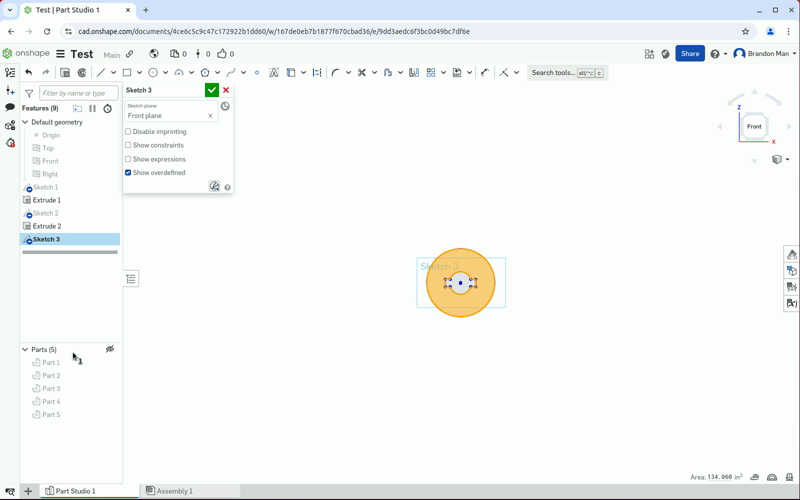
key(shift+y)
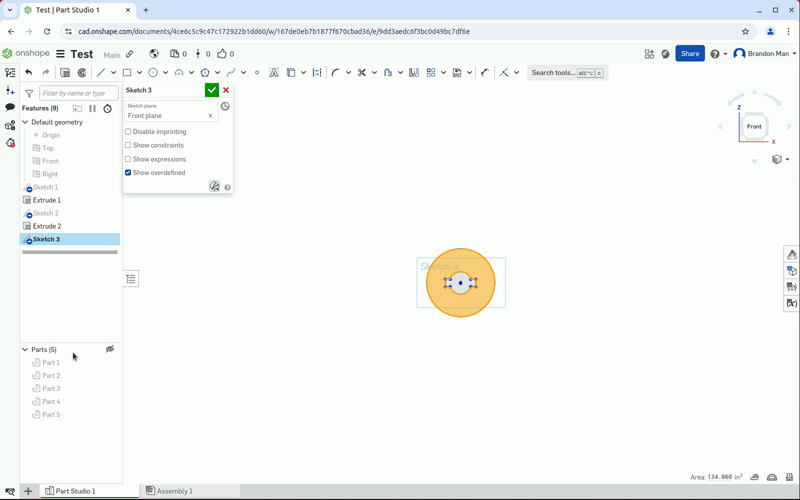
key(shift+e)
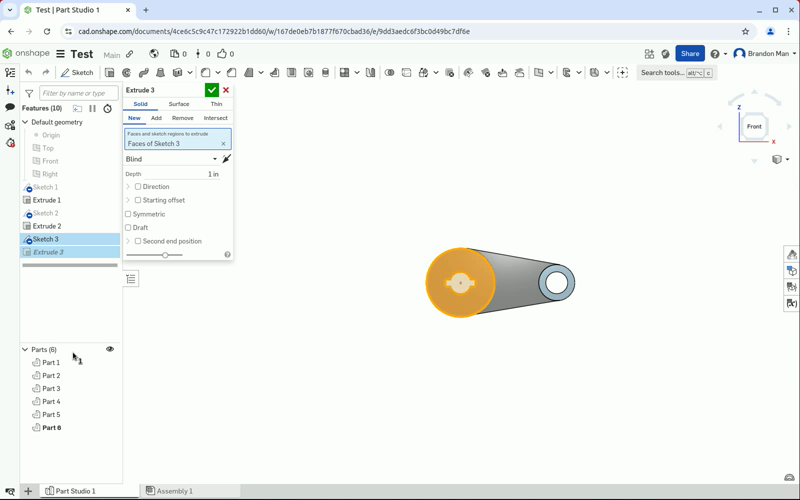
mouse_move(143, 106)
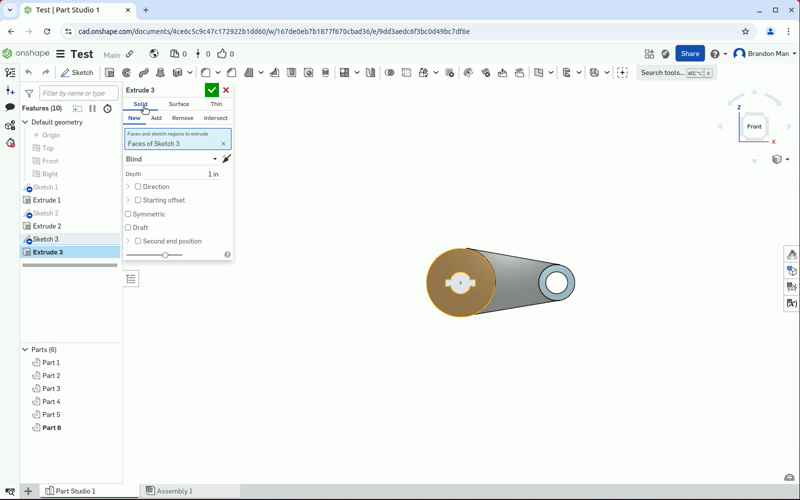
click(143, 106)
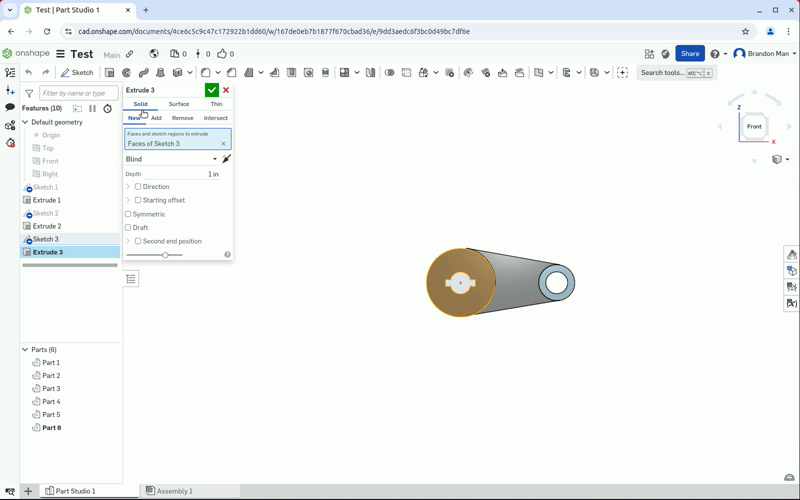
mouse_move(137, 120)
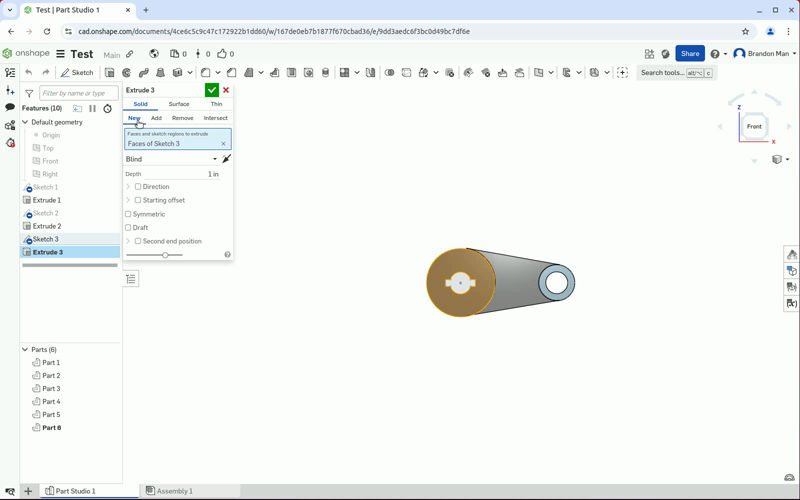
click(137, 120)
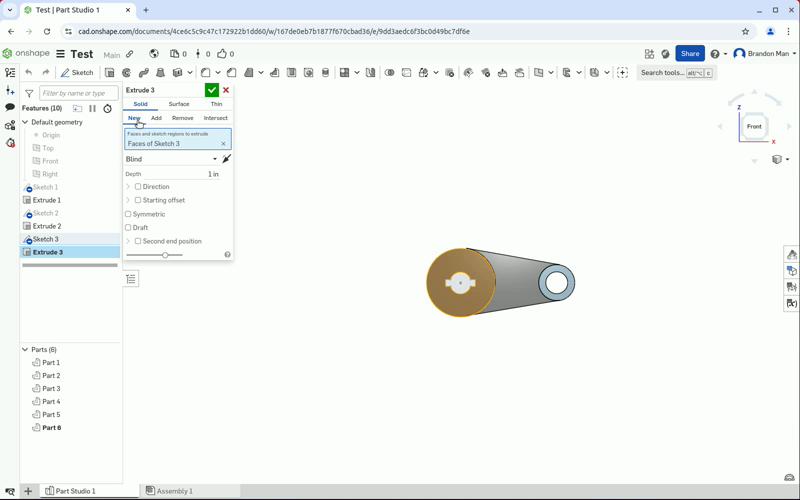
key(tab, 4)
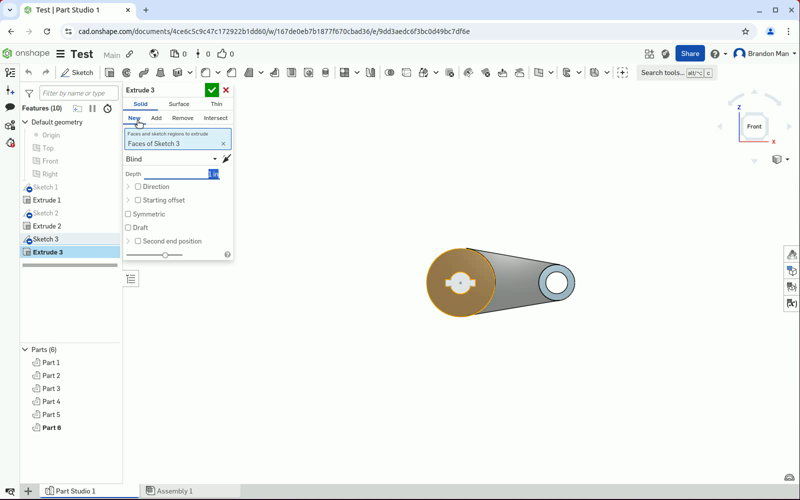
text(5.777)
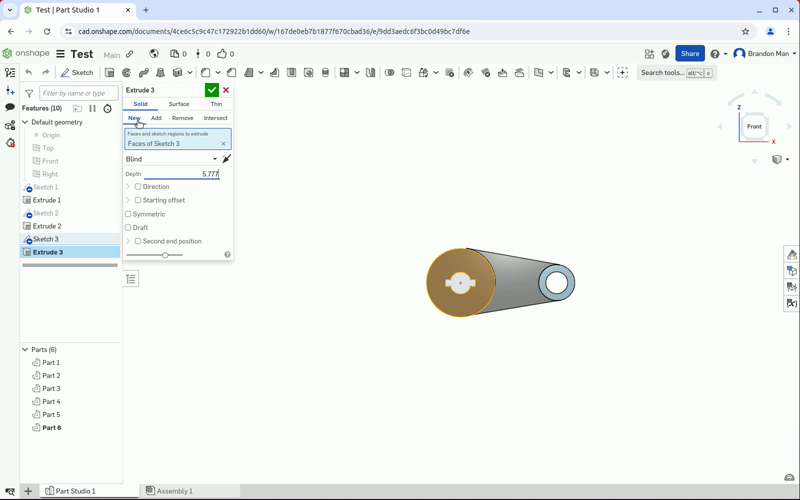
key(enter)
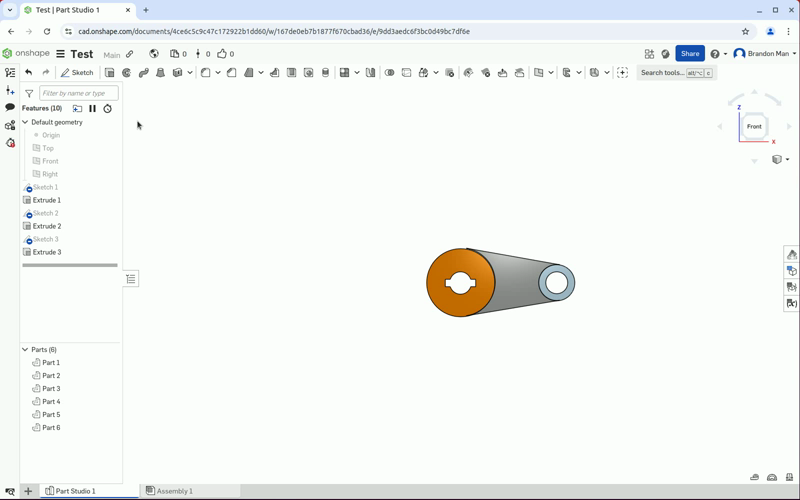
key(shift+h)
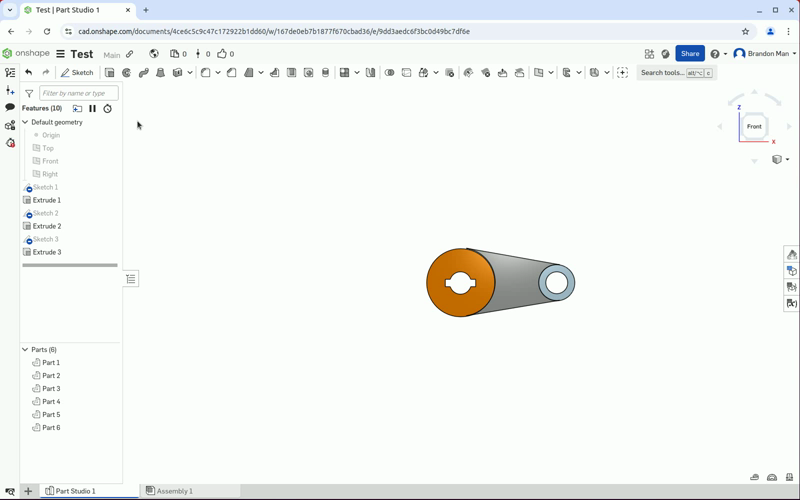
key(shift+h)
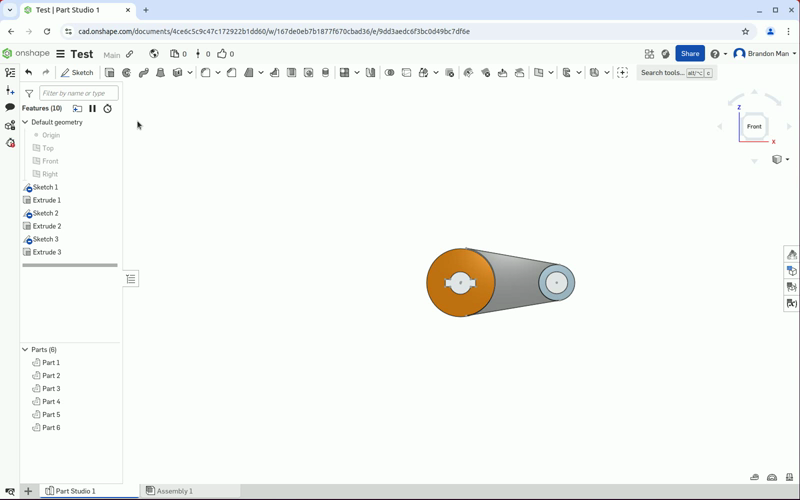
key(shift+7)
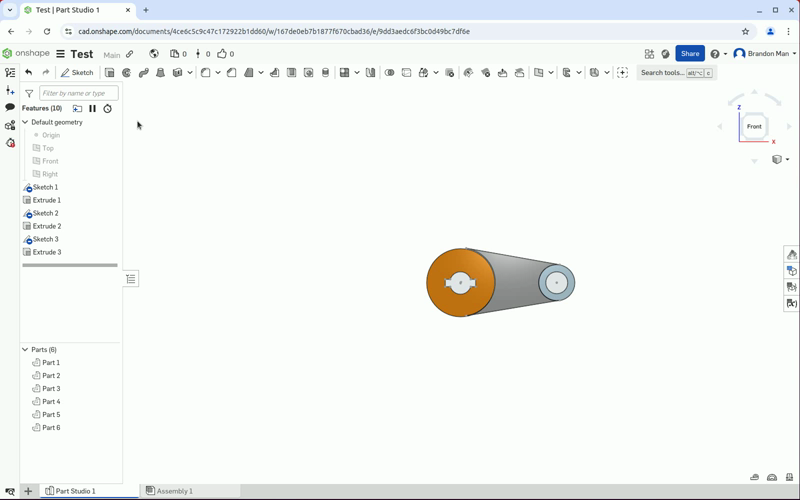
key(left, 2)
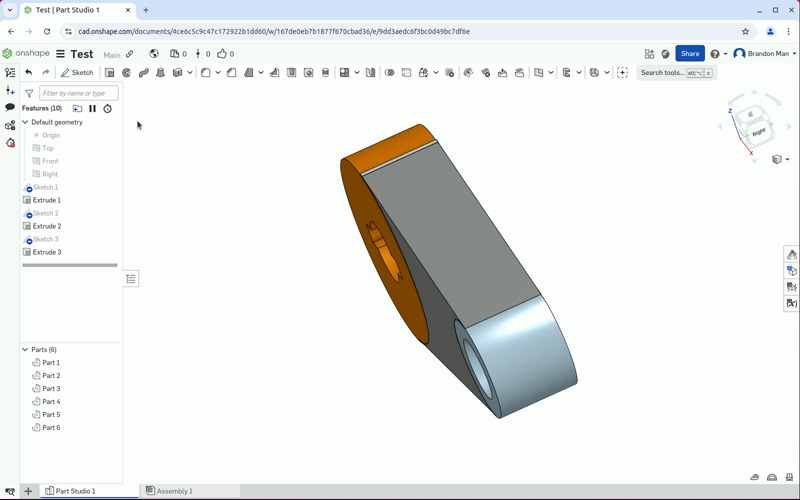
key(down, 2)
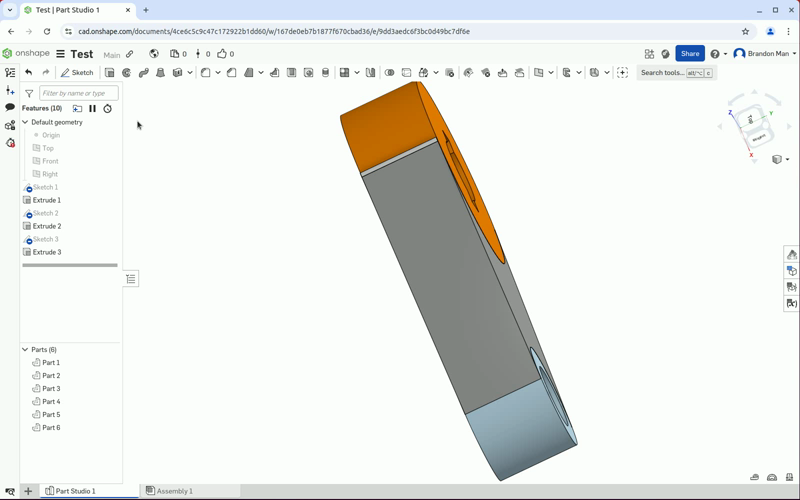
key(up, 2)
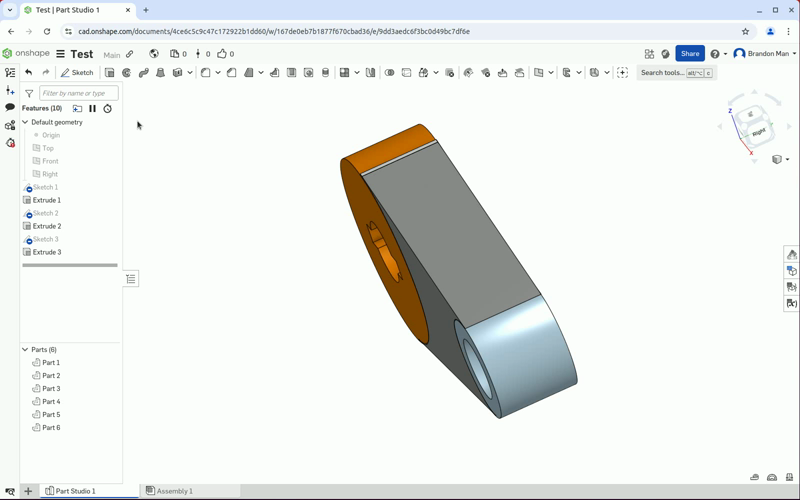
key(right, 2)
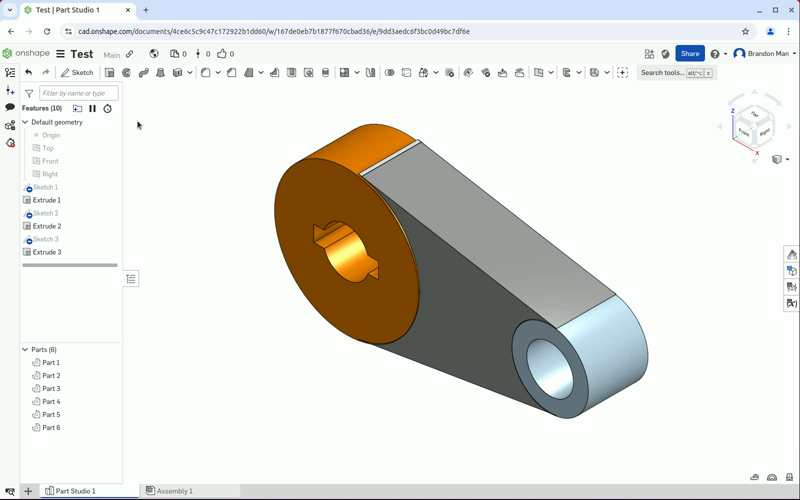
mouse_move(73, 189)
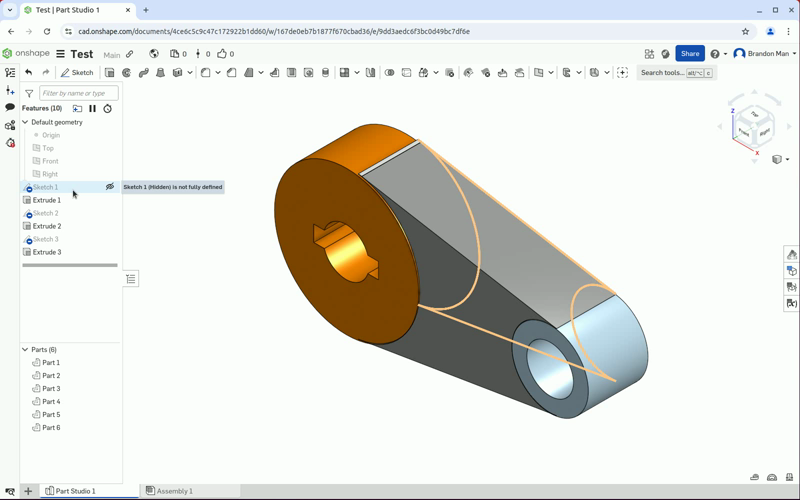
click(73, 189)